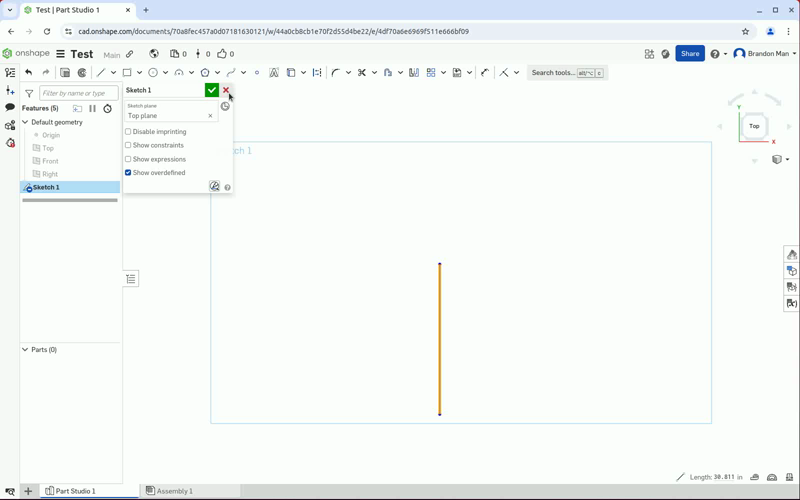
key(shift+h)
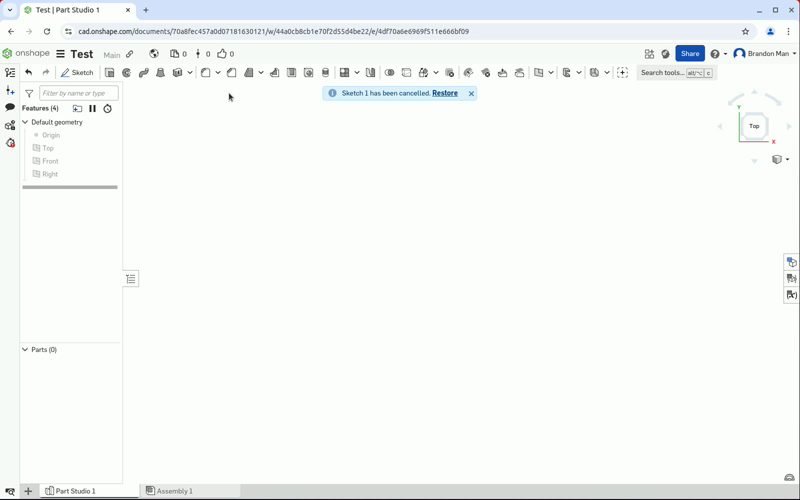
mouse_move(73, 352)
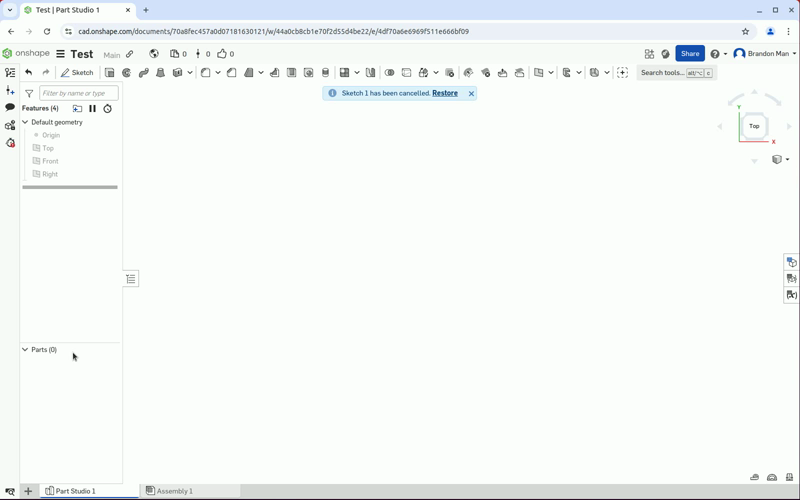
key(y)
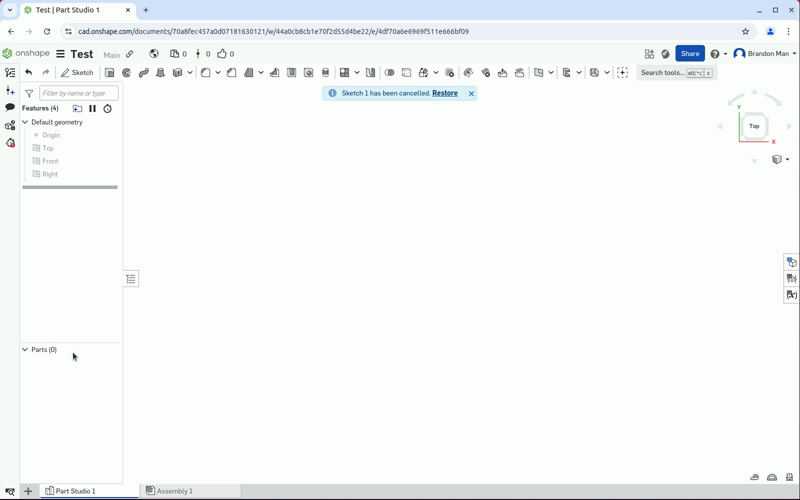
key(shift+p)
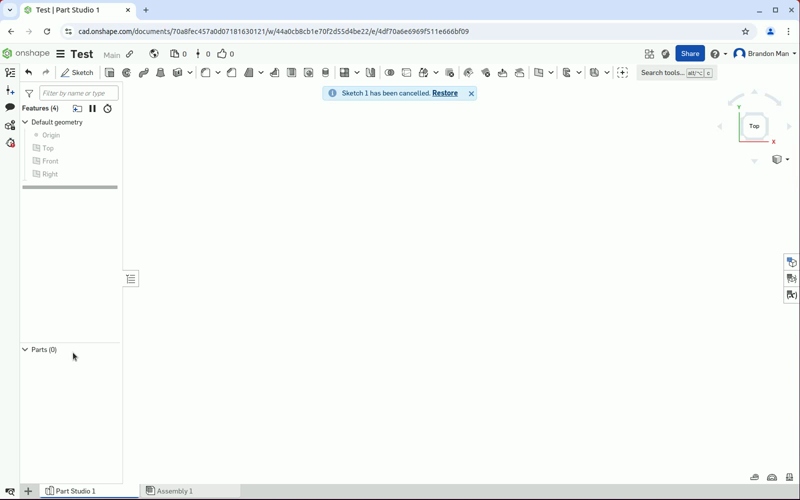
key(space)
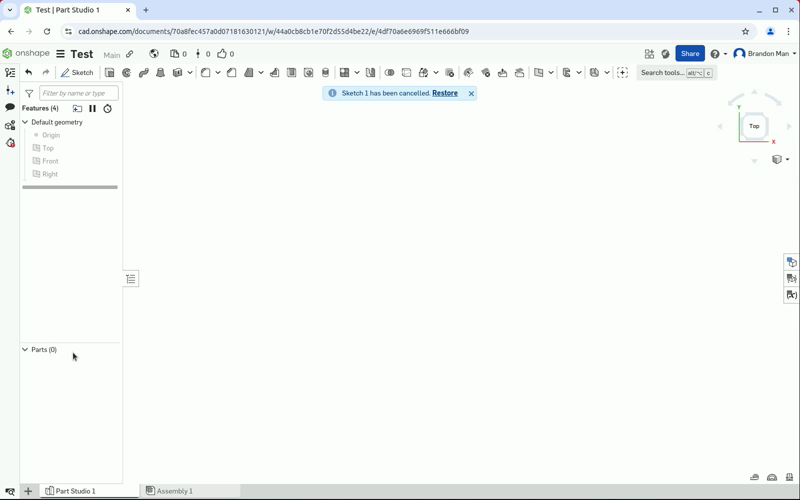
key_down(shift)
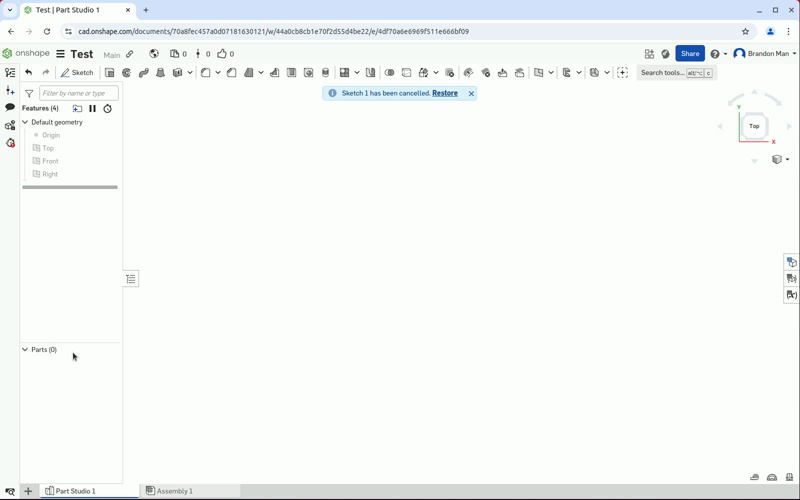
key(up)
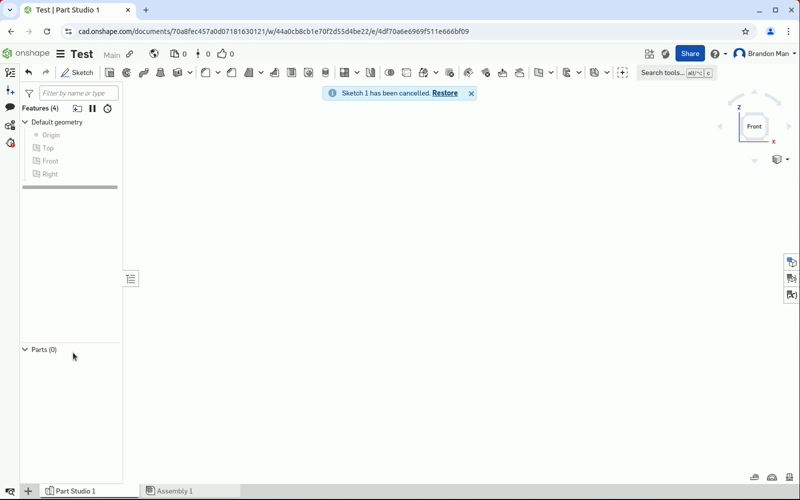
key_up(shift)
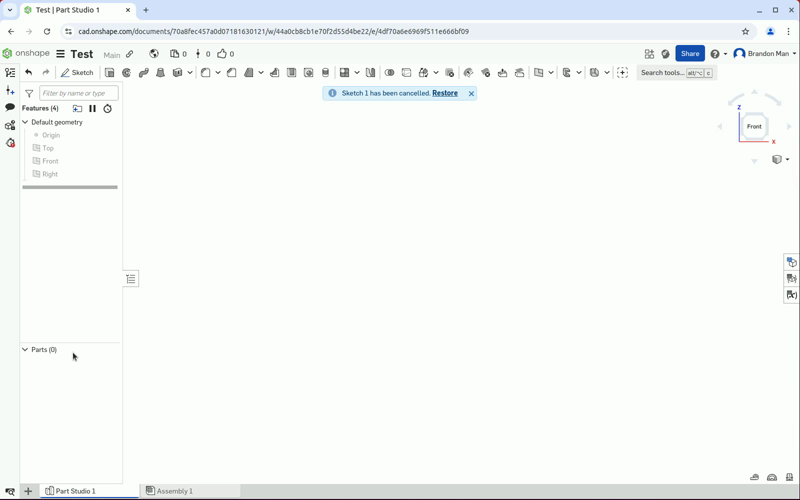
mouse_move(73, 352)
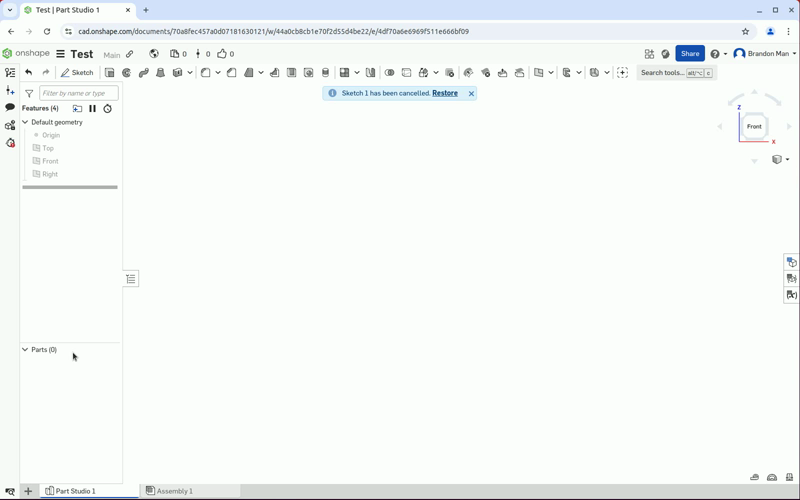
key(shift+y)
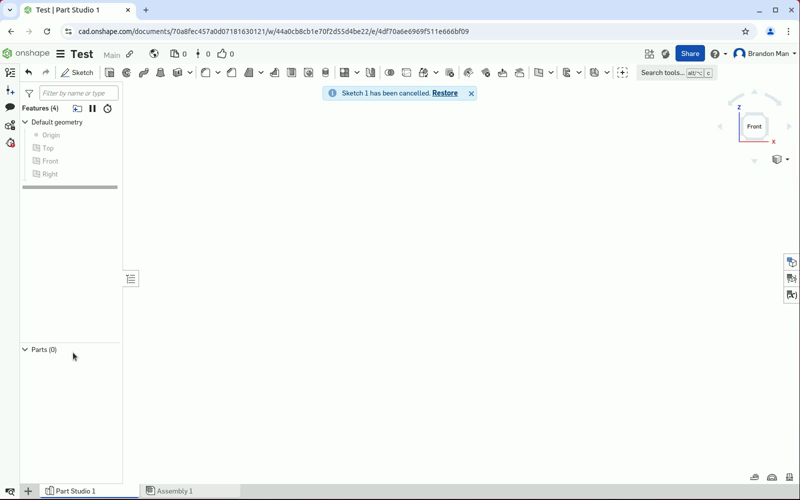
key(shift+s)
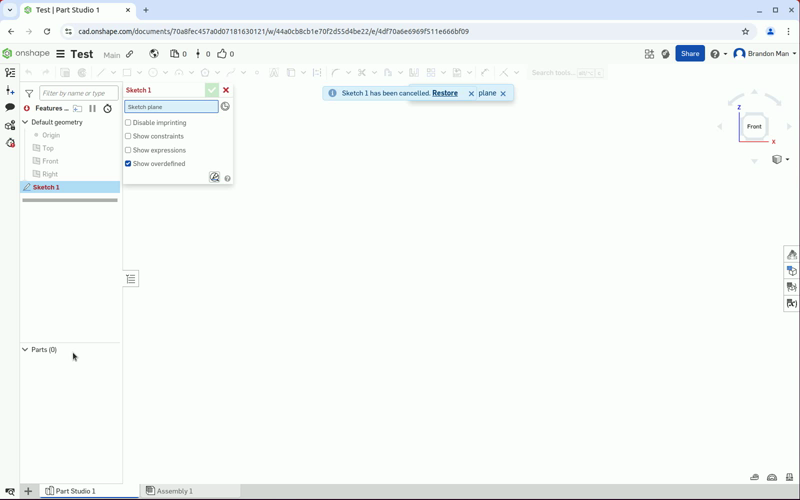
mouse_move(73, 163)
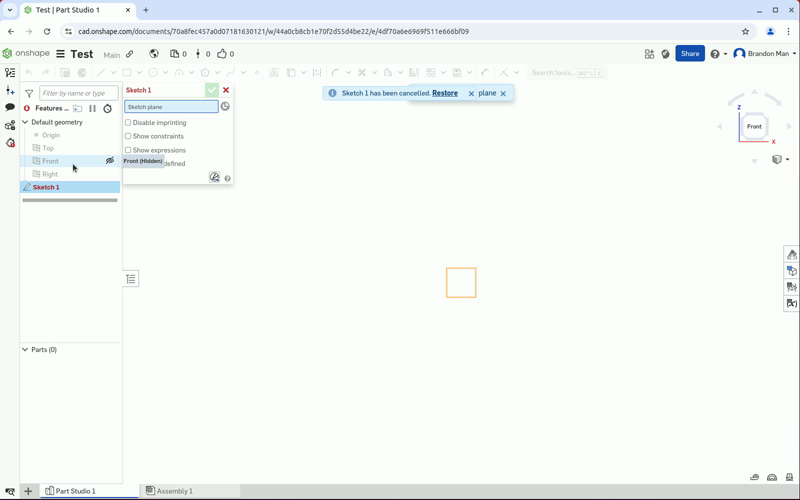
click(73, 163)
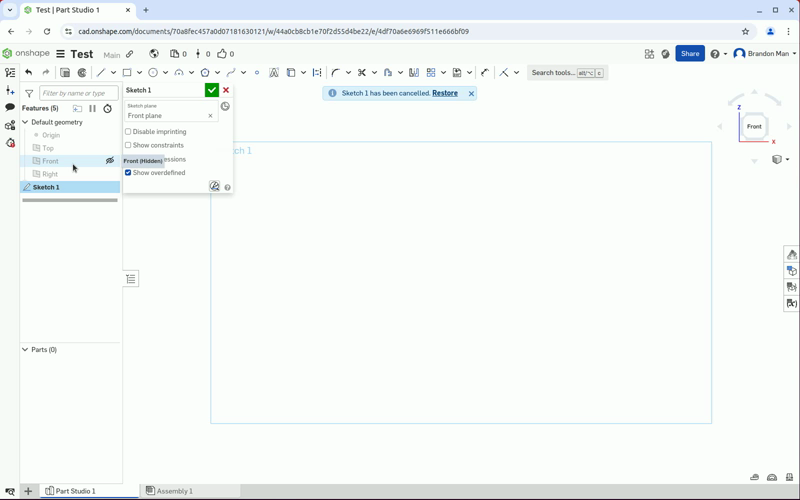
mouse_move(73, 352)
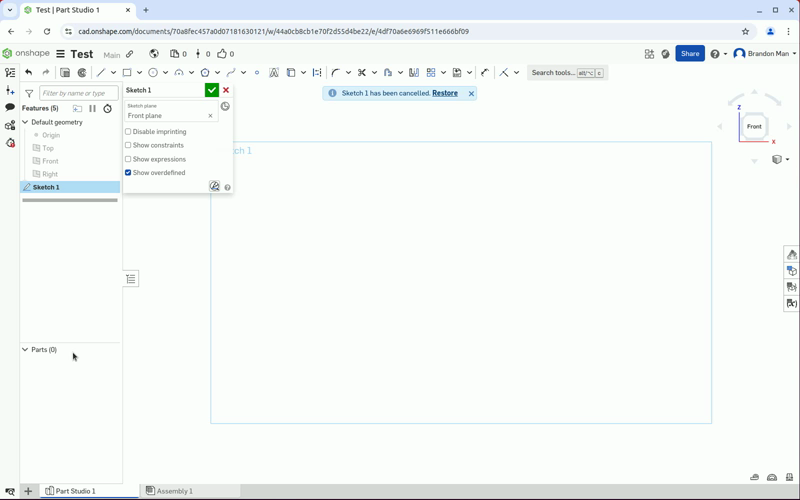
key(y)
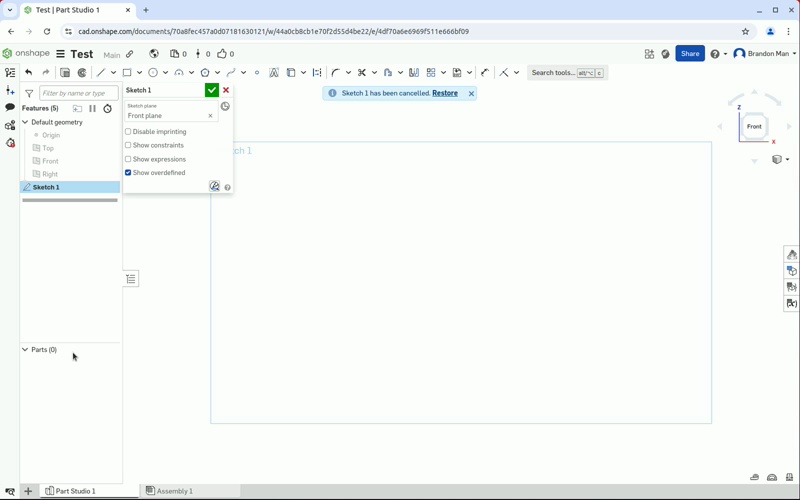
key(l)
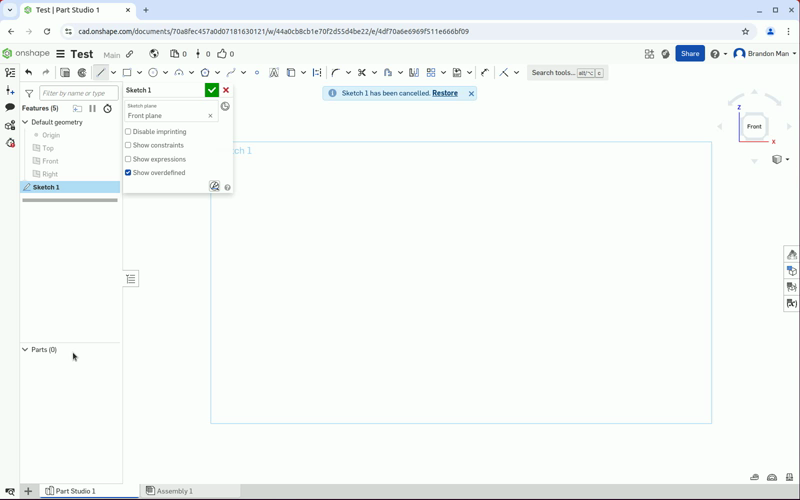
key_down(shift)
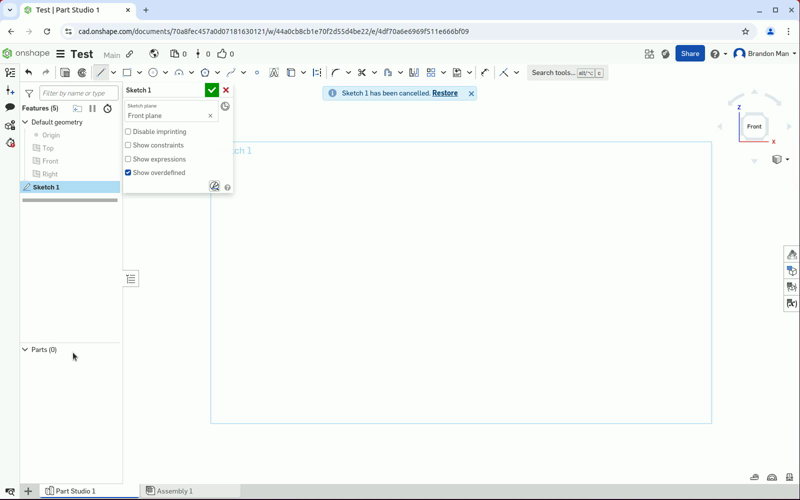
mouse_move(460, 258)
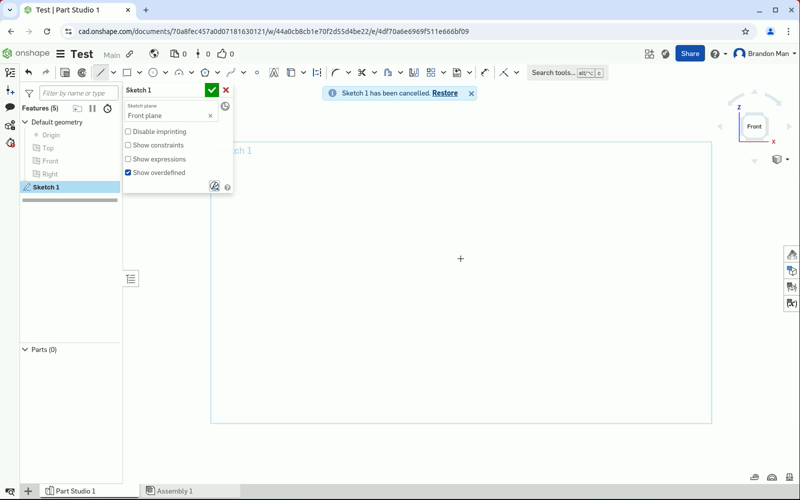
click(460, 258)
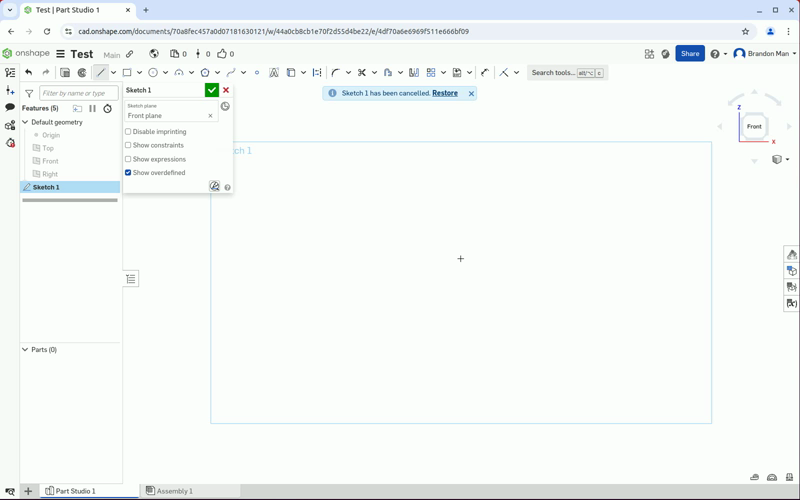
key_up(shift)
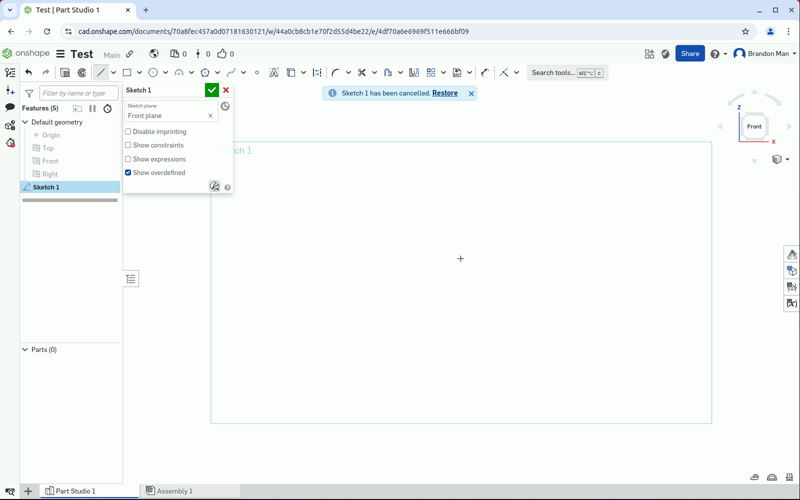
key_down(shift)
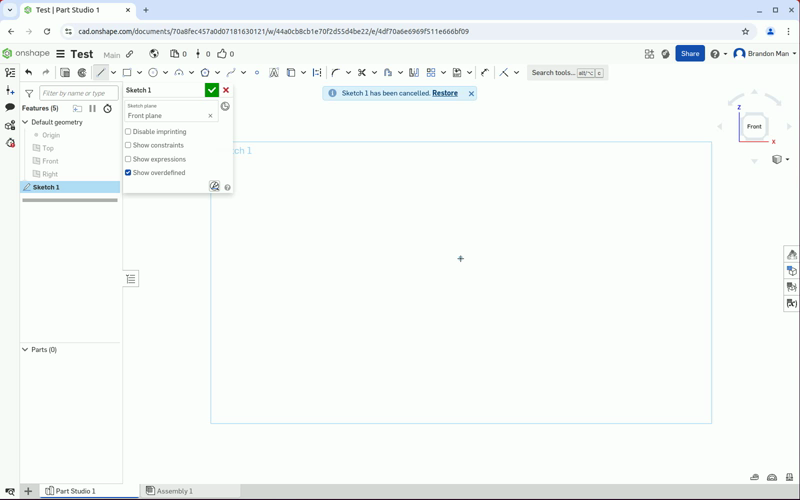
mouse_move(490, 258)
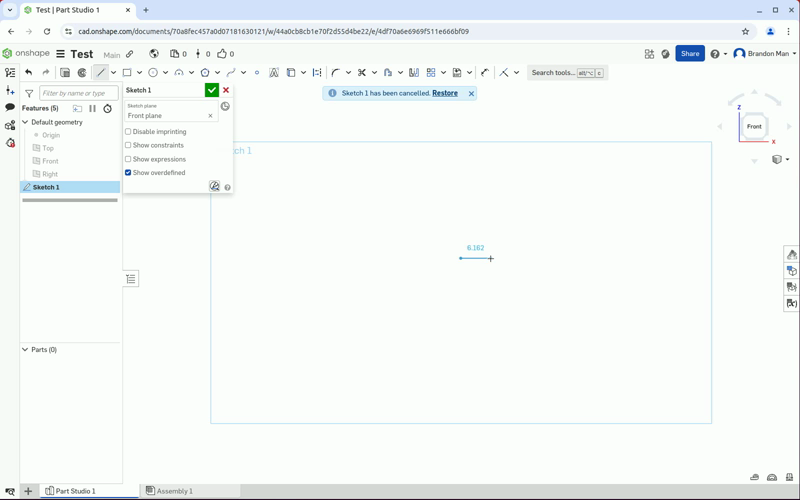
mouse_move(485, 283)
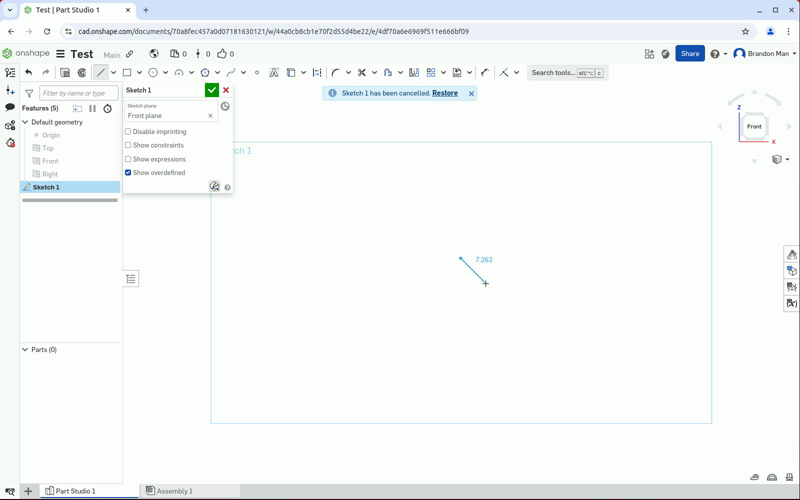
click(485, 283)
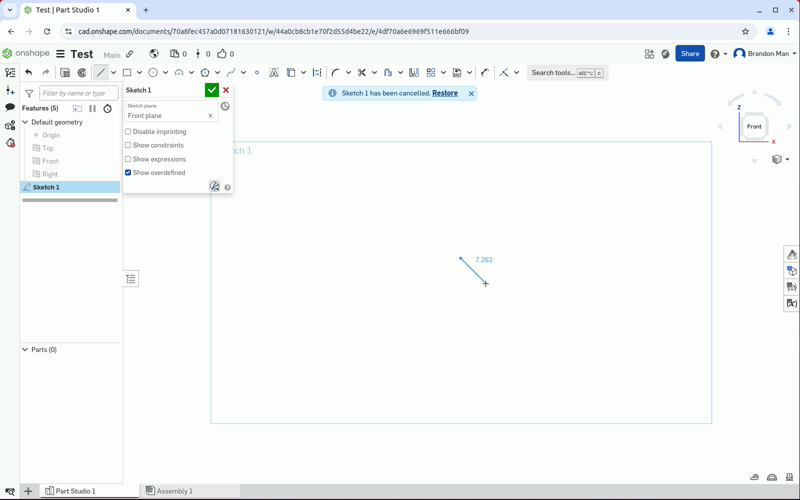
key_up(shift)
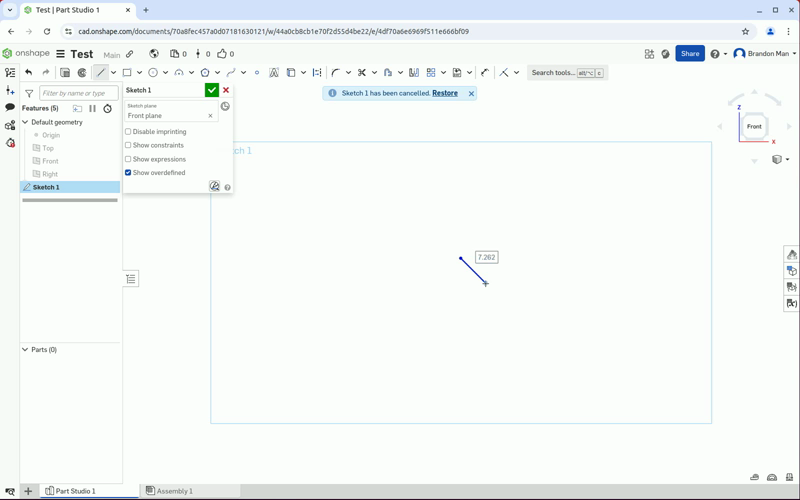
key_down(shift)
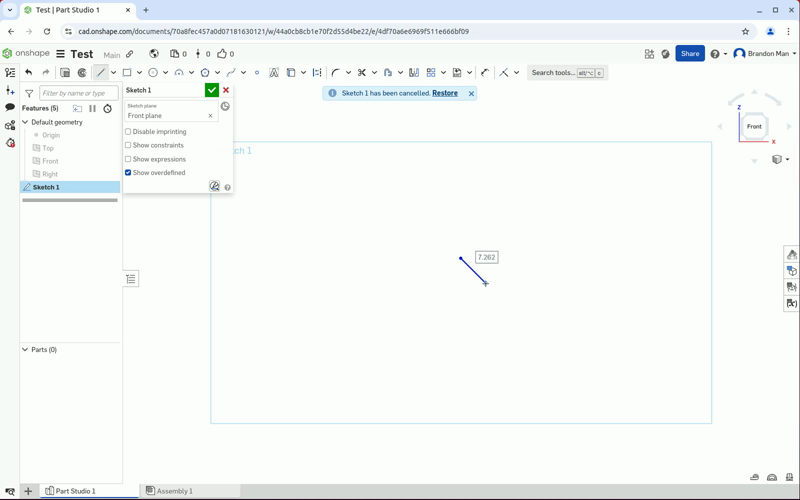
mouse_move(515, 283)
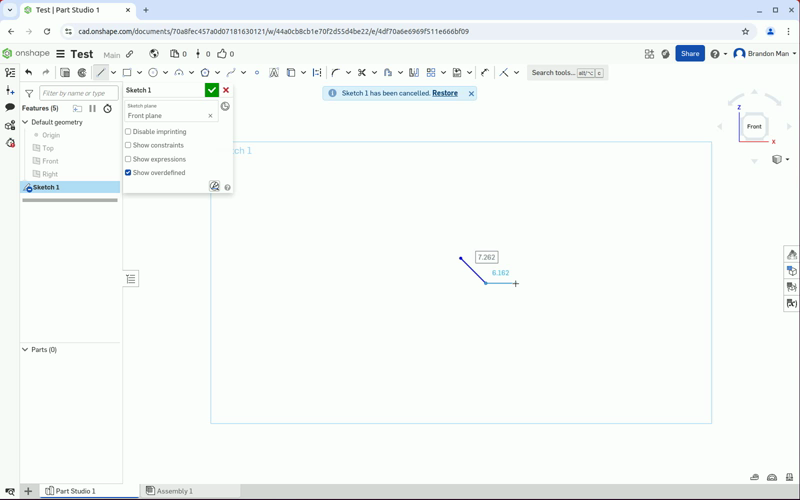
mouse_move(523, 283)
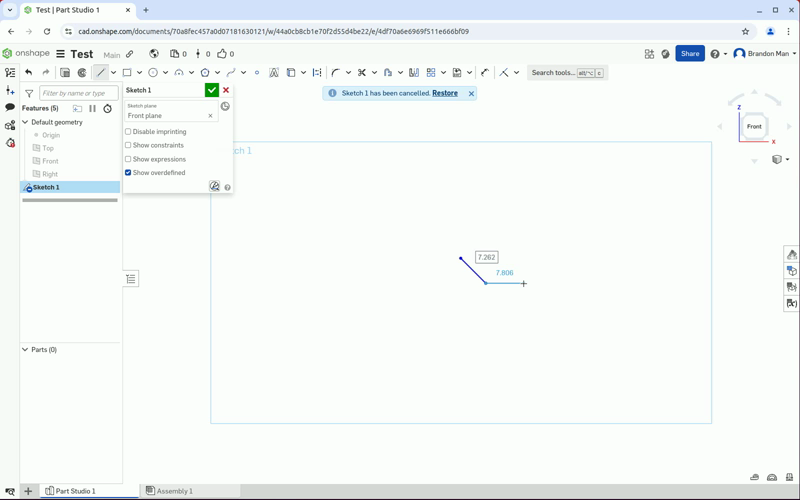
click(523, 283)
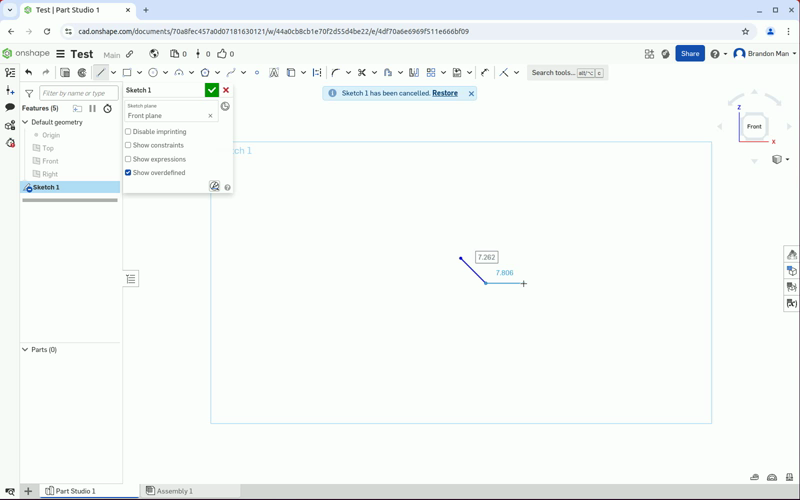
key_up(shift)
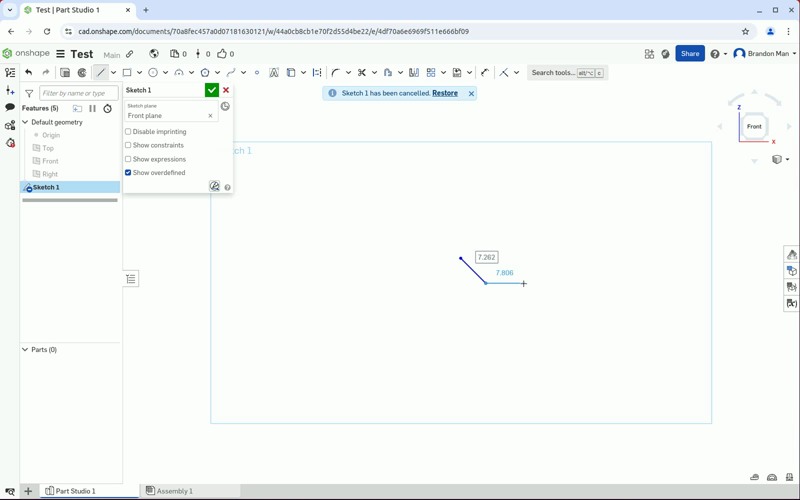
key_down(shift)
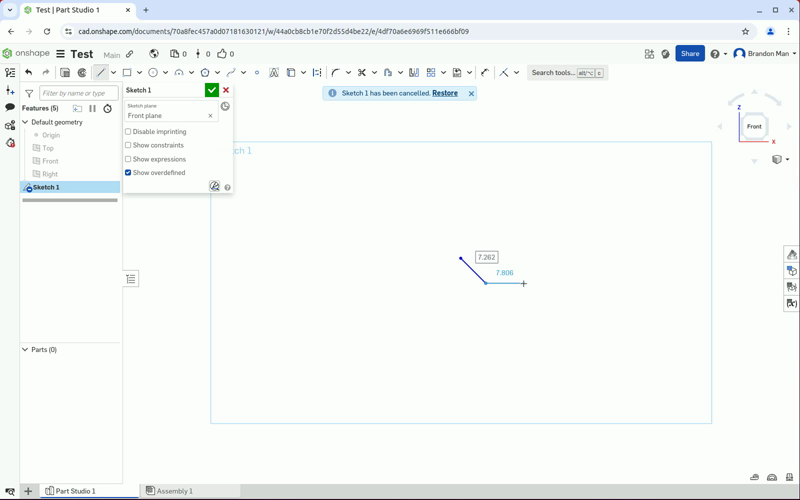
mouse_move(553, 283)
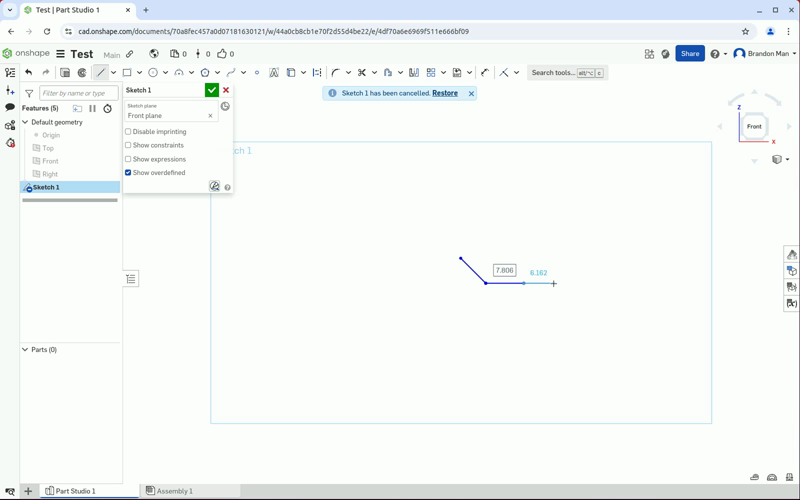
mouse_move(523, 233)
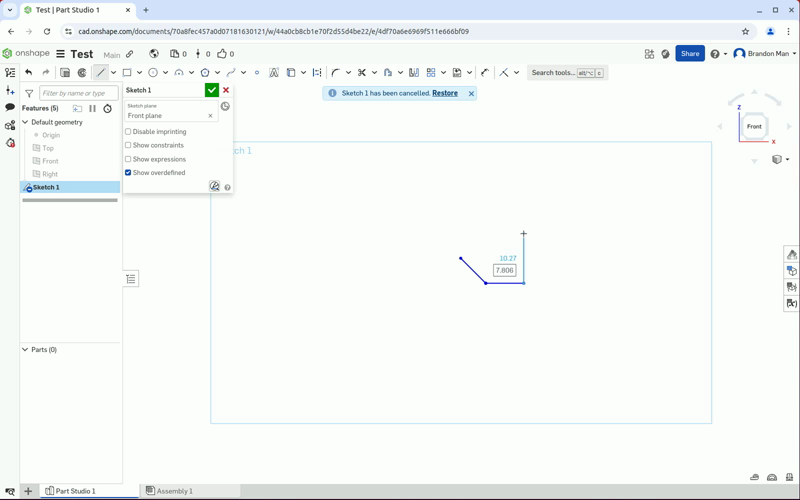
click(523, 233)
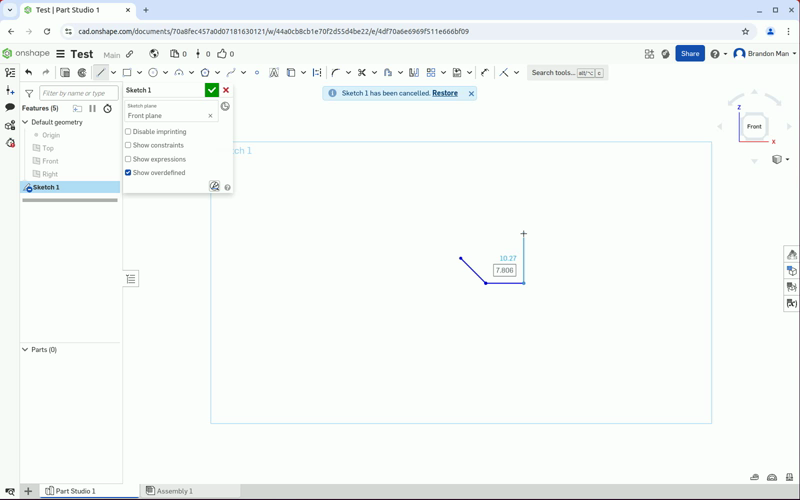
key_up(shift)
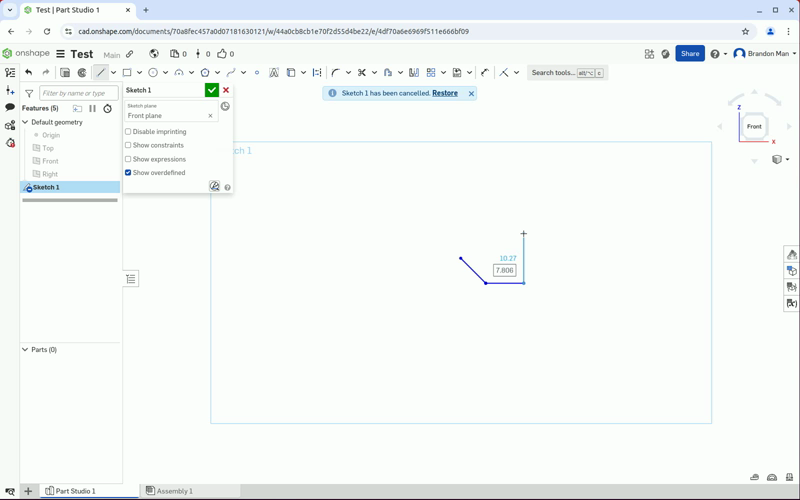
key_down(shift)
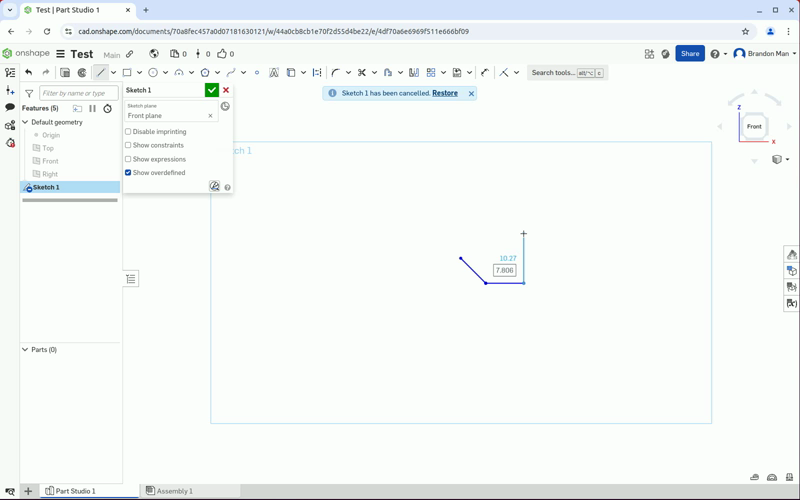
mouse_move(553, 233)
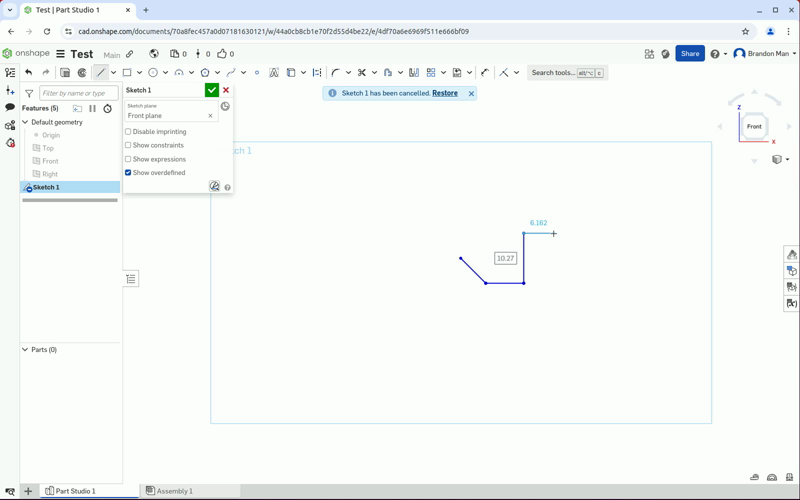
mouse_move(498, 220)
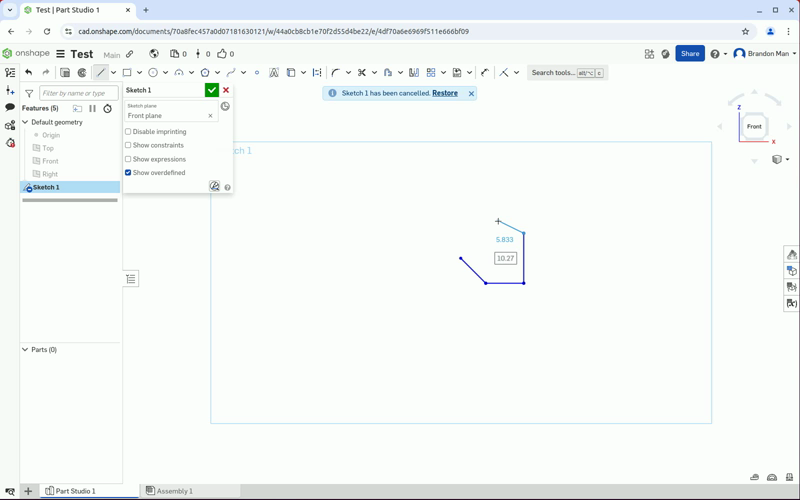
click(498, 220)
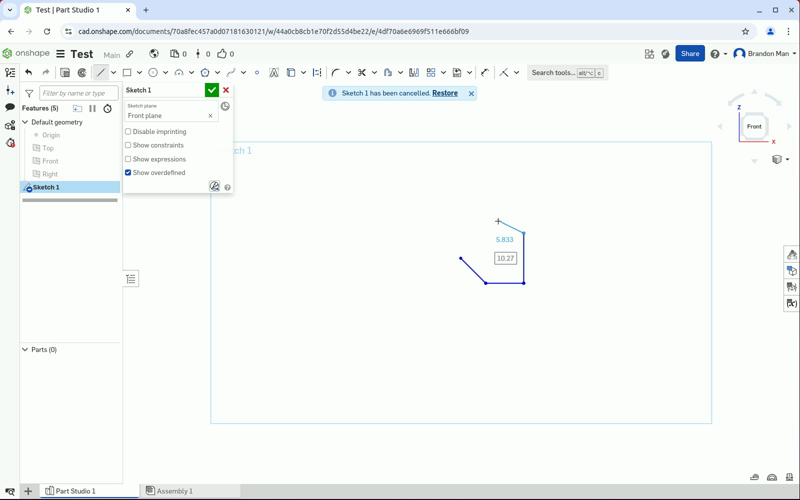
key_up(shift)
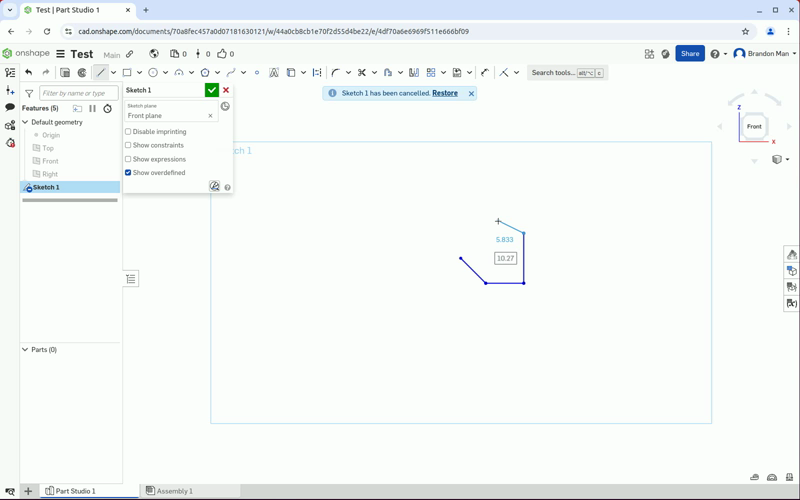
key_down(shift)
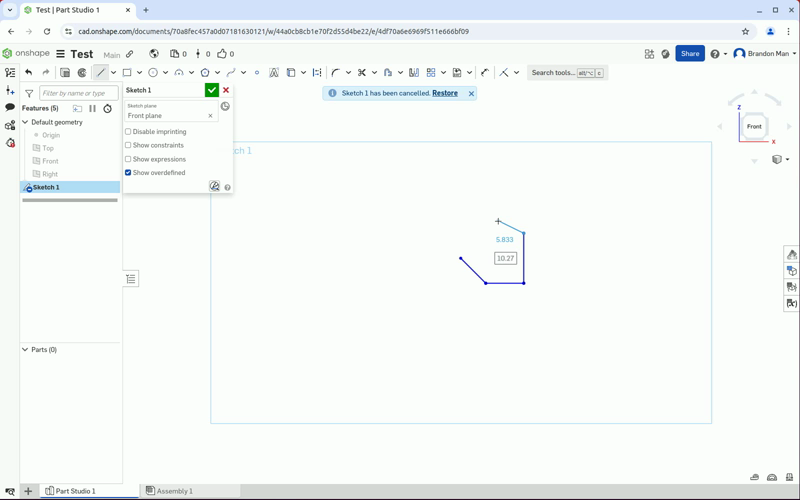
mouse_move(528, 220)
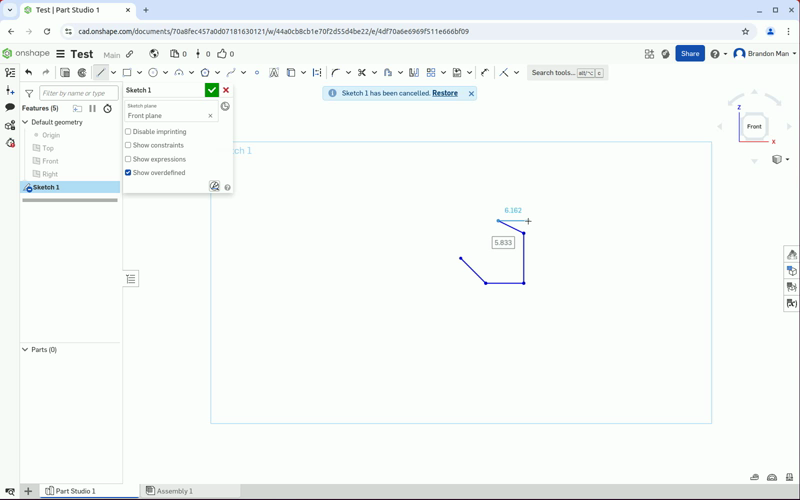
mouse_move(460, 220)
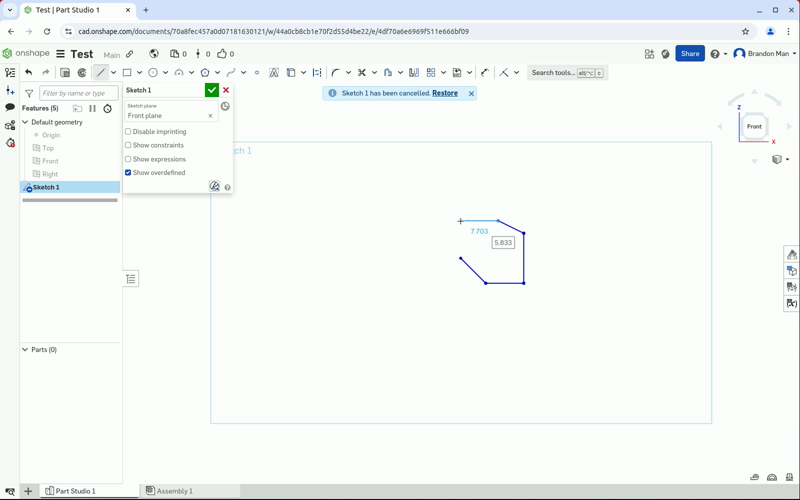
click(460, 220)
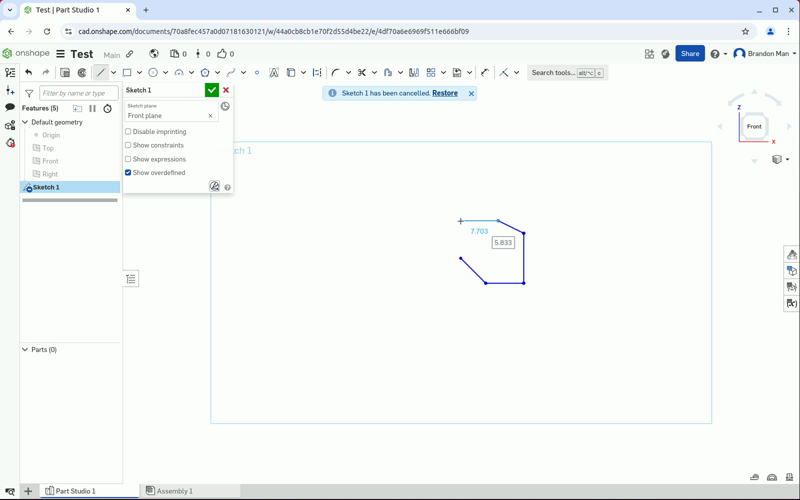
key_up(shift)
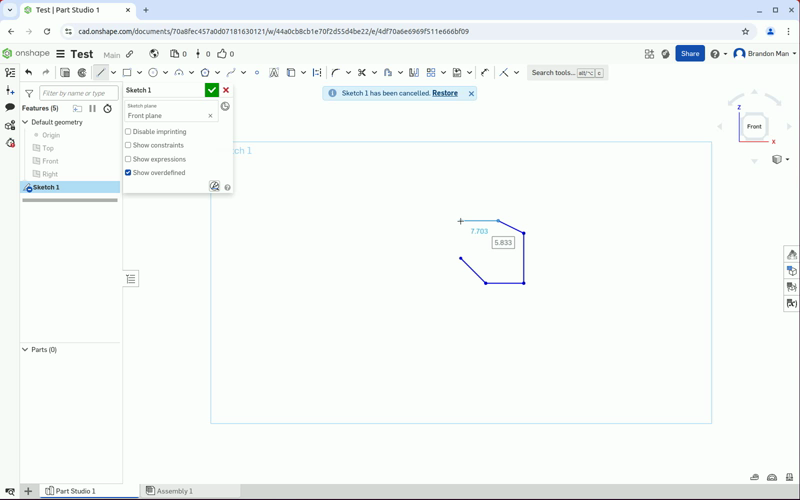
mouse_move(490, 220)
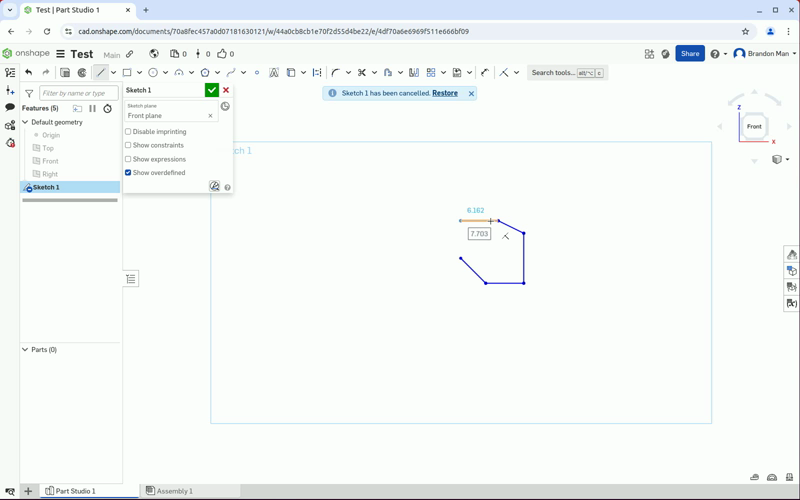
key_down(shift)
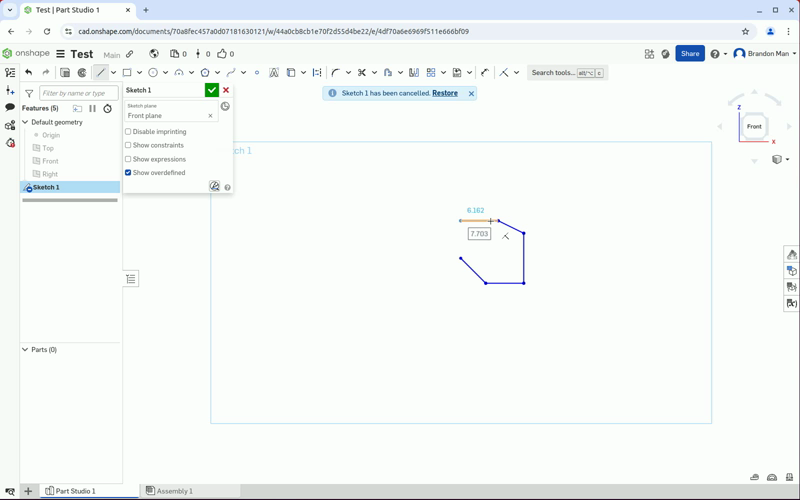
mouse_move(460, 258)
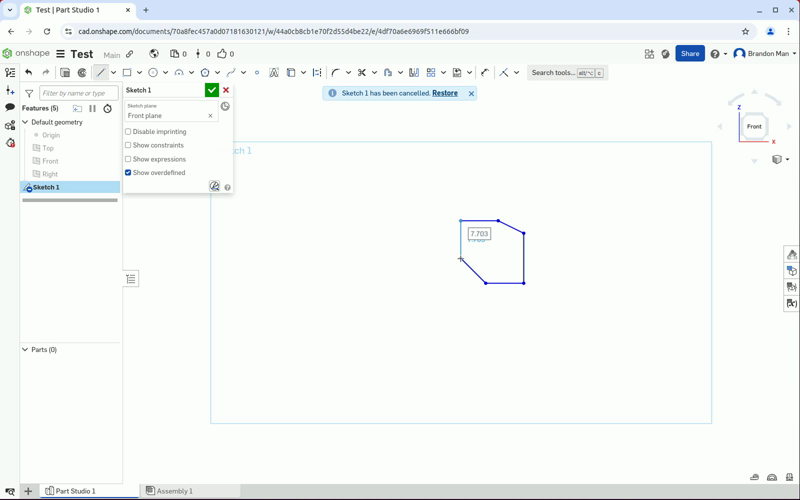
key_up(shift)
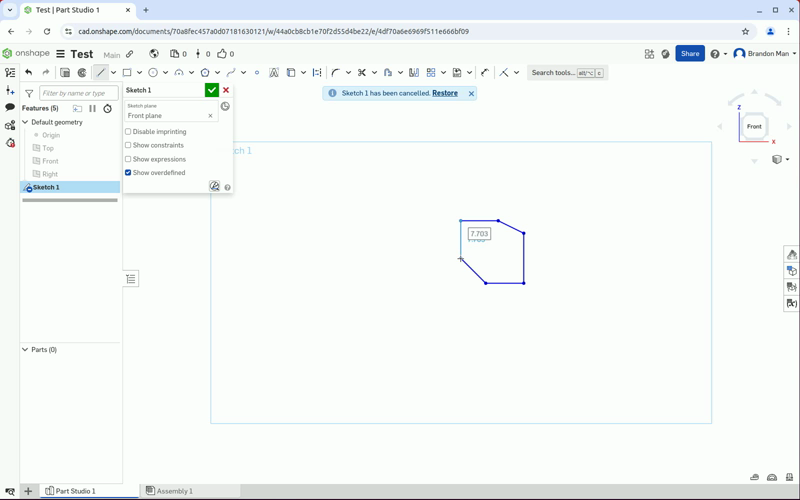
click(460, 258)
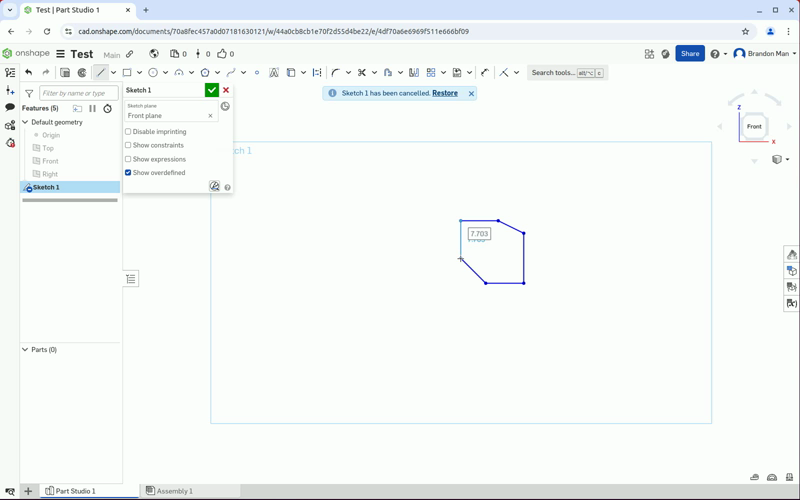
key(esc)
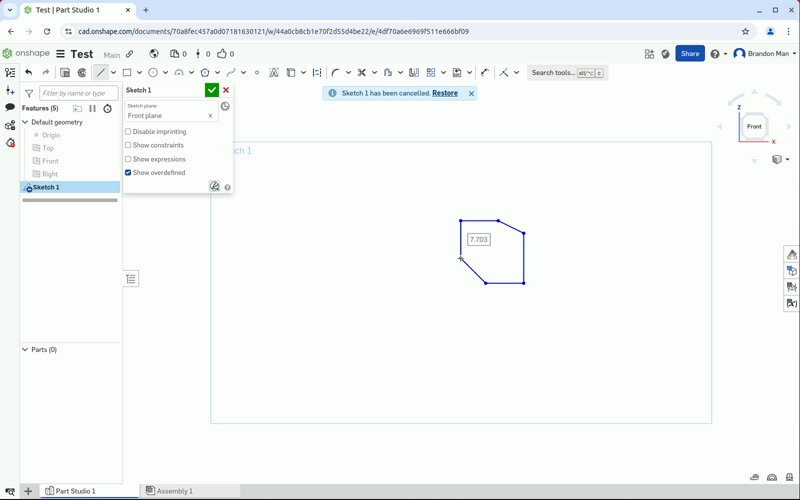
mouse_move(480, 239)
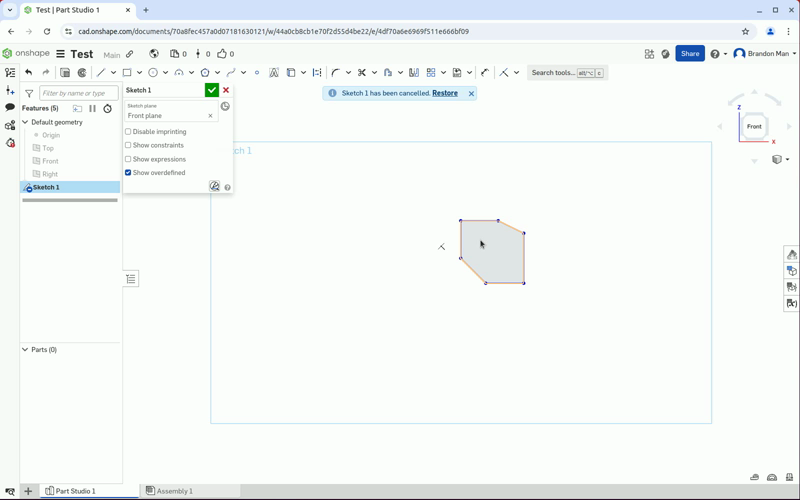
click(480, 239)
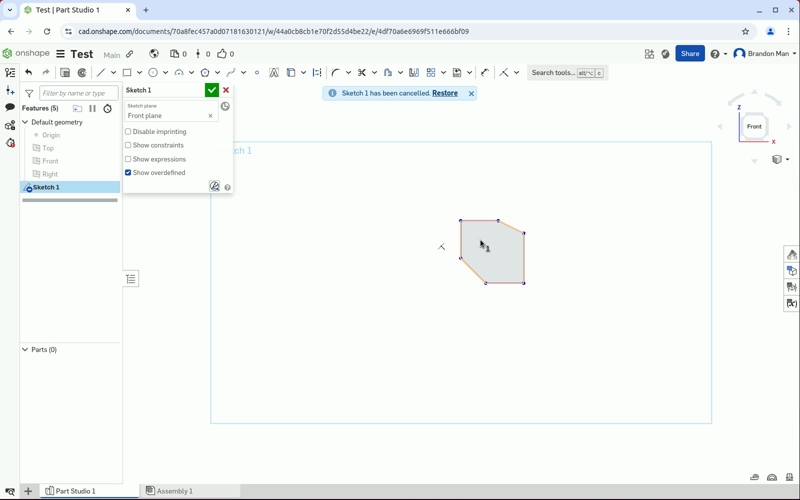
mouse_move(73, 352)
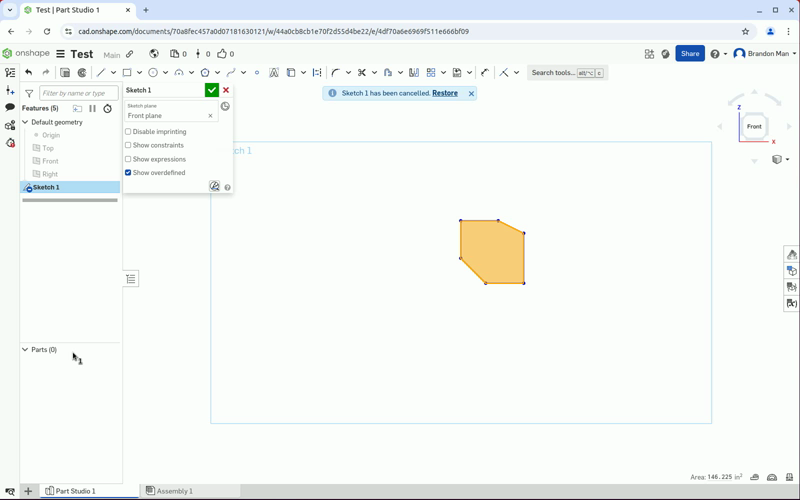
key(shift+y)
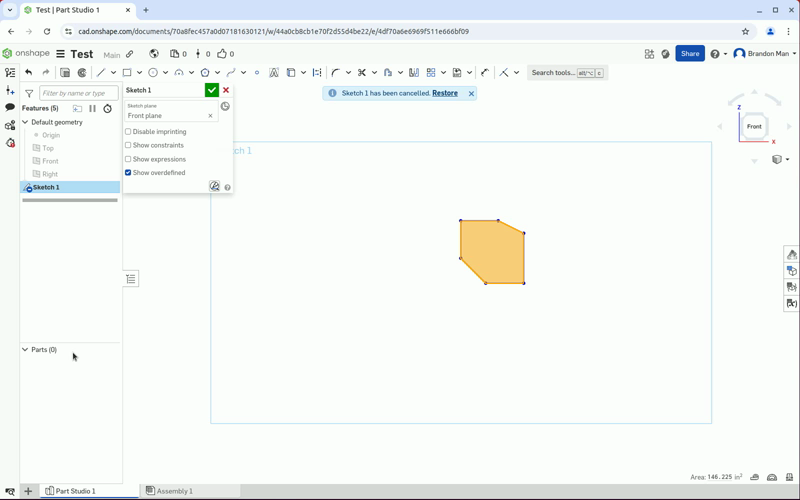
key(shift+e)
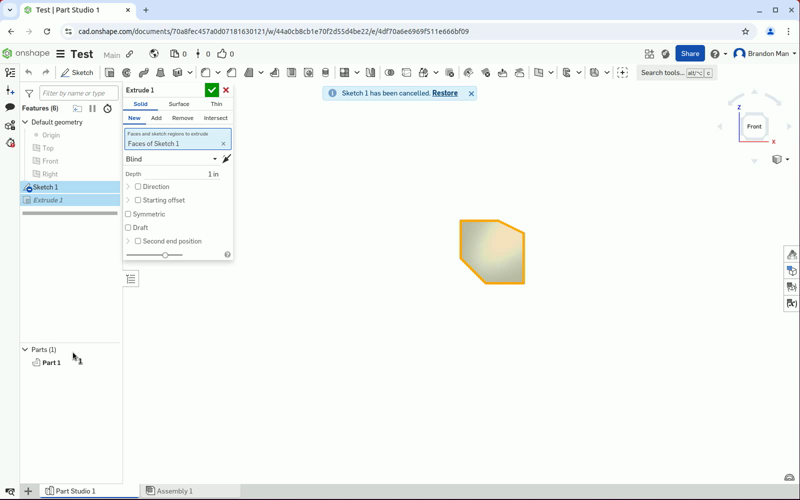
mouse_move(143, 106)
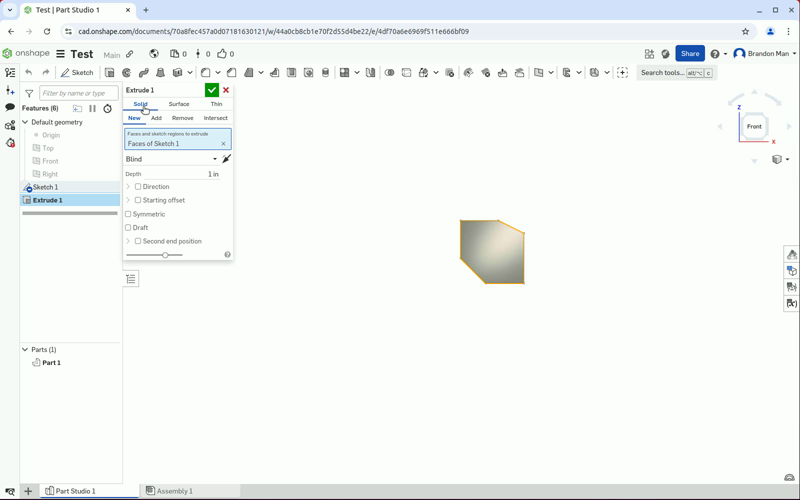
click(143, 106)
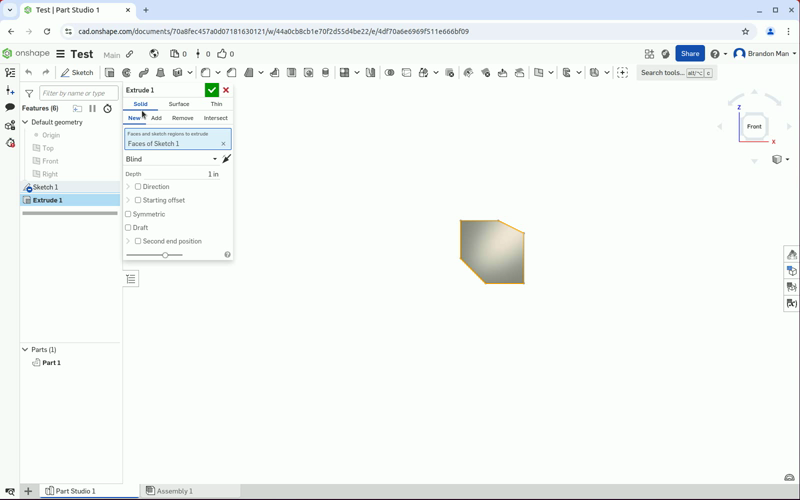
mouse_move(137, 120)
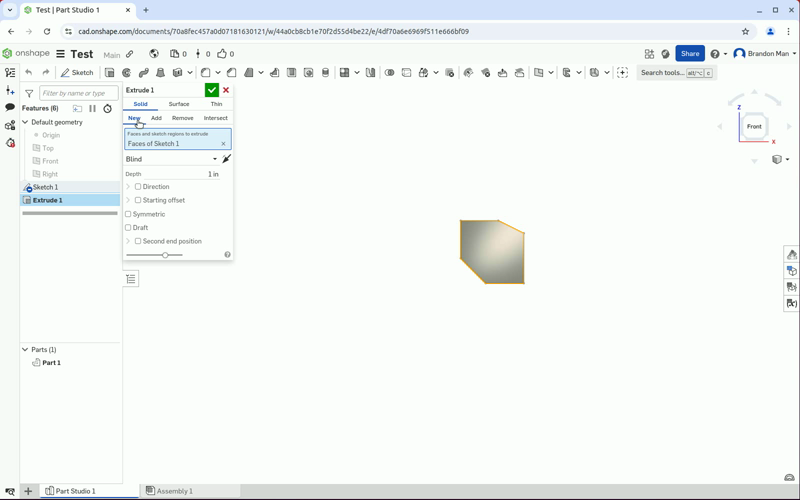
click(137, 120)
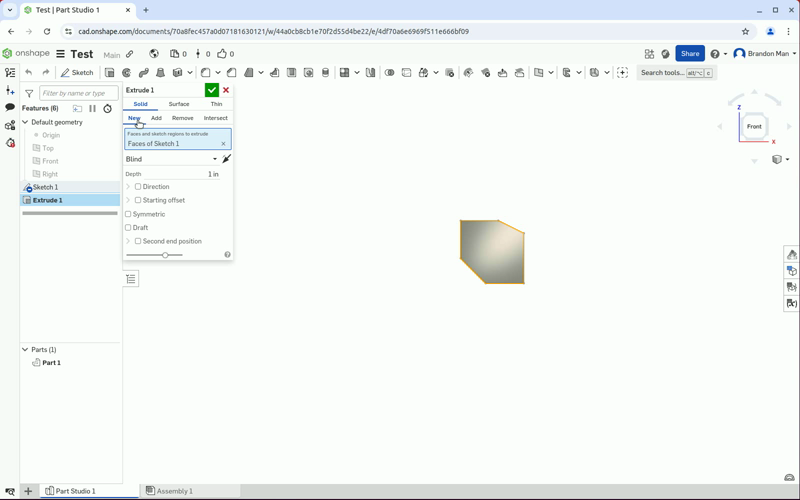
key(tab, 4)
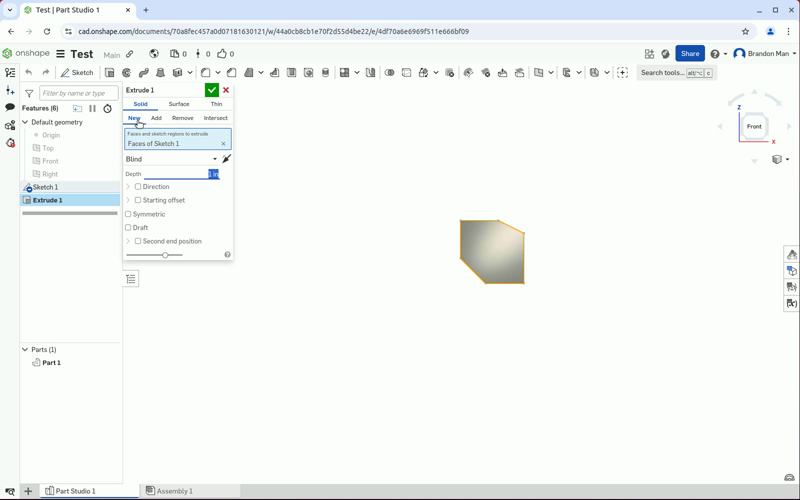
text(10.351)
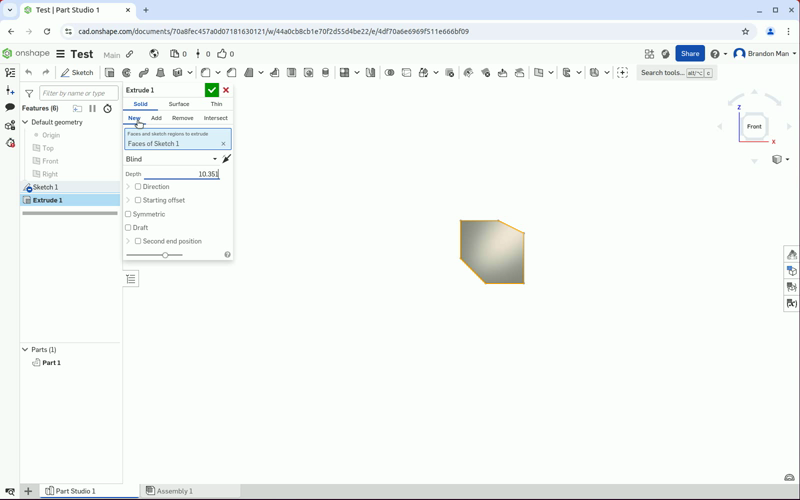
key(enter)
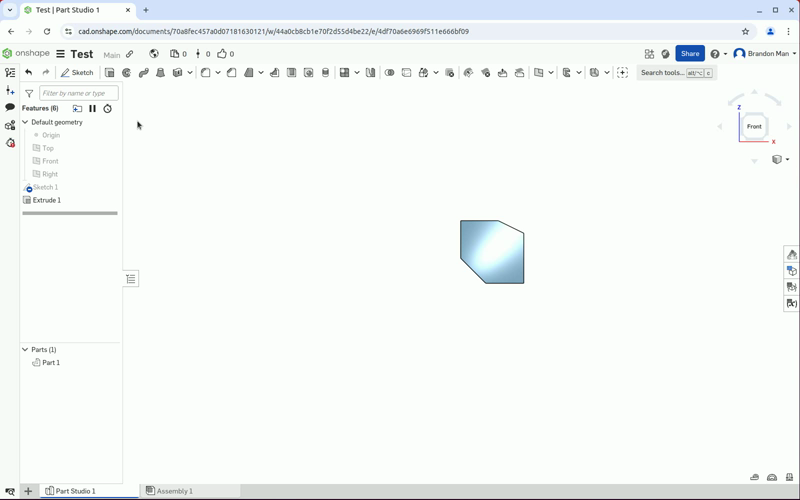
key(shift+h)
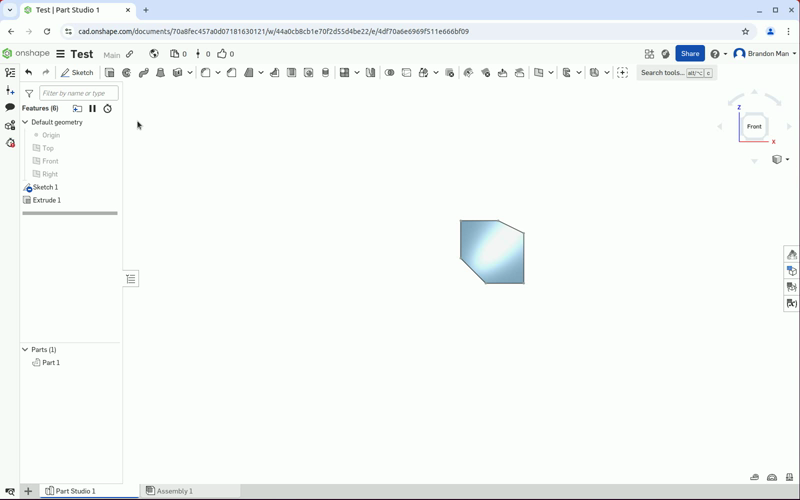
key(shift+h)
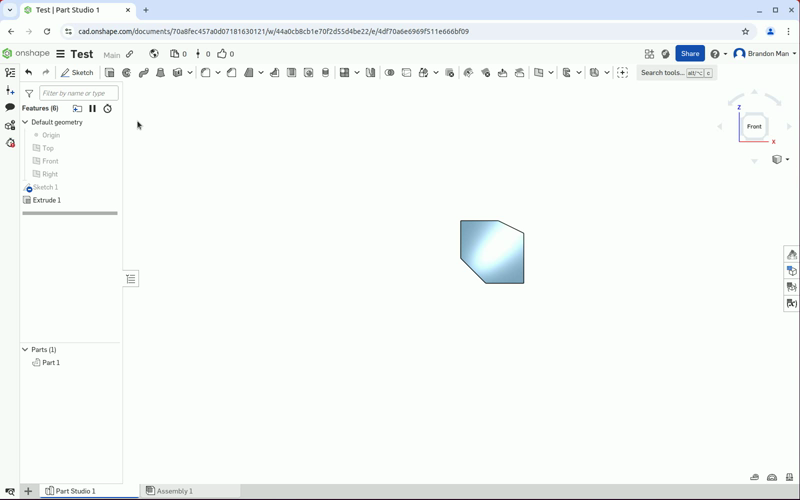
mouse_move(73, 189)
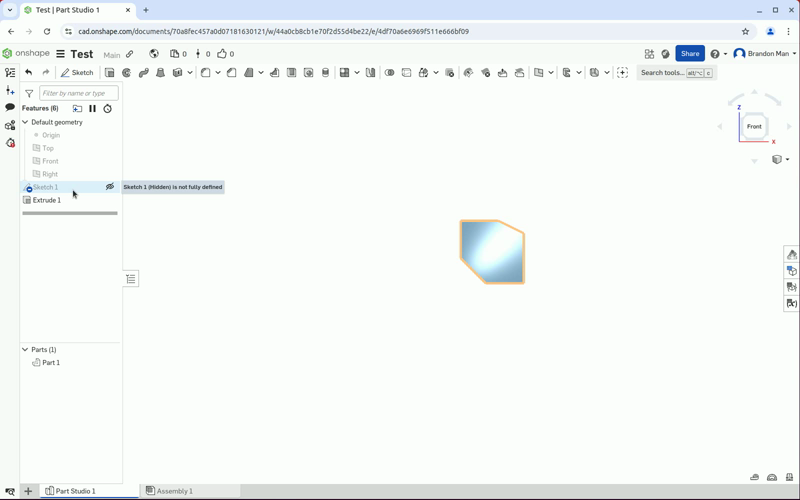
click(73, 189)
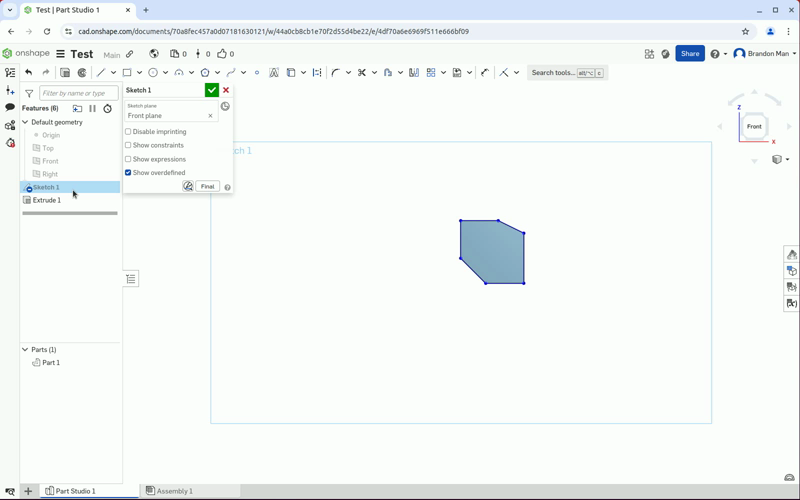
mouse_move(229, 92)
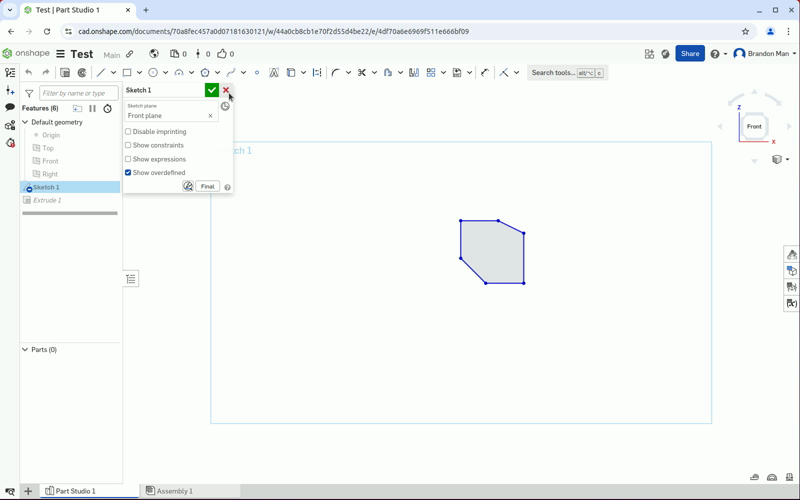
click(229, 92)
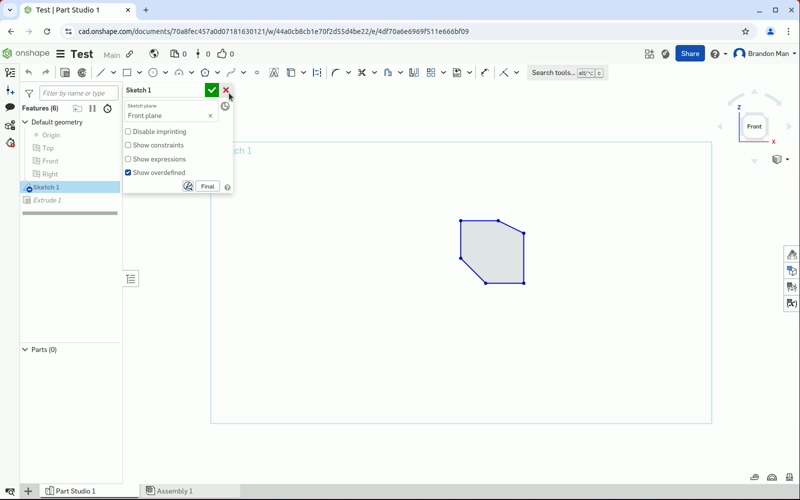
key(shift+s)
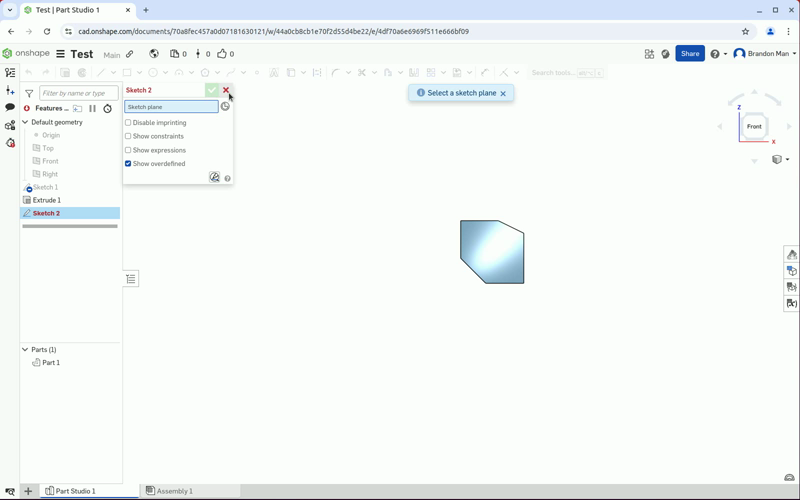
mouse_move(73, 163)
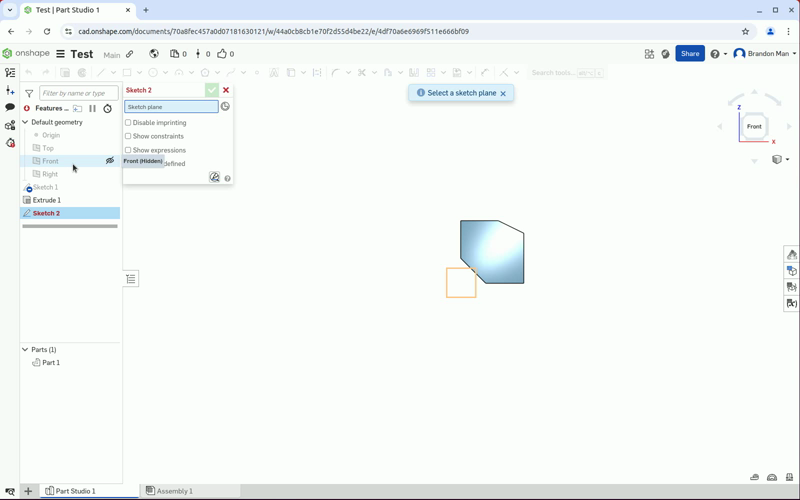
click(73, 163)
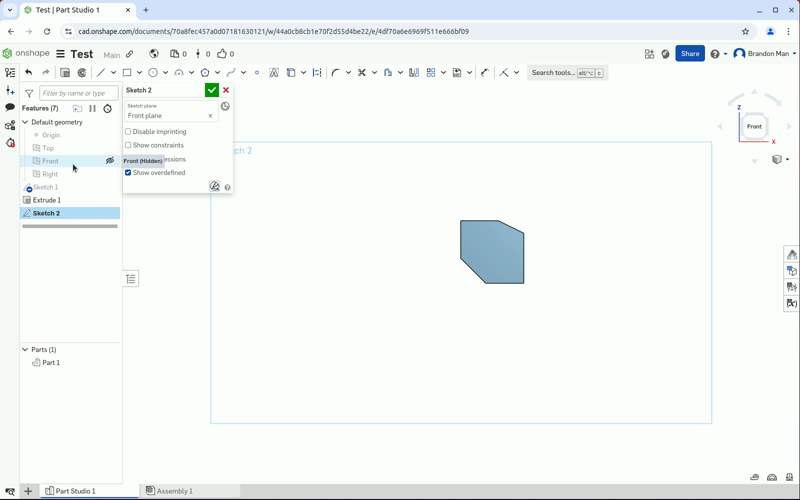
mouse_move(73, 352)
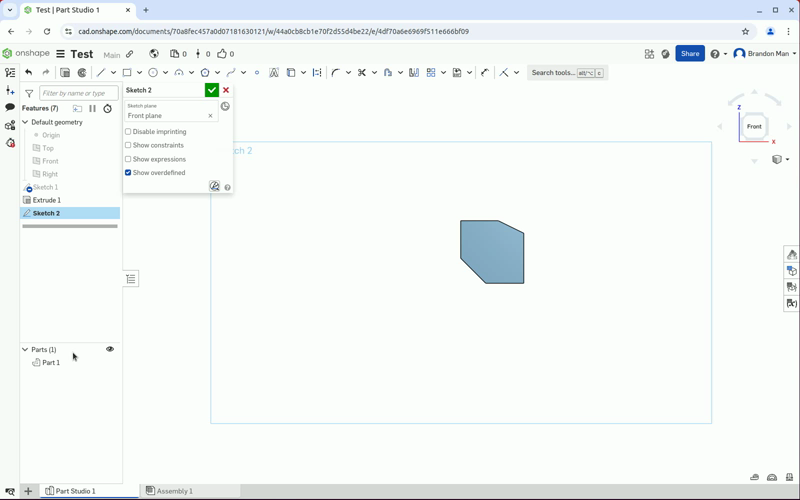
key(y)
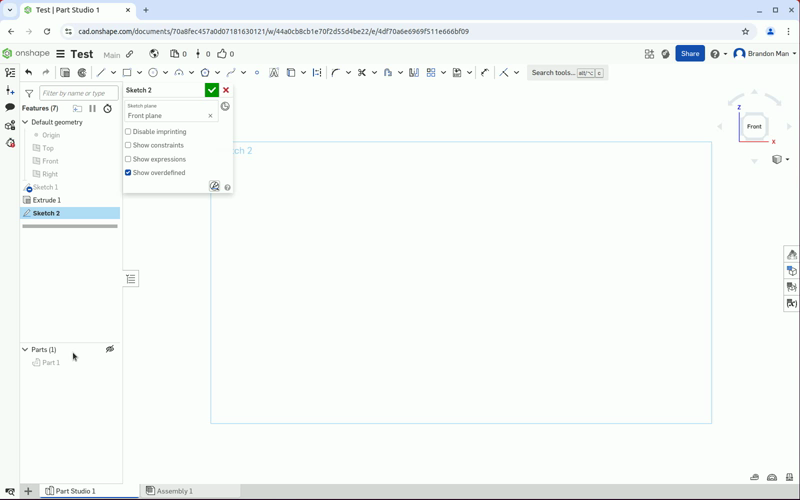
key(l)
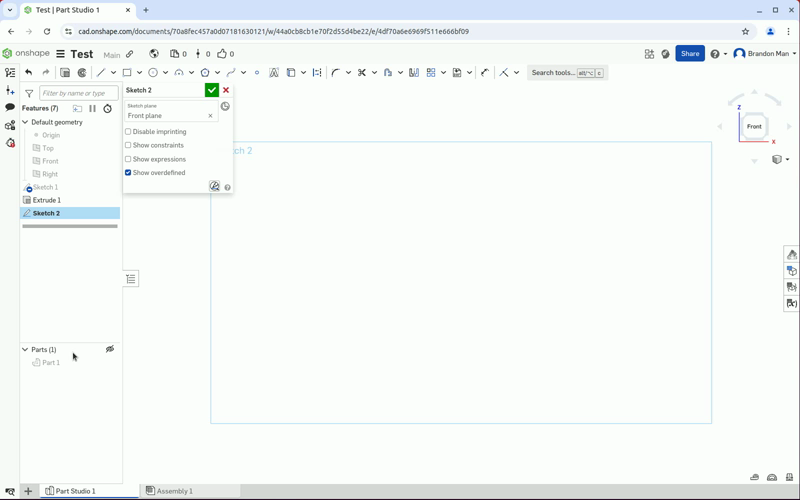
key_down(shift)
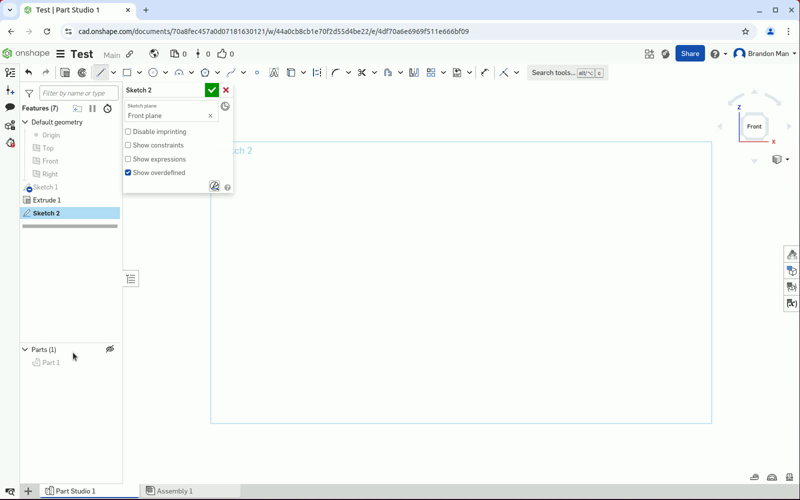
mouse_move(522, 282)
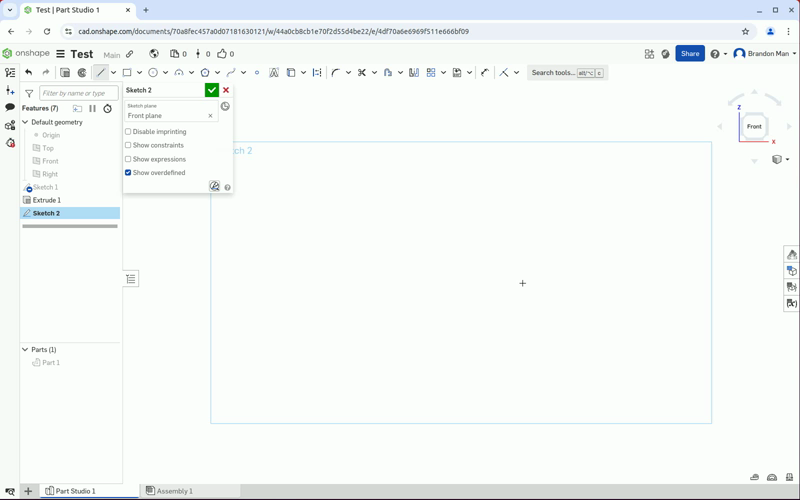
click(522, 282)
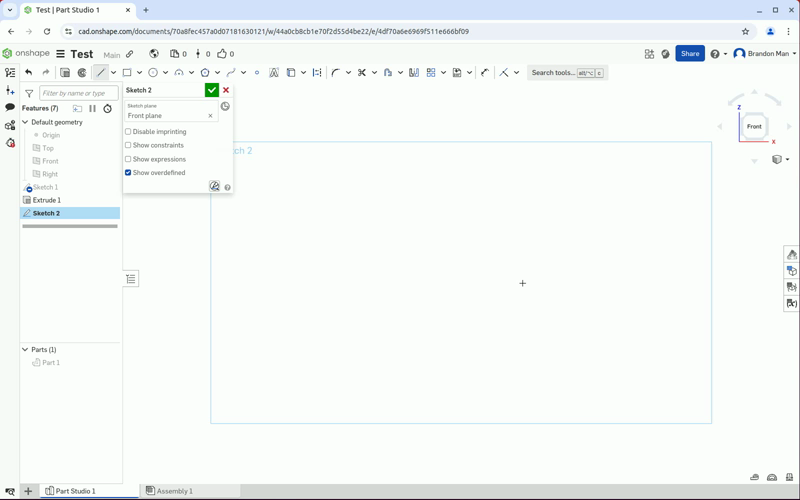
key_up(shift)
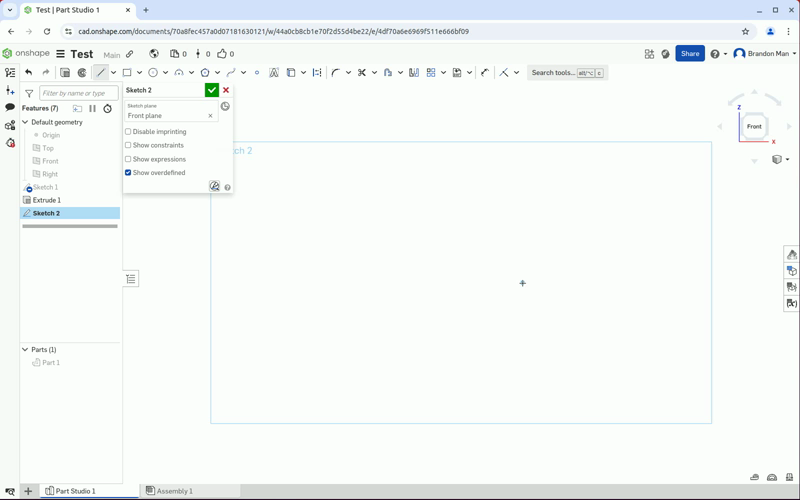
key_down(shift)
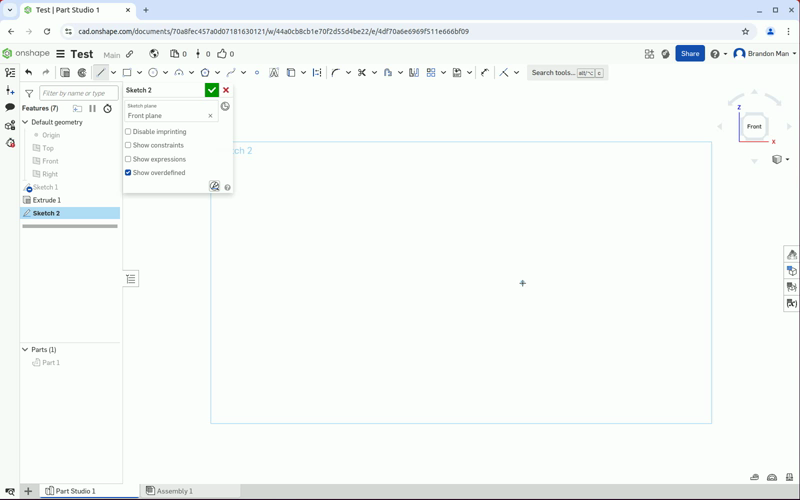
mouse_move(552, 282)
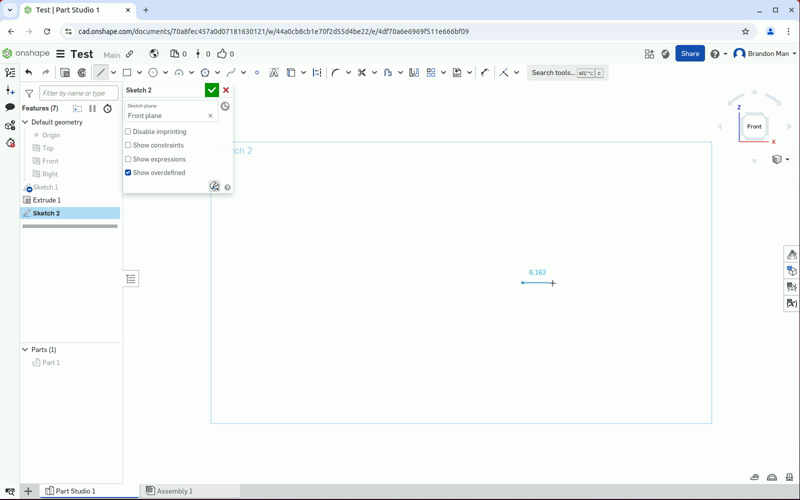
mouse_move(535, 282)
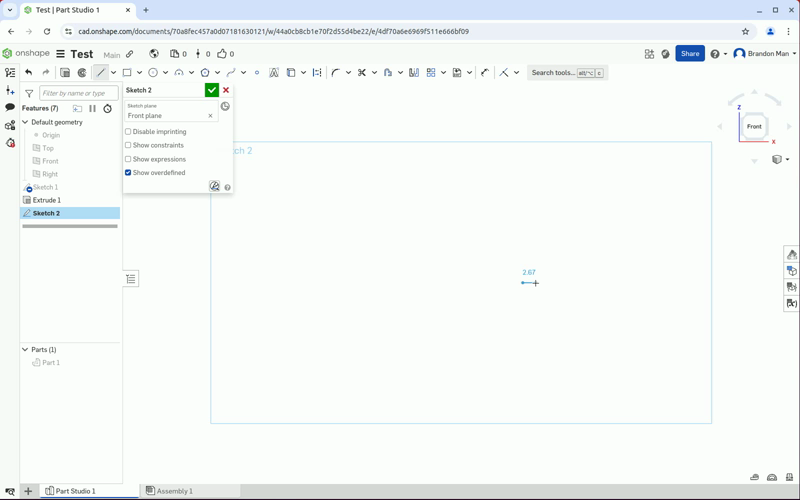
click(535, 282)
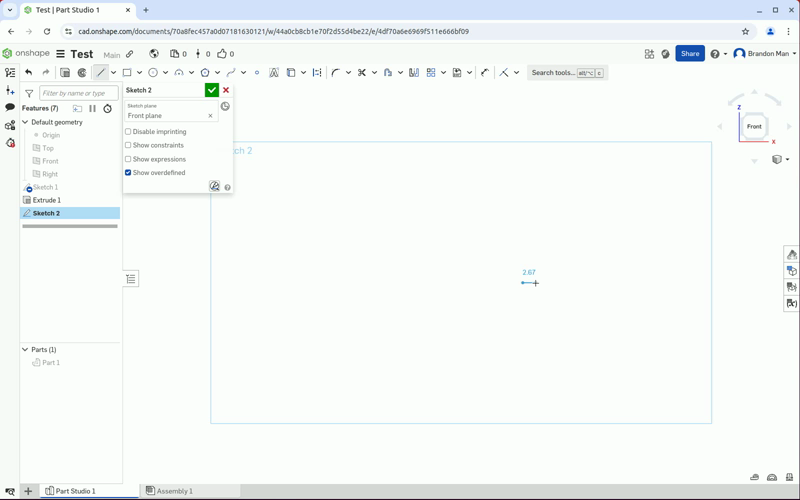
key_up(shift)
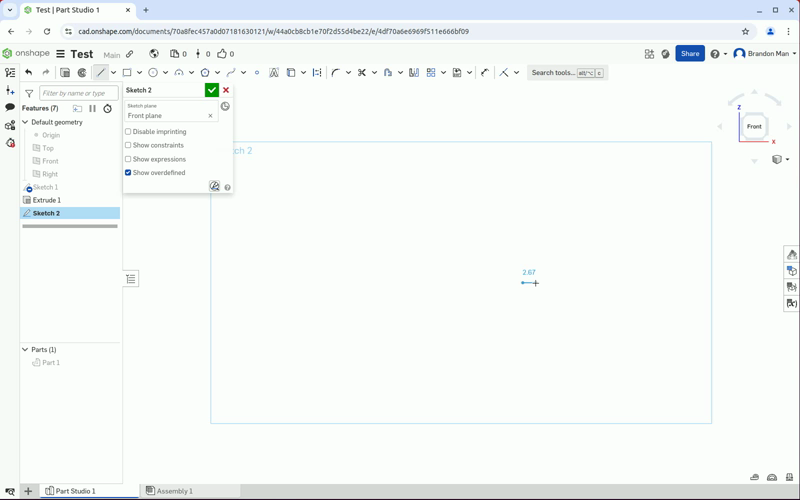
key_down(shift)
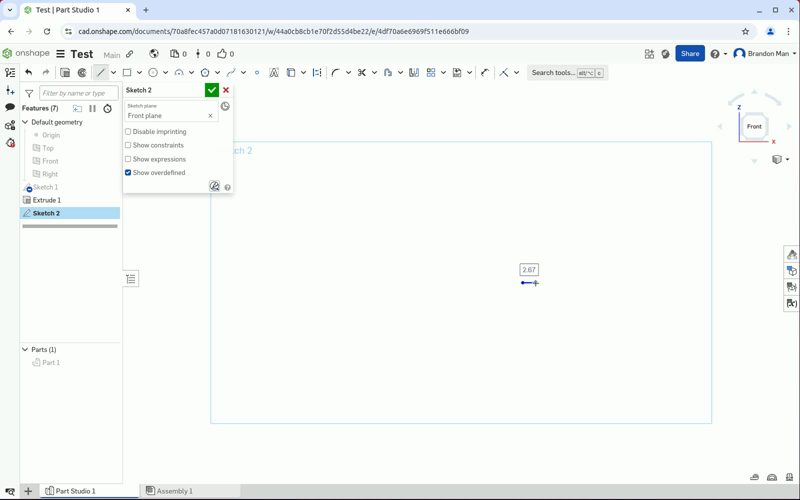
mouse_move(565, 282)
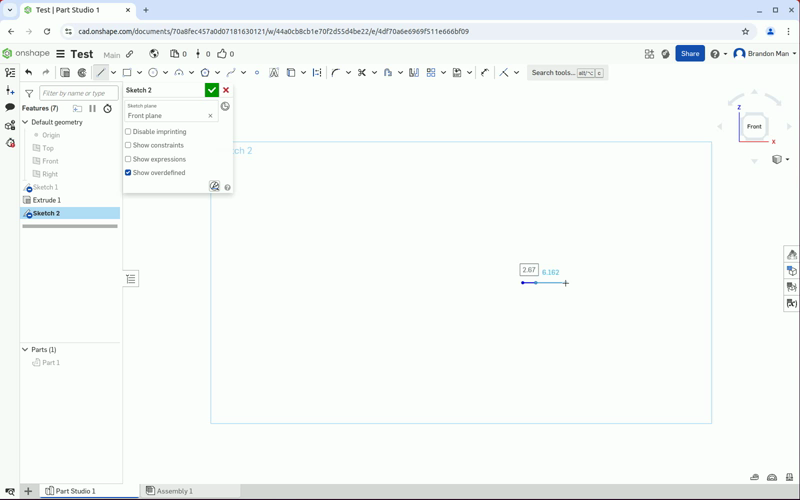
mouse_move(535, 238)
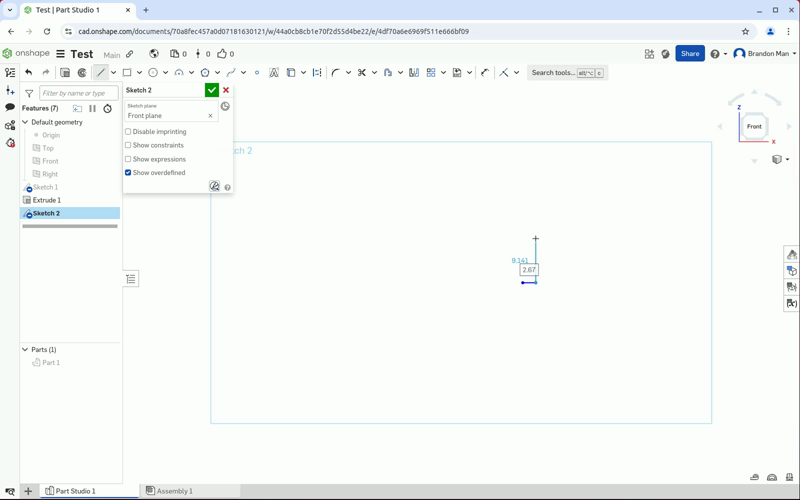
click(535, 238)
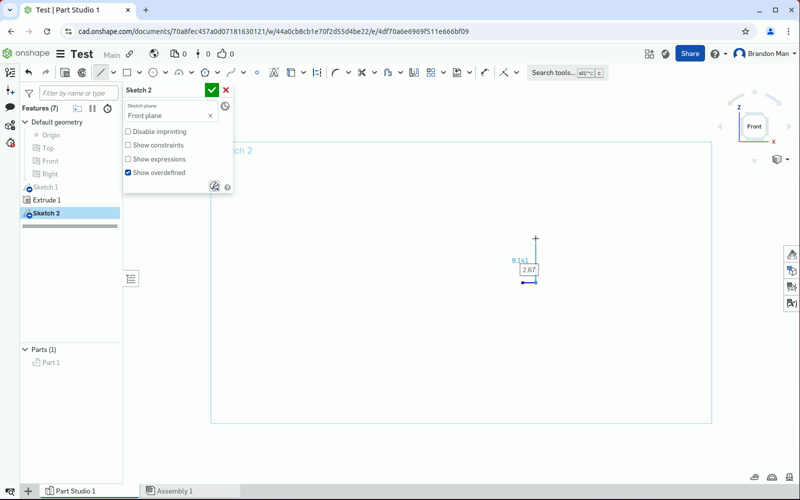
key_up(shift)
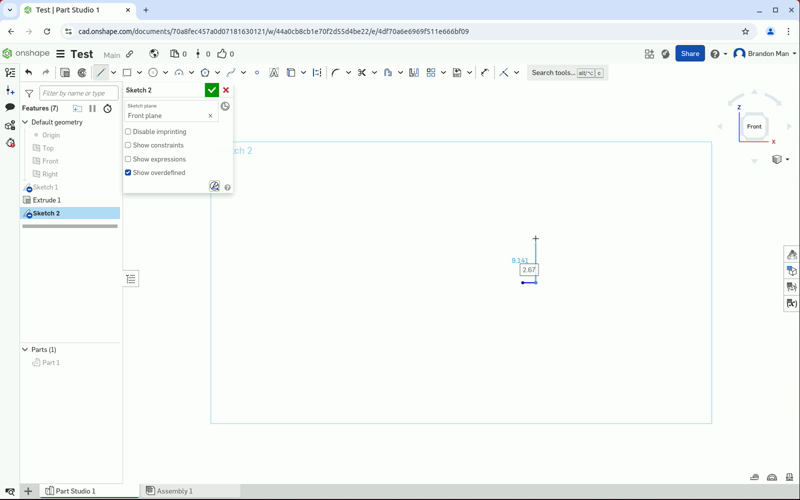
key_down(shift)
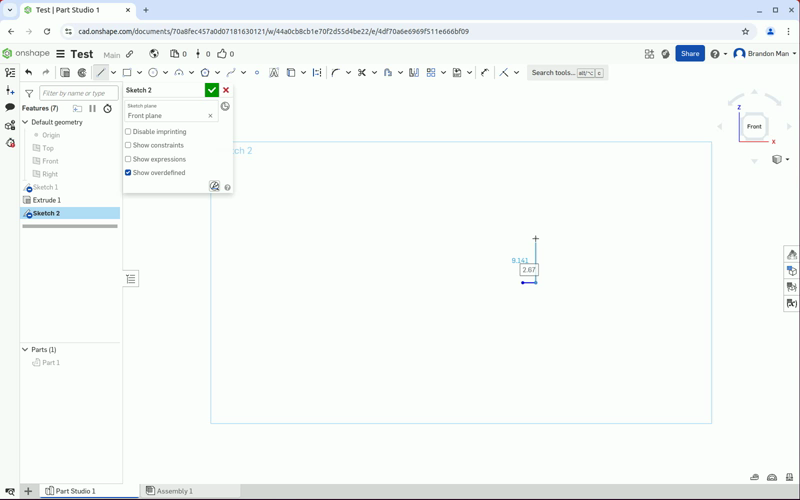
mouse_move(565, 238)
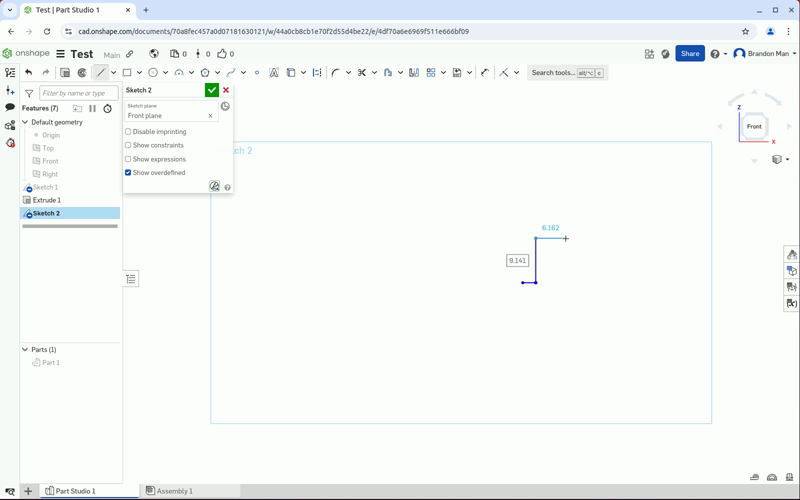
mouse_move(522, 231)
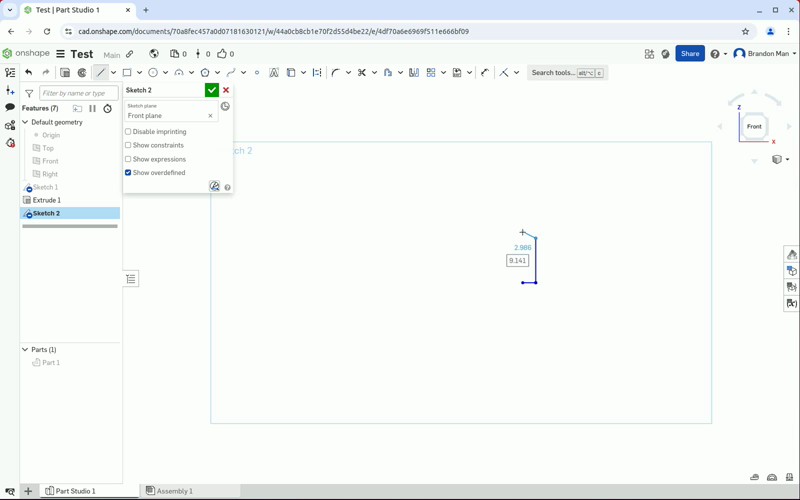
click(522, 231)
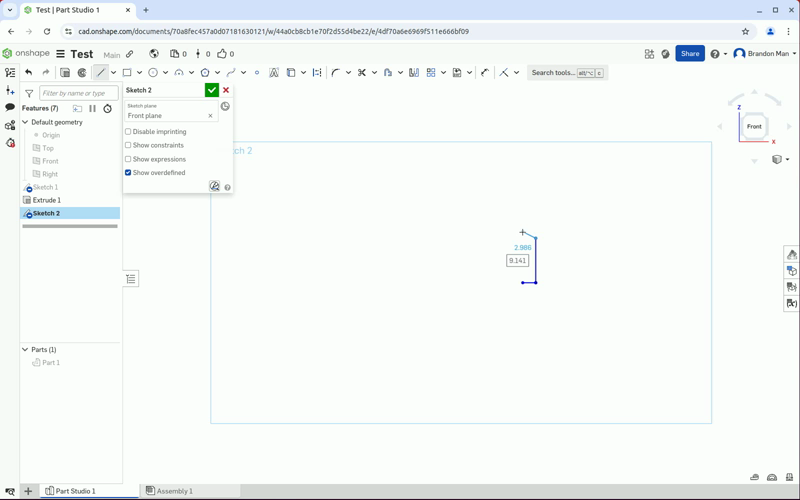
key_up(shift)
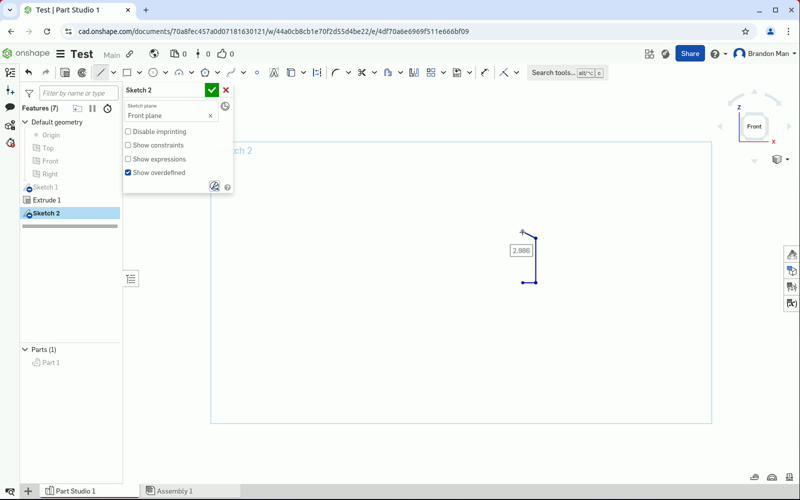
mouse_move(552, 231)
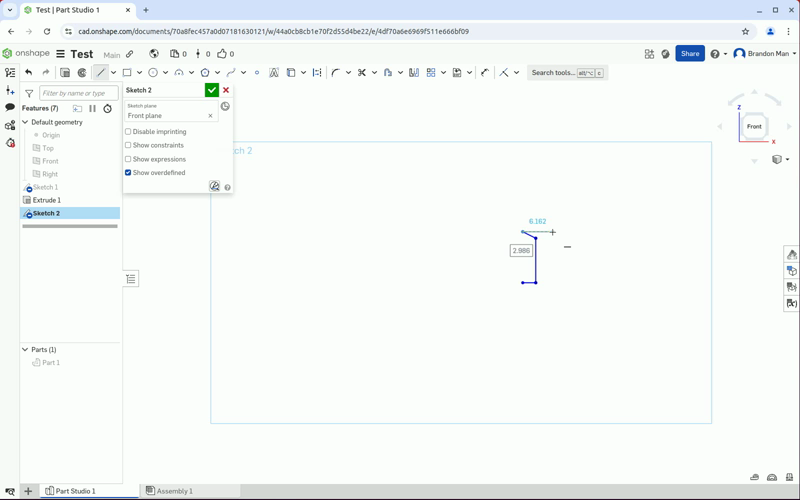
key_down(shift)
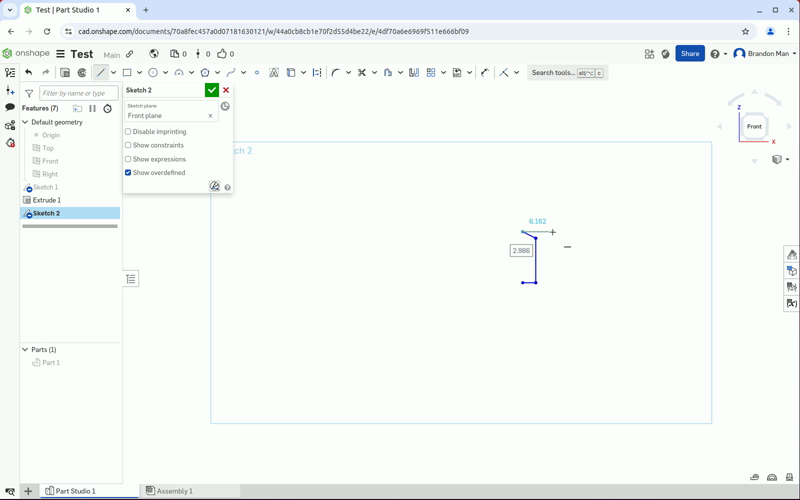
mouse_move(522, 282)
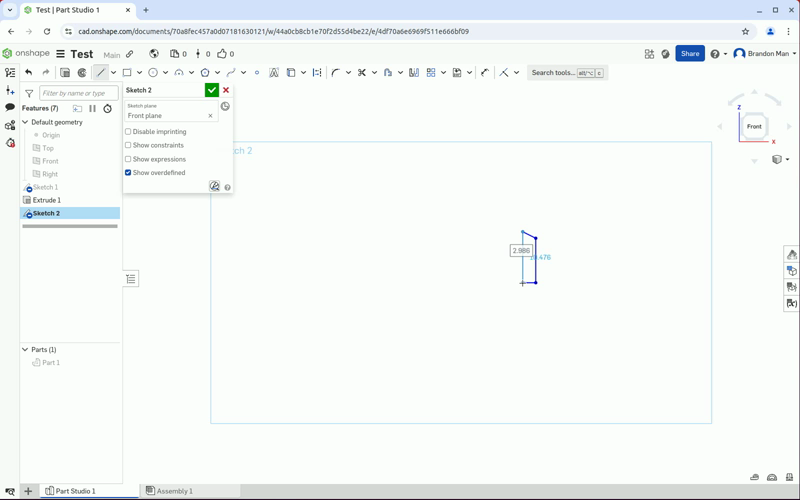
key_up(shift)
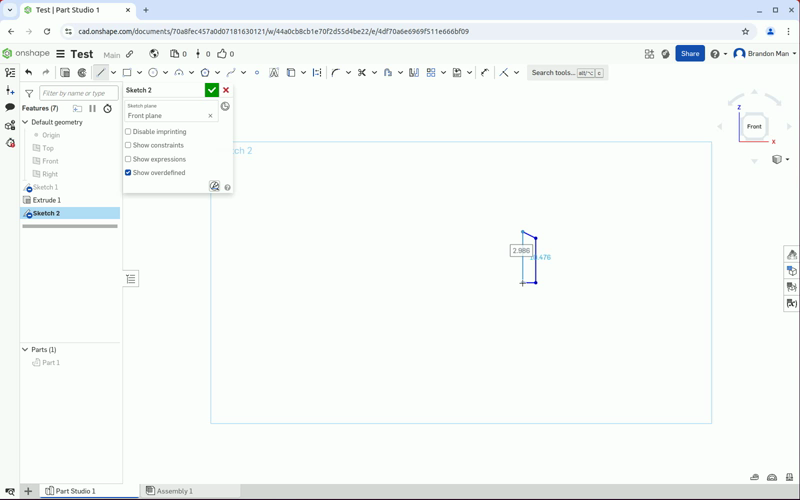
click(522, 282)
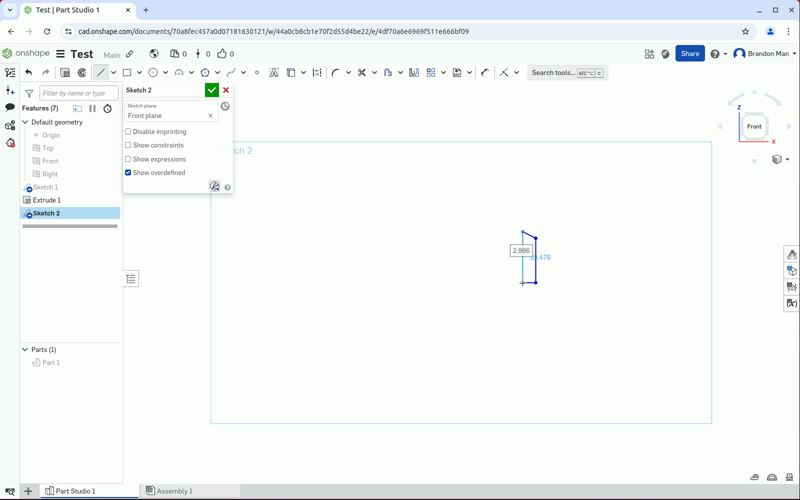
key(esc)
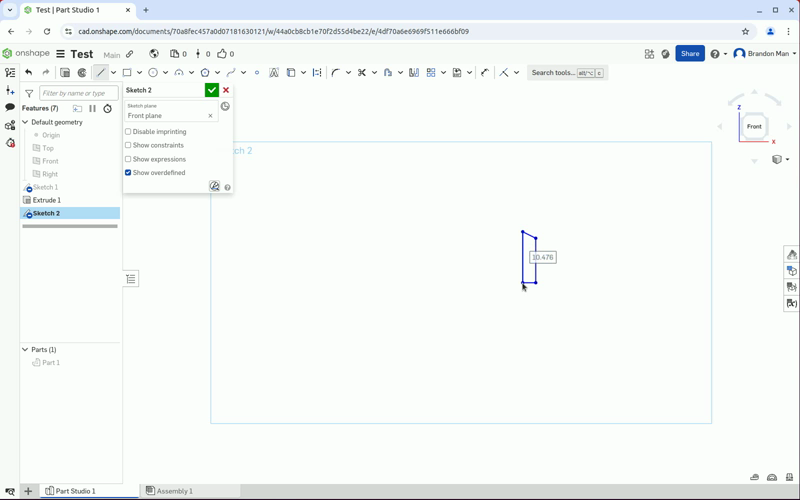
mouse_move(529, 278)
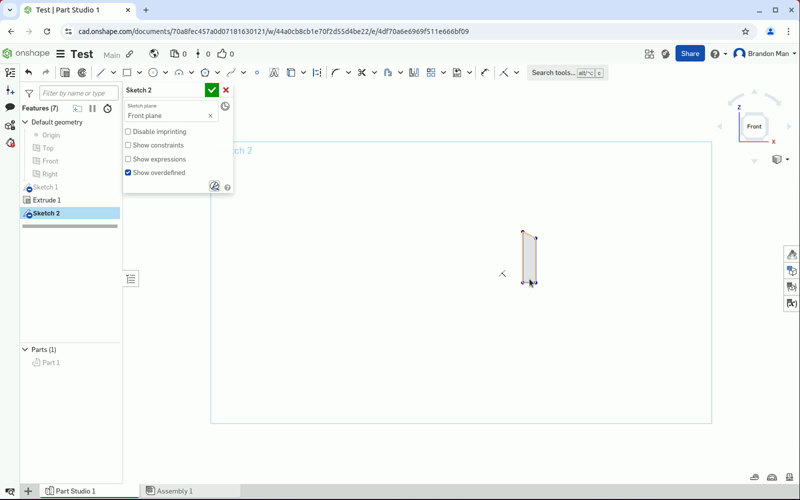
scroll(6)
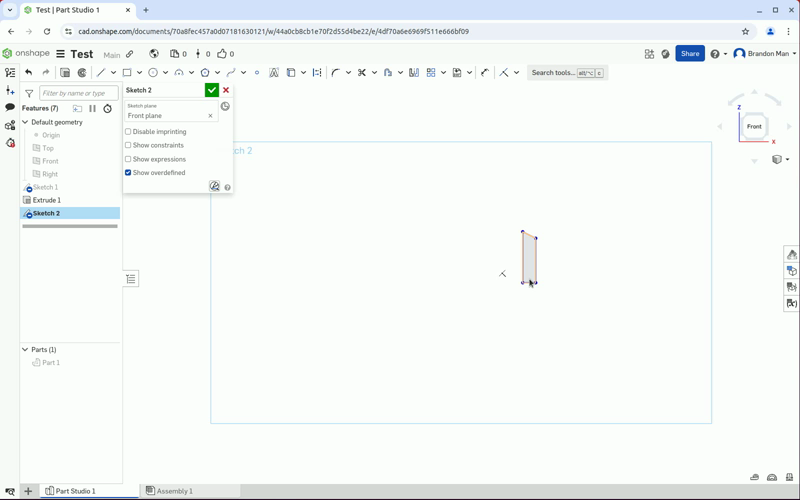
scroll(6)
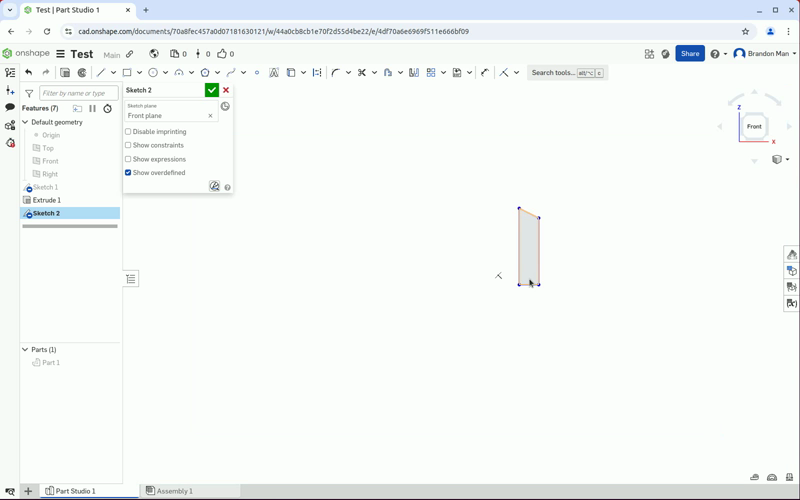
scroll(6)
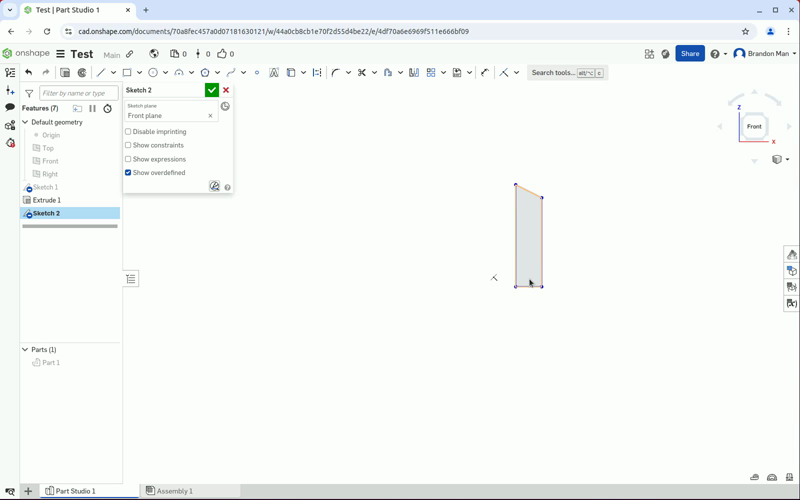
scroll(6)
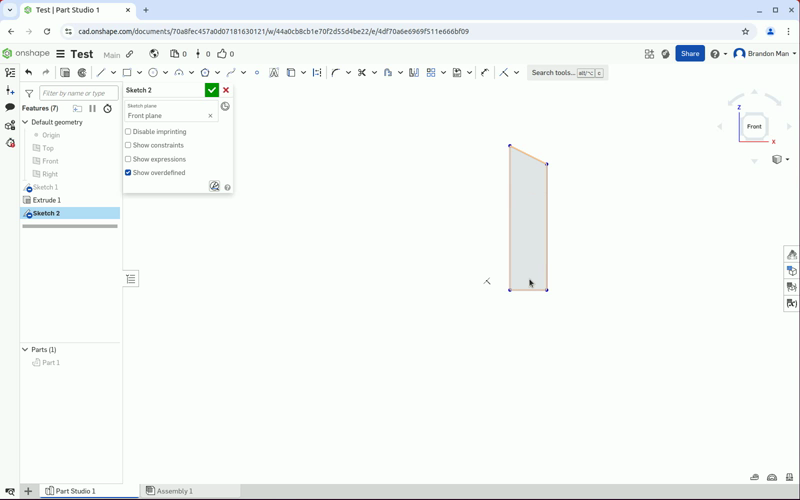
scroll(6)
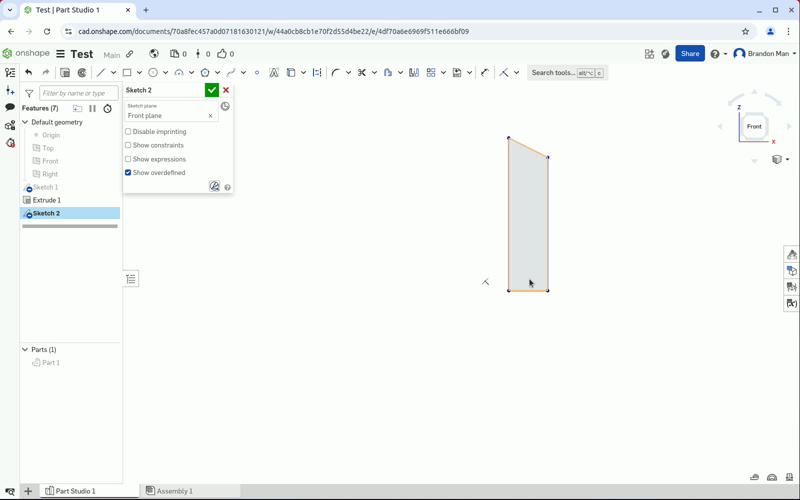
scroll(6)
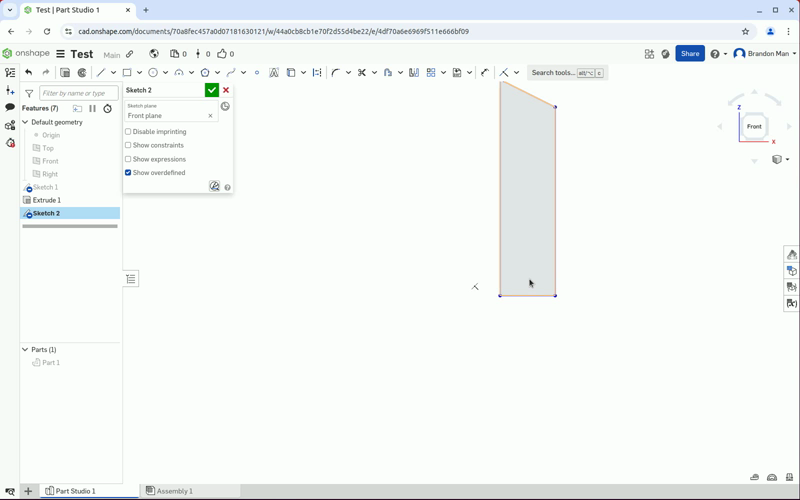
scroll(6)
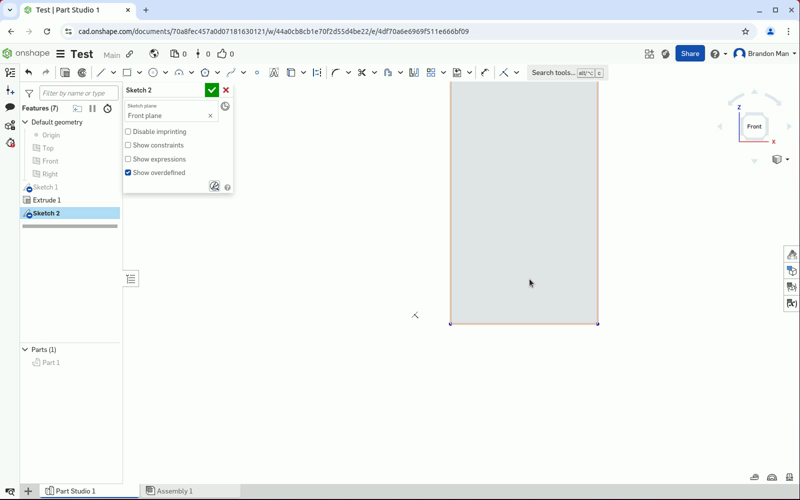
click(529, 278)
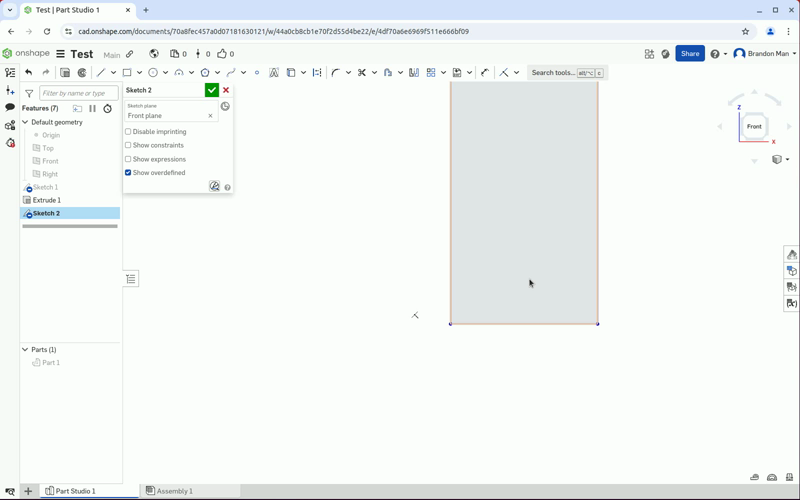
scroll(-6)
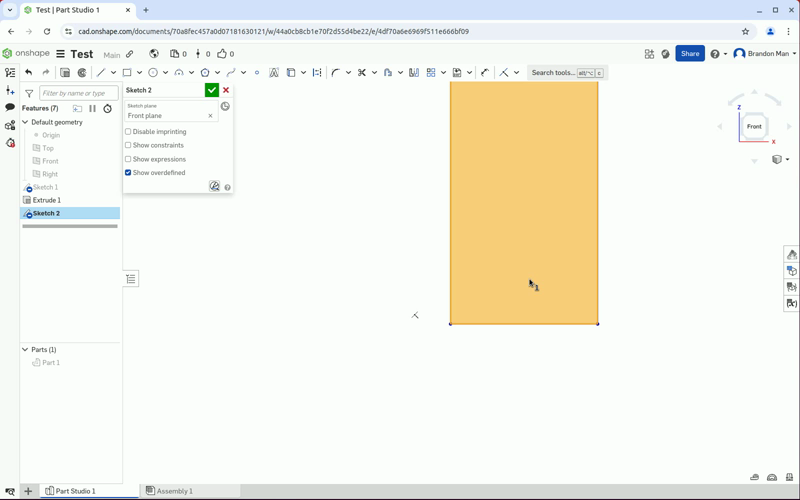
scroll(-6)
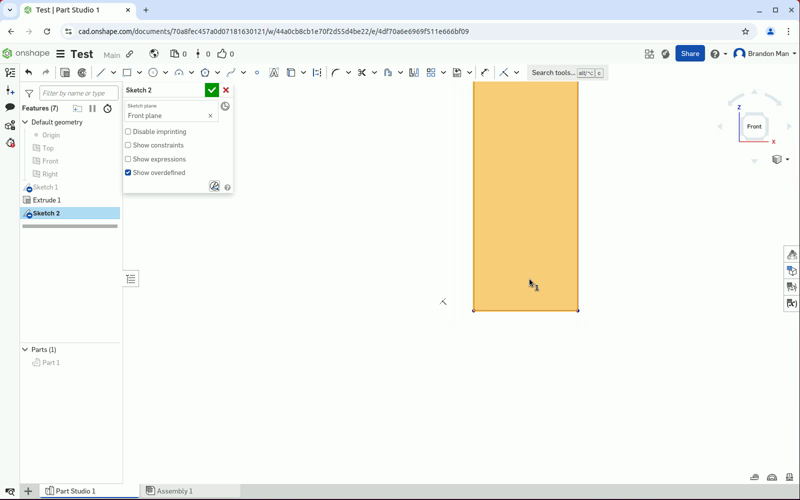
scroll(-6)
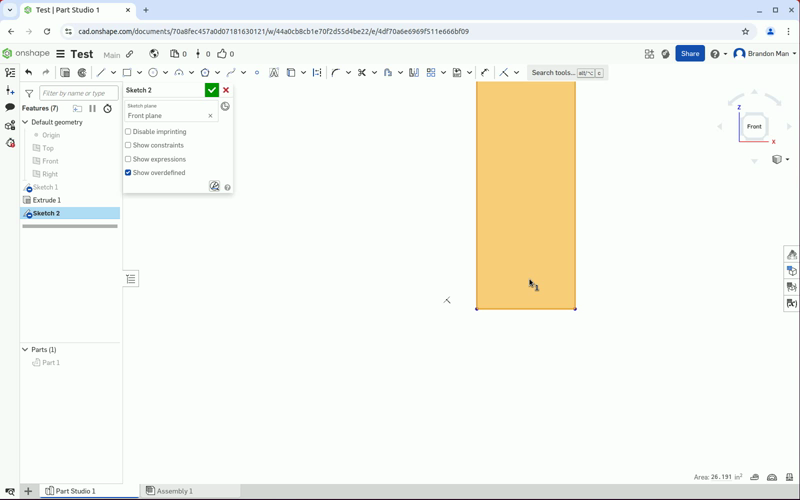
scroll(-6)
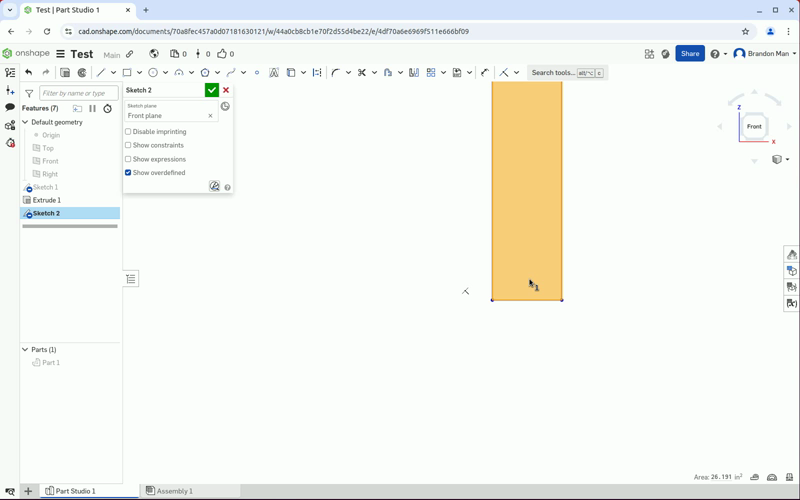
scroll(-6)
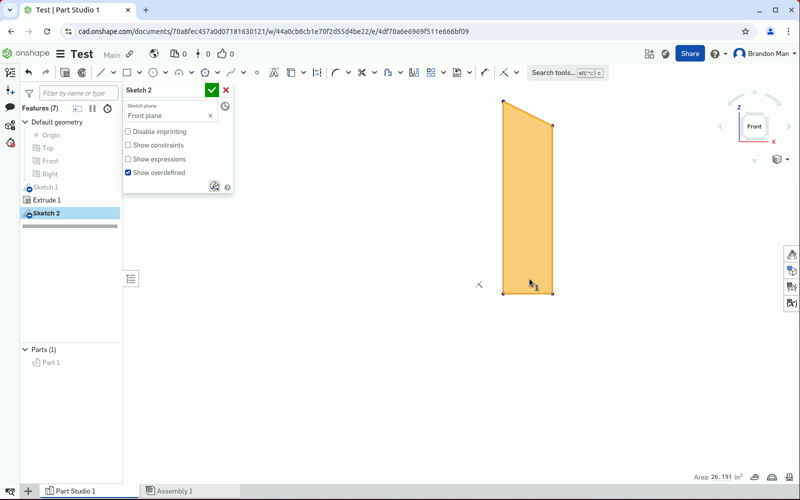
scroll(-6)
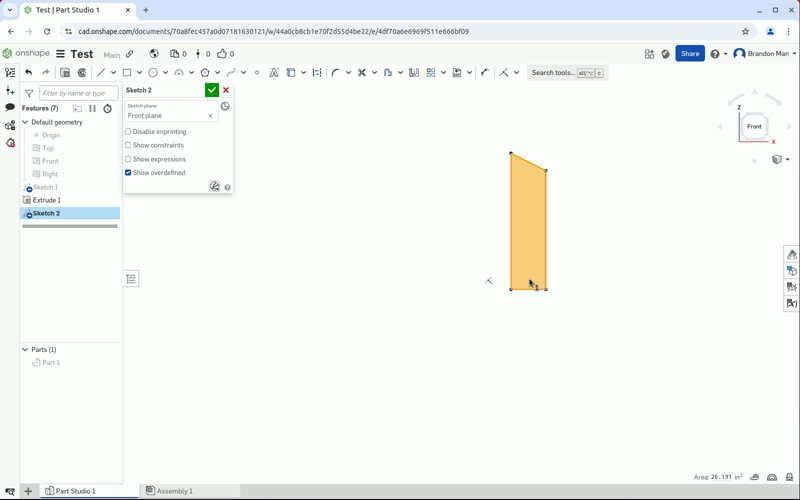
scroll(-6)
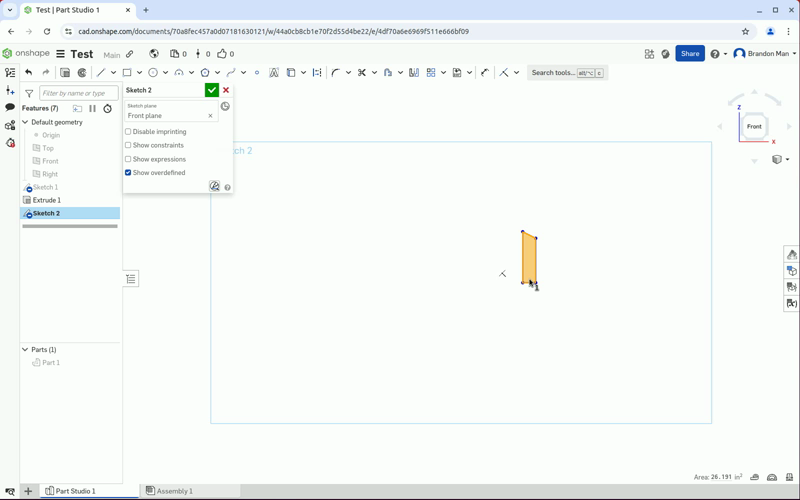
mouse_move(73, 352)
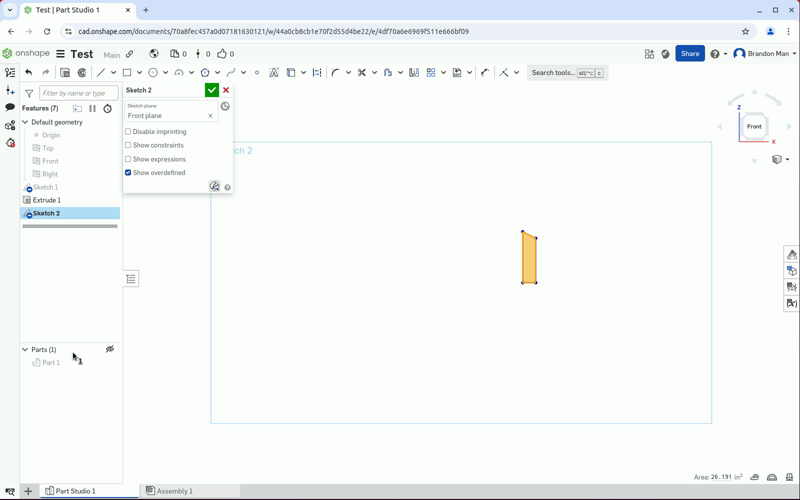
key(shift+y)
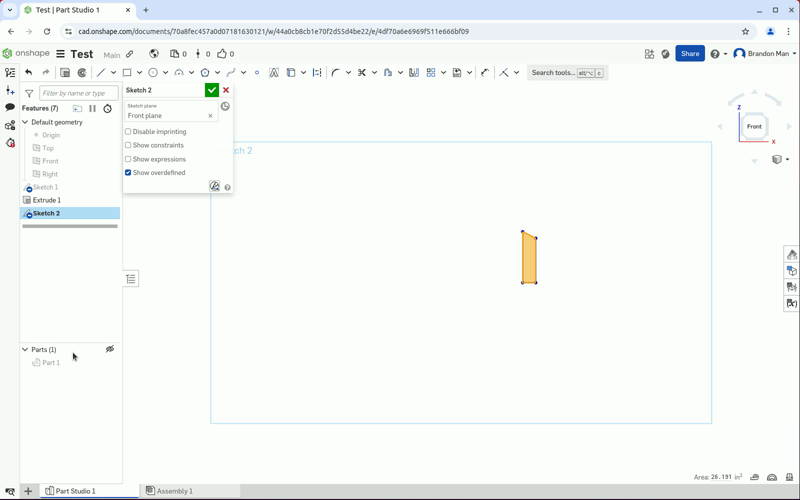
key(shift+e)
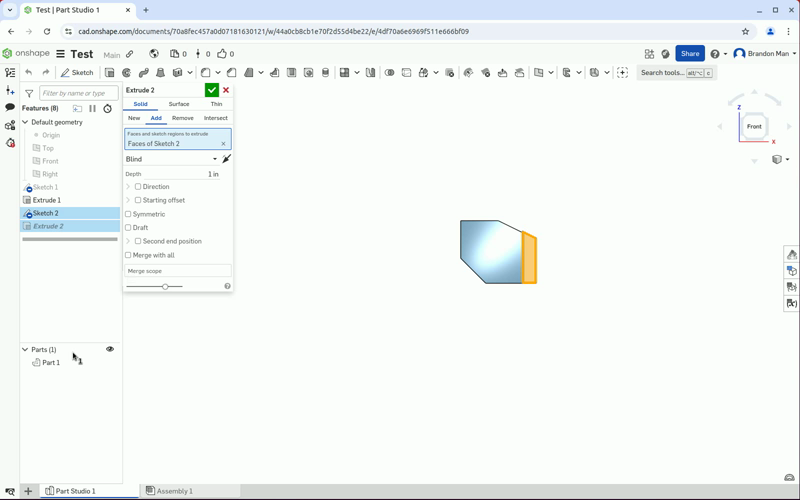
mouse_move(143, 106)
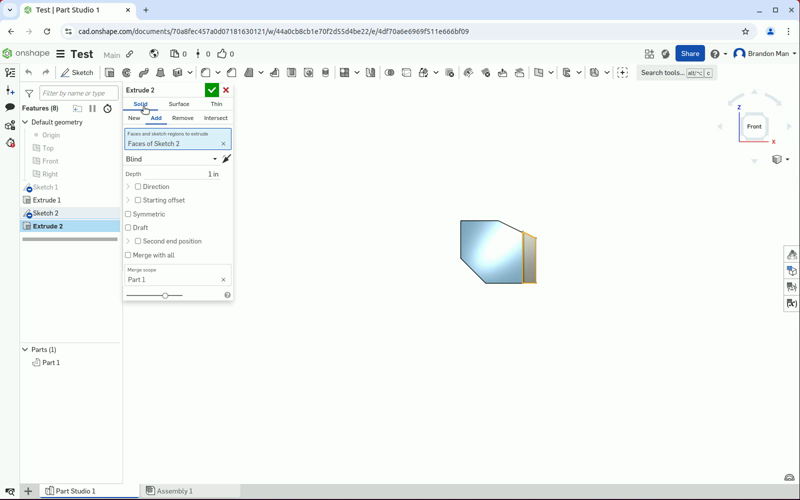
click(143, 106)
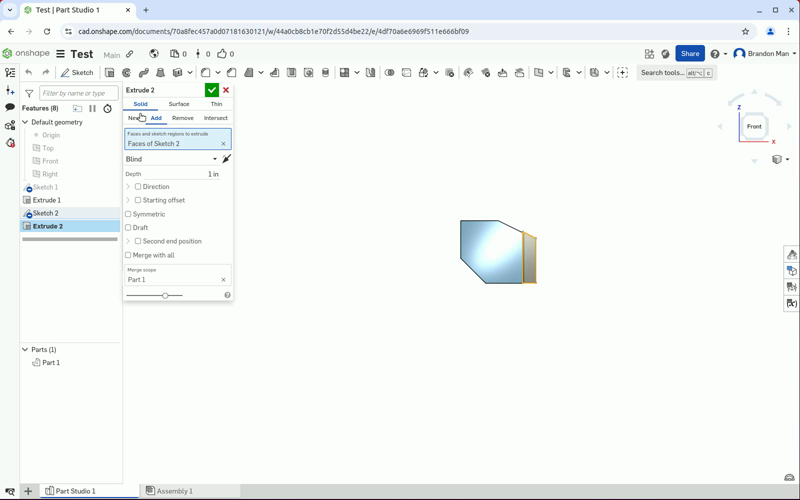
mouse_move(137, 120)
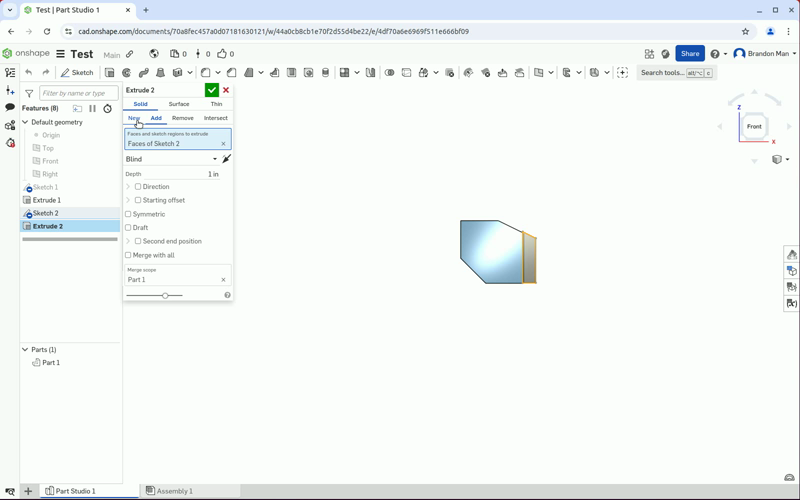
click(137, 120)
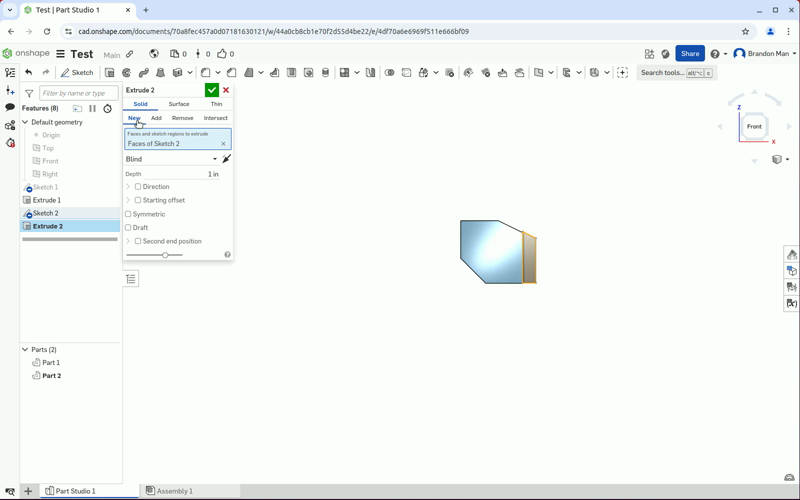
key(tab, 4)
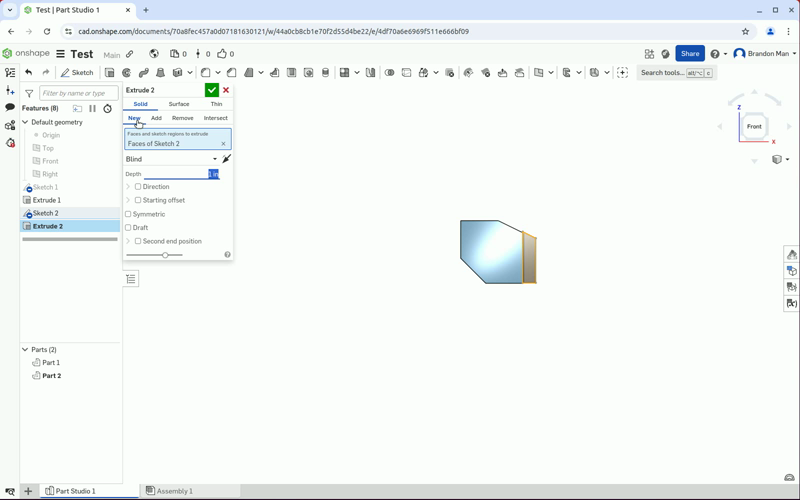
text(10.351)
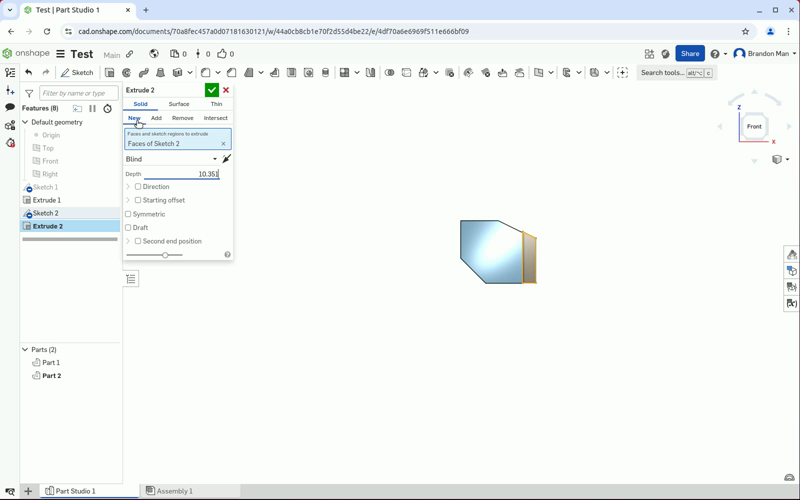
key(enter)
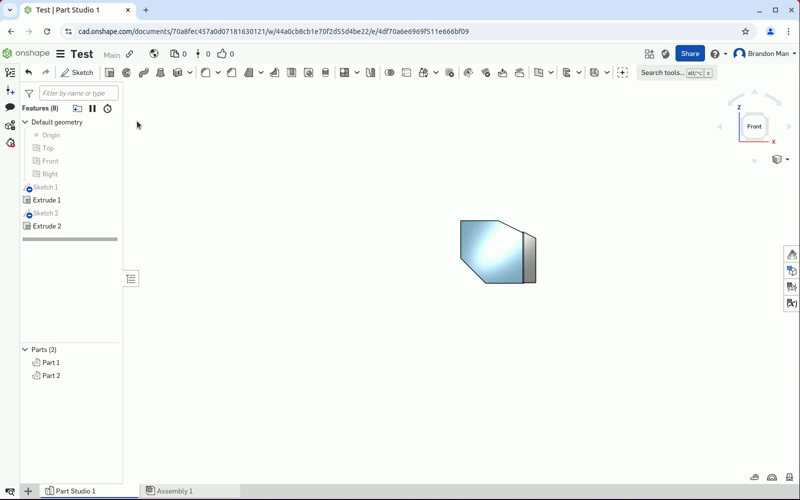
key(shift+h)
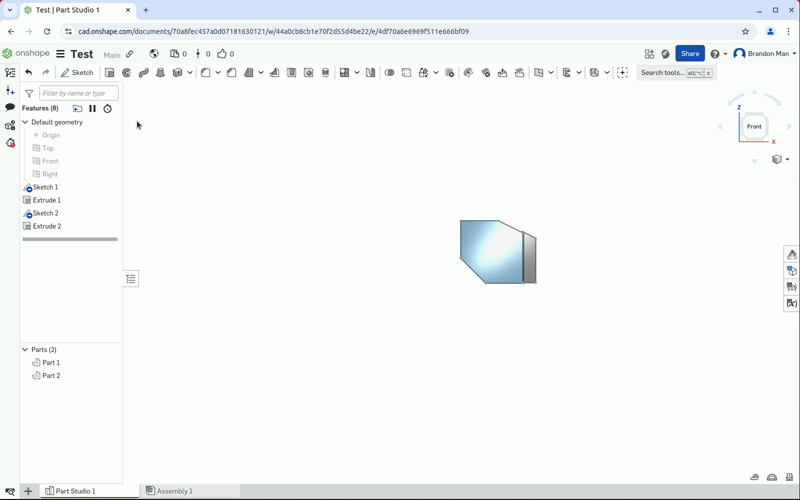
key(shift+h)
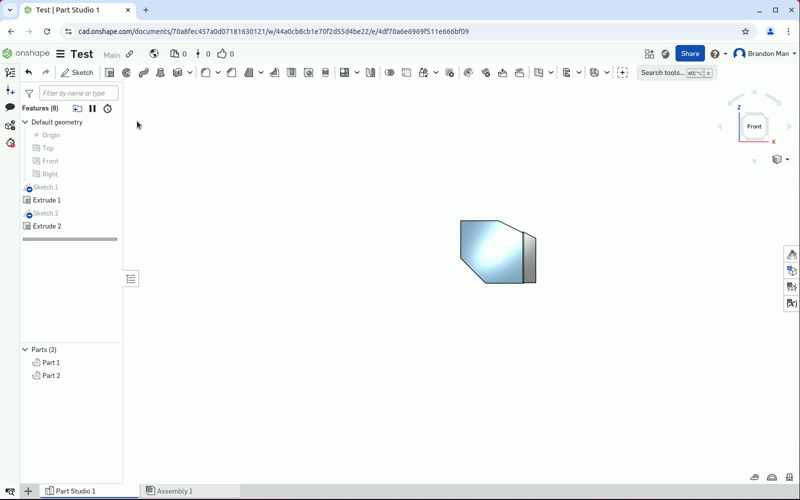
mouse_move(73, 189)
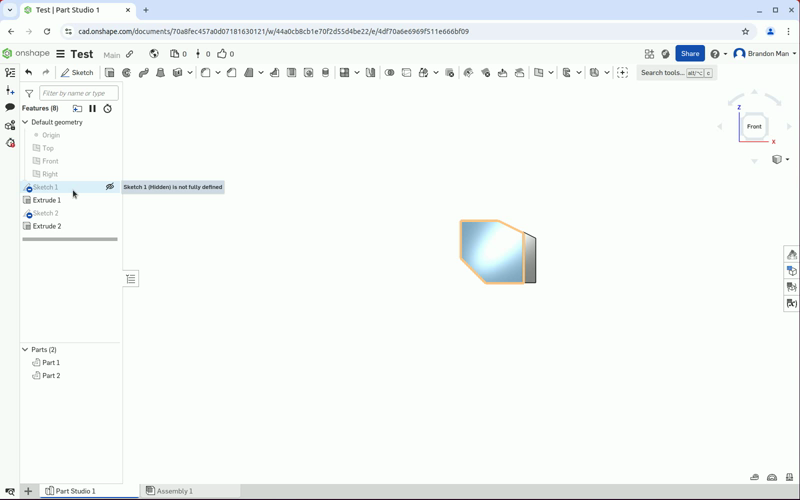
click(73, 189)
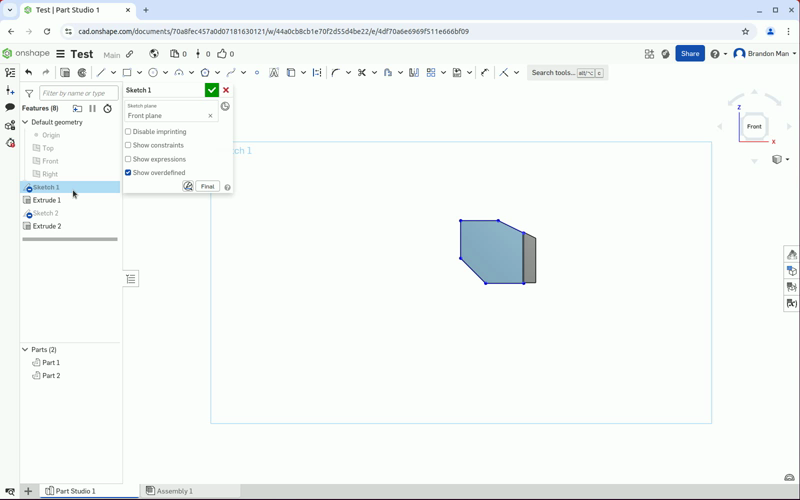
mouse_move(229, 92)
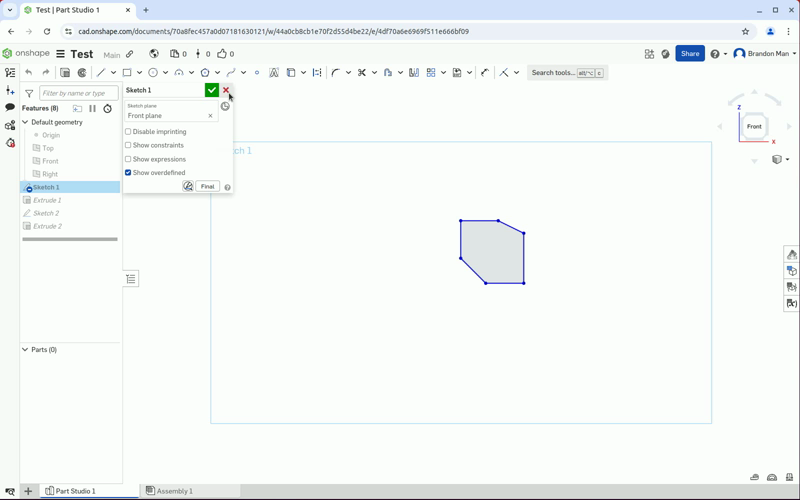
click(229, 92)
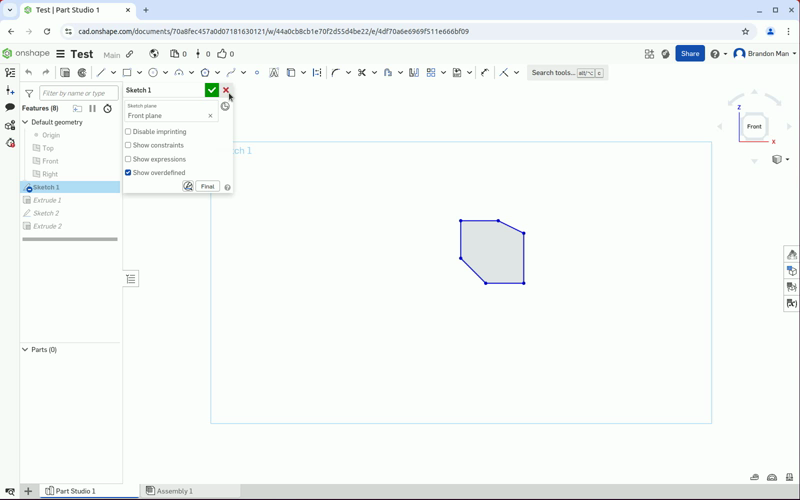
key(shift+s)
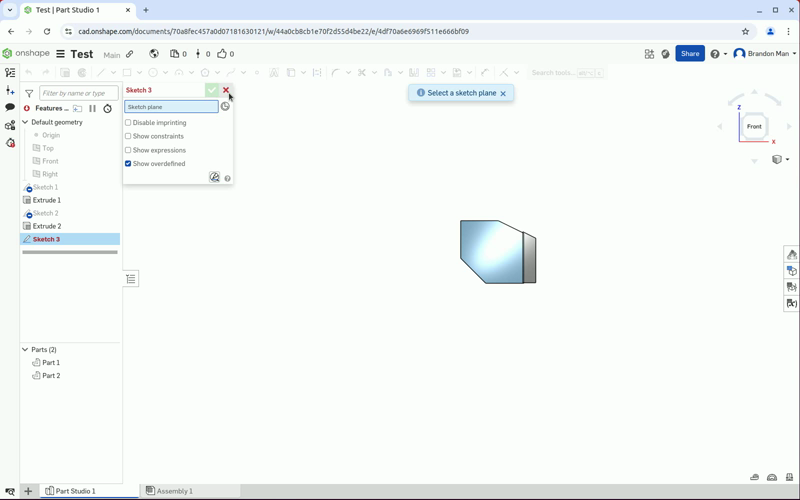
mouse_move(73, 163)
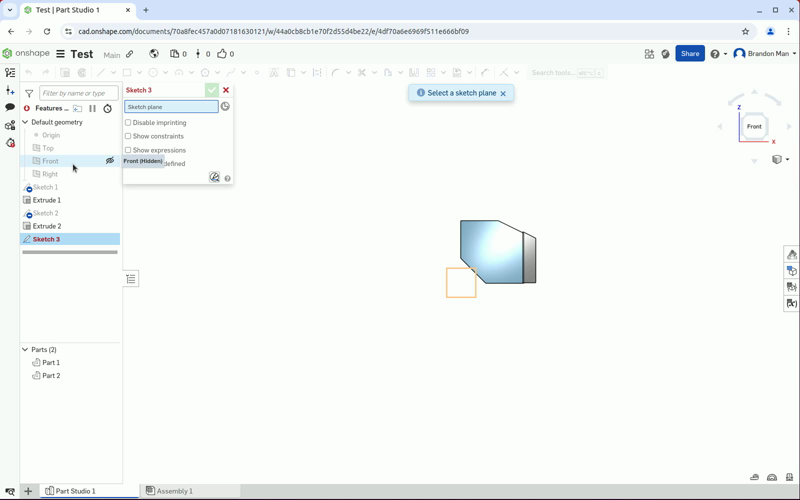
click(73, 163)
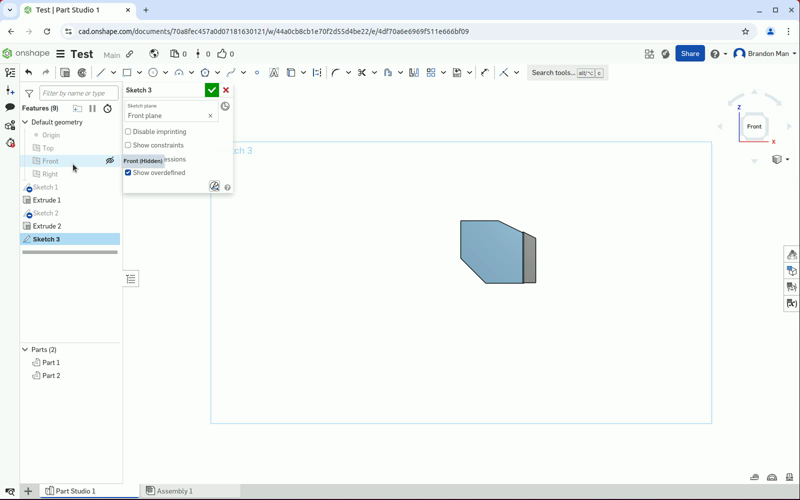
mouse_move(73, 352)
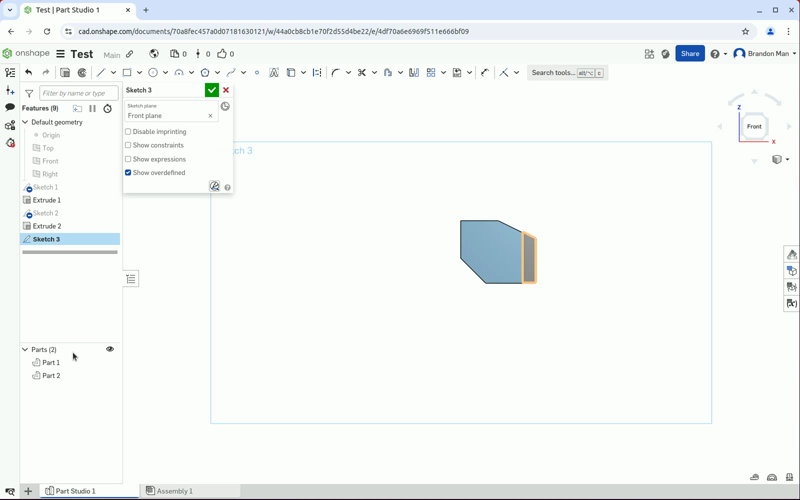
key(y)
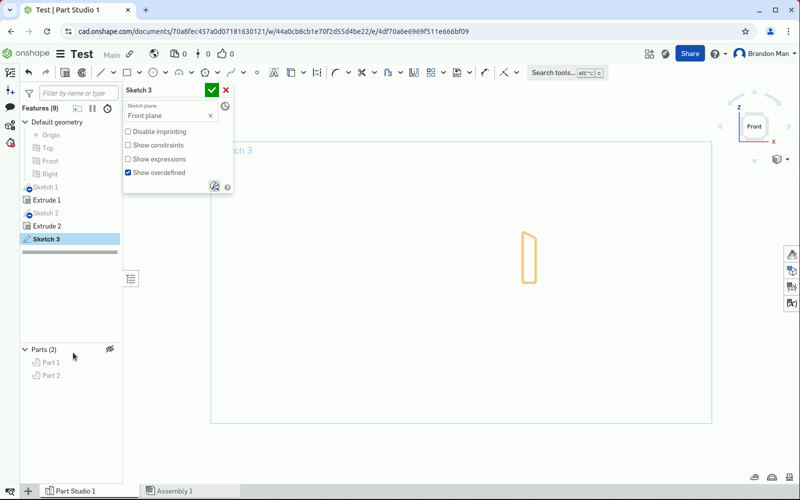
key(l)
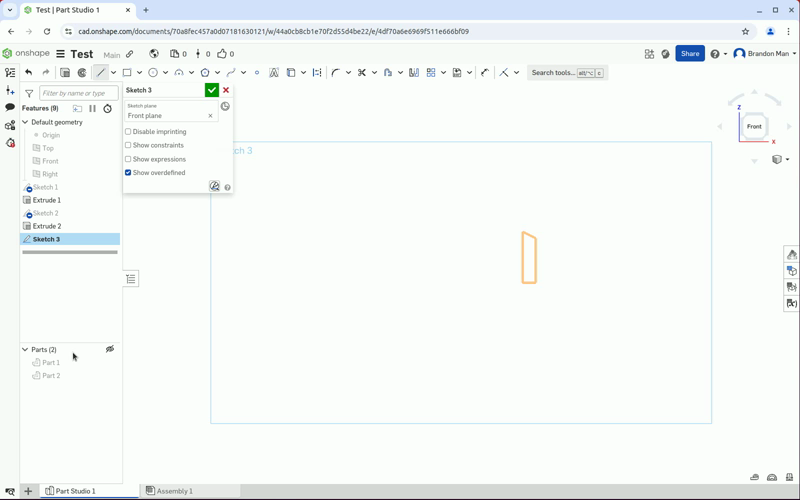
key_down(shift)
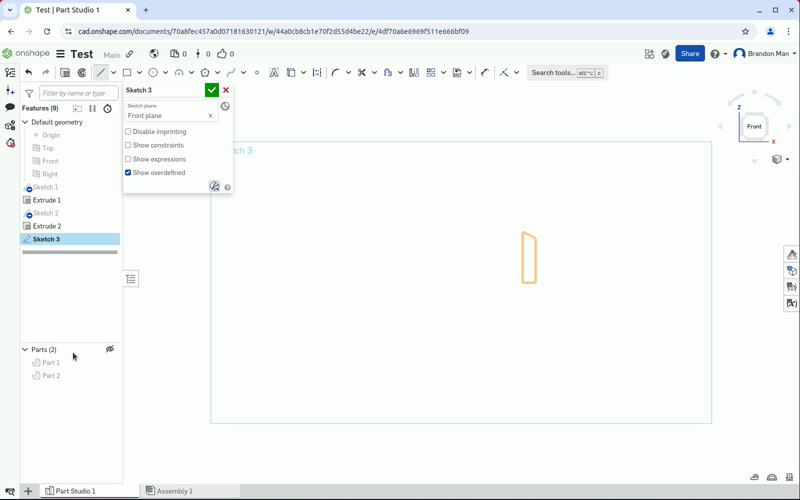
mouse_move(535, 282)
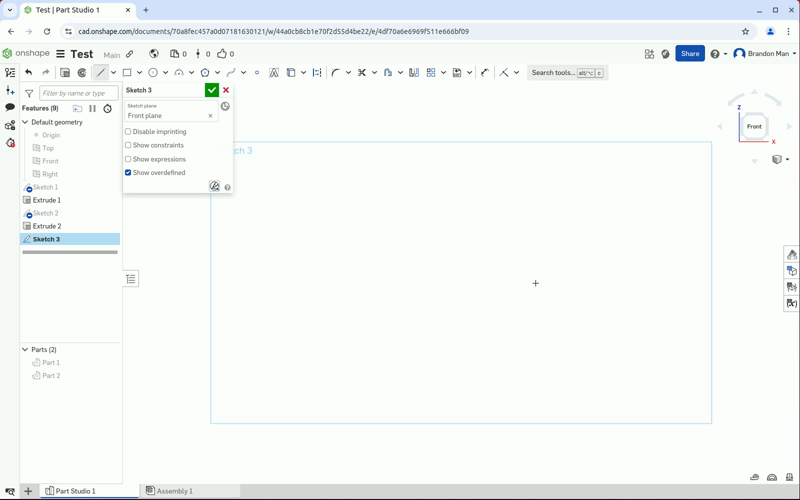
click(535, 282)
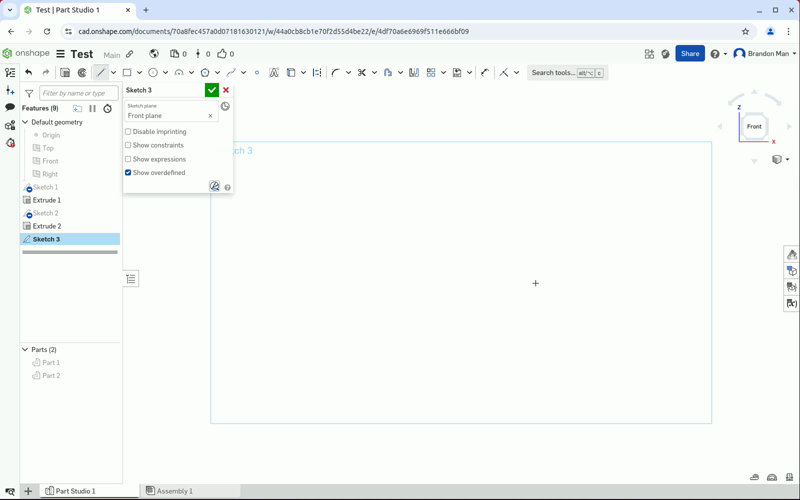
key_up(shift)
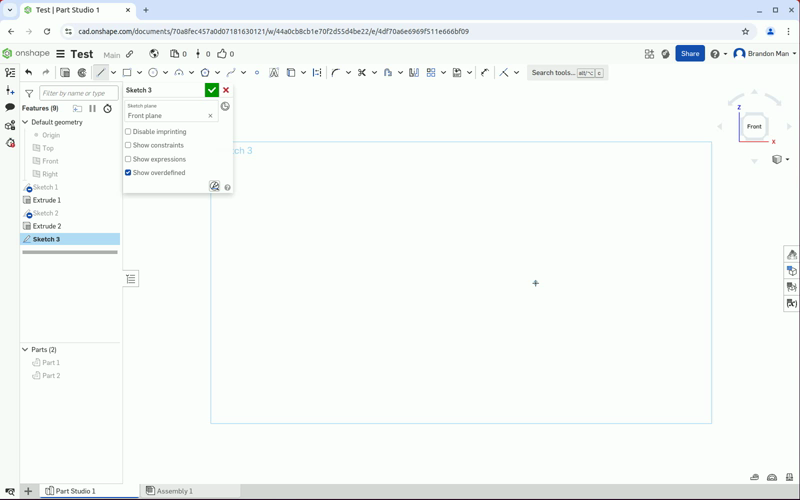
key_down(shift)
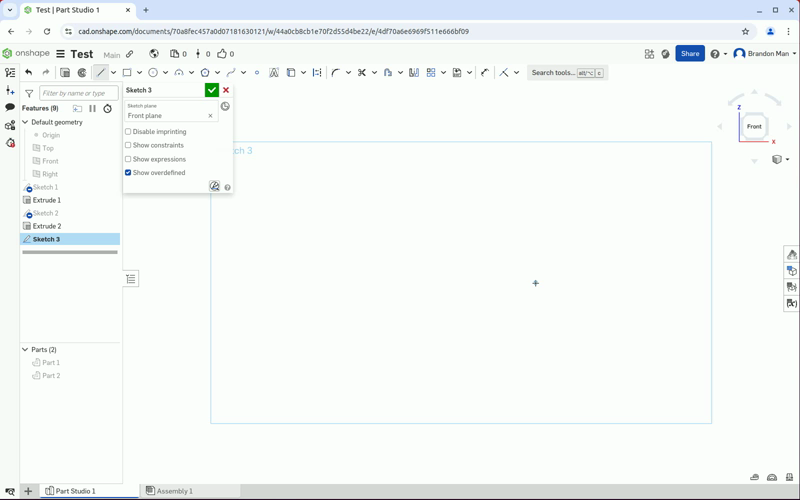
mouse_move(565, 282)
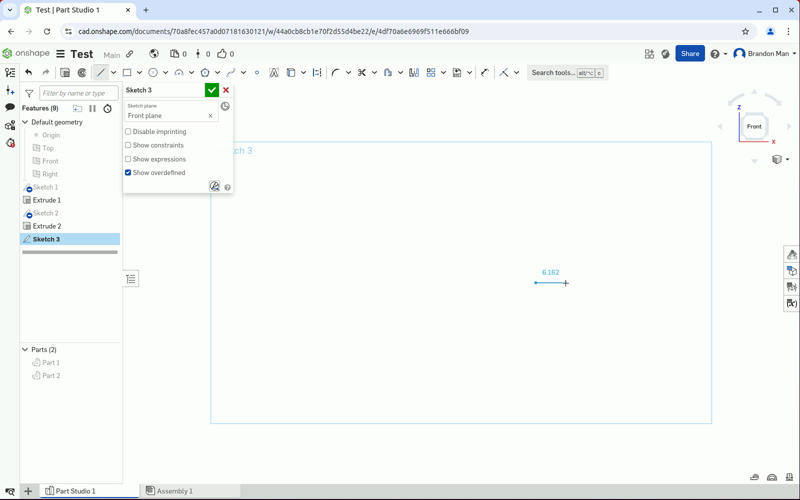
mouse_move(560, 282)
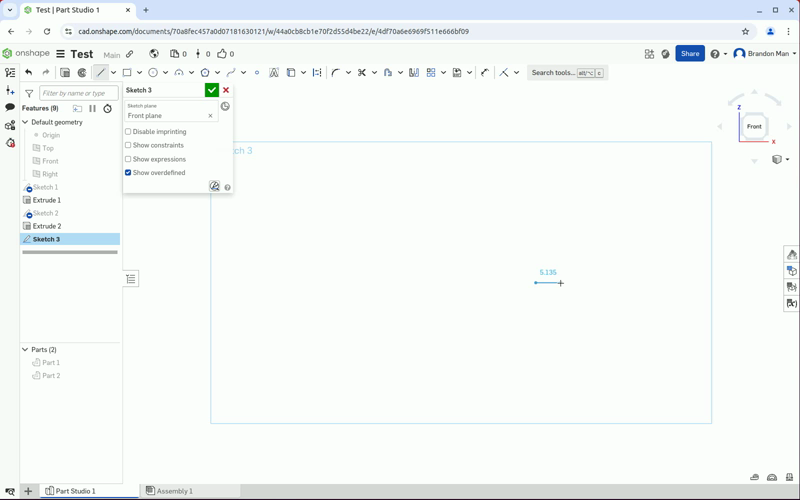
click(560, 282)
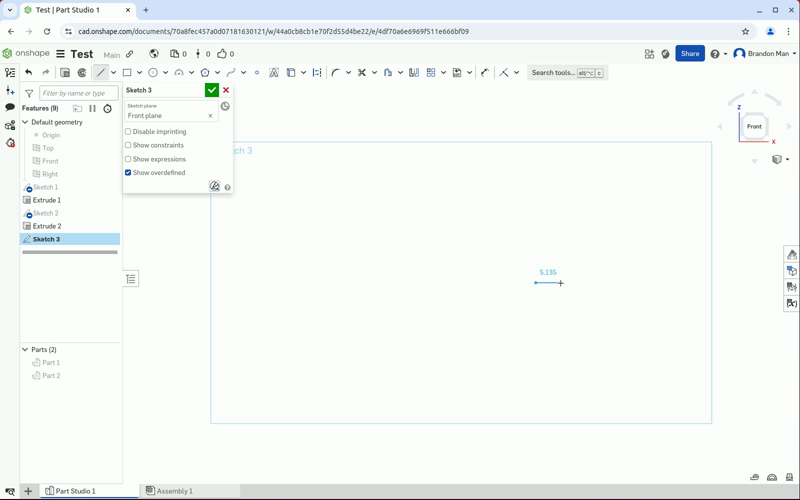
key_up(shift)
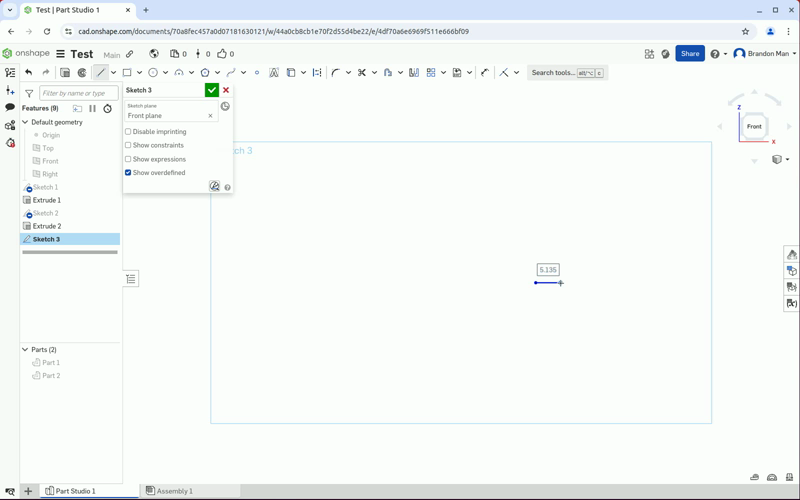
key_down(shift)
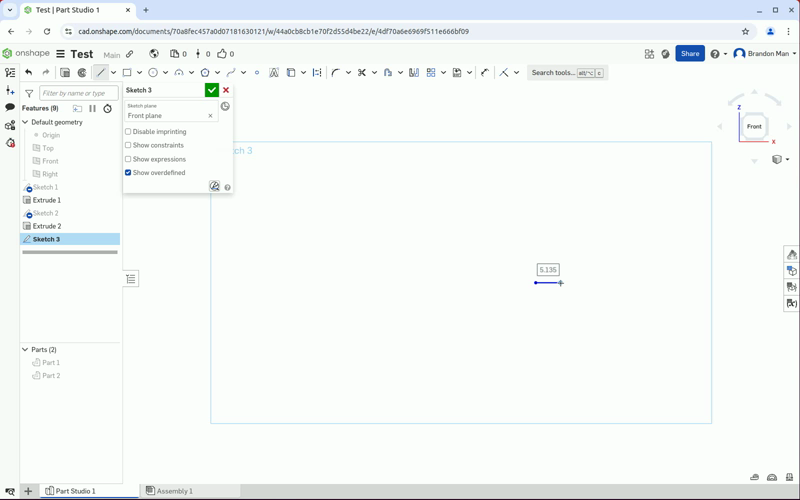
mouse_move(589, 282)
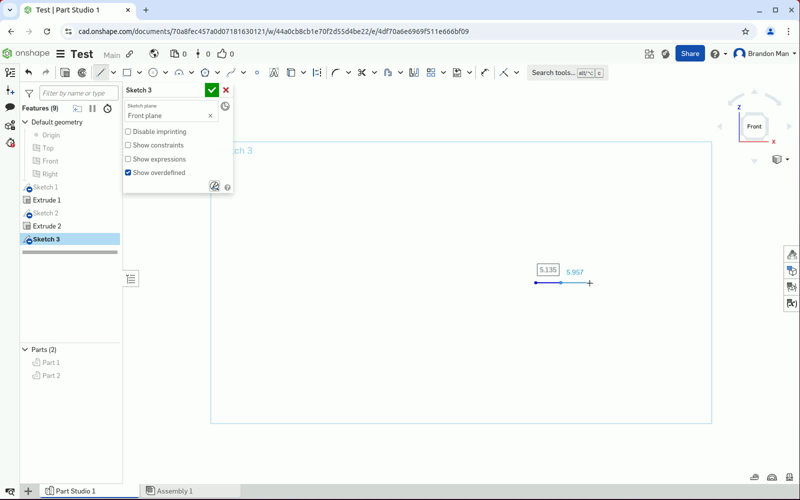
mouse_move(560, 251)
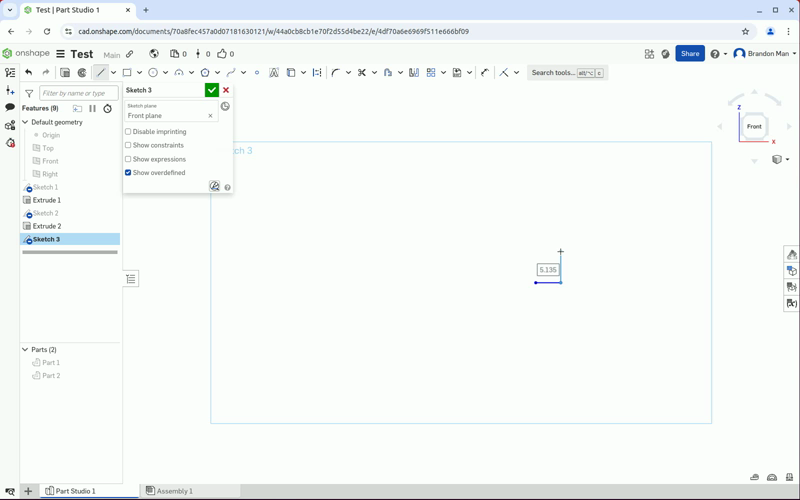
click(560, 251)
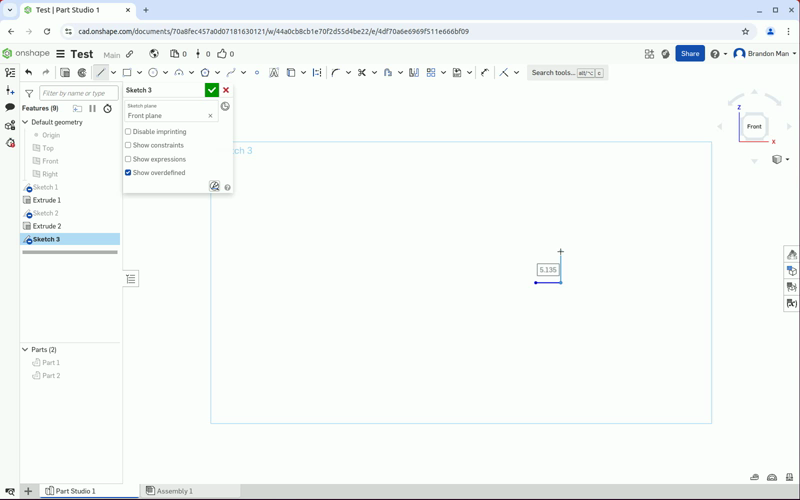
key_up(shift)
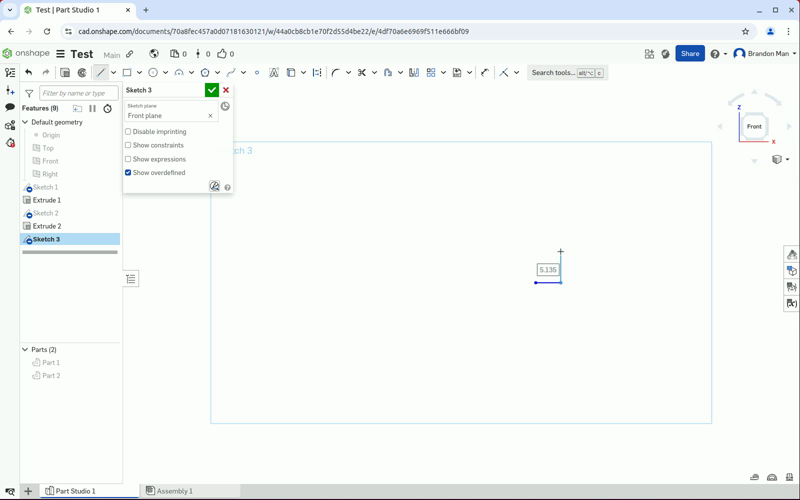
key_down(shift)
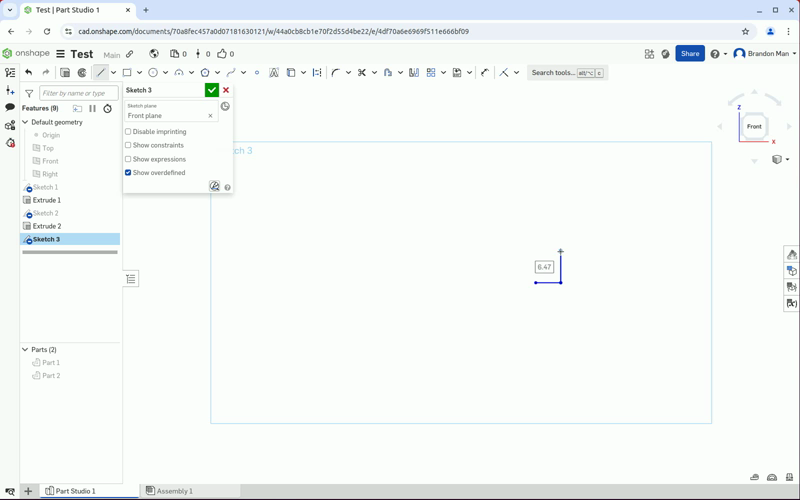
mouse_move(589, 251)
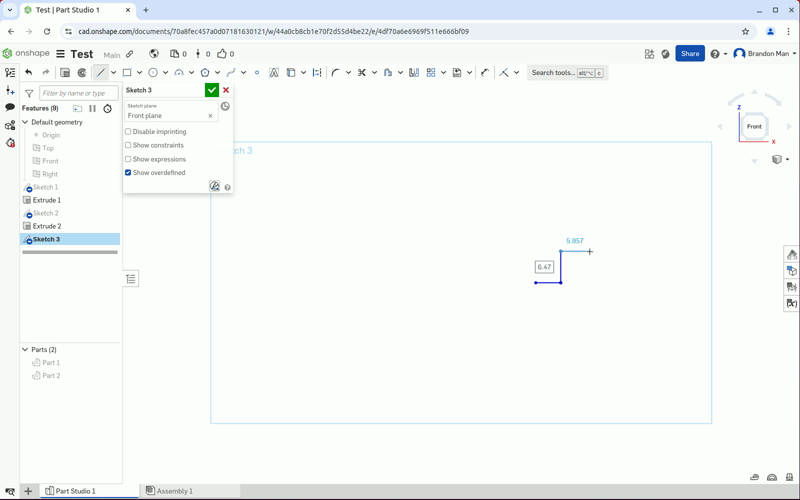
mouse_move(535, 238)
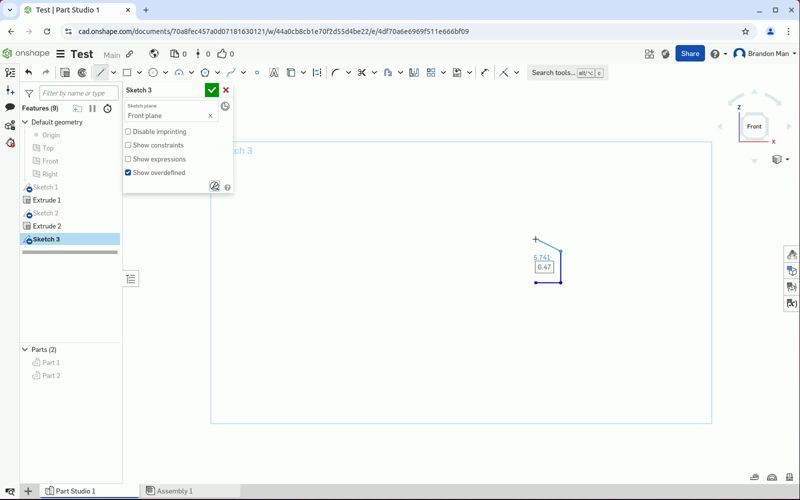
click(535, 238)
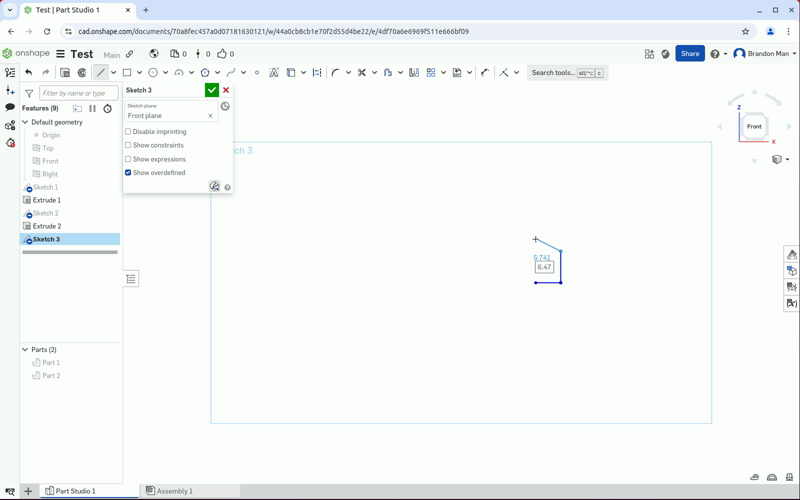
key_up(shift)
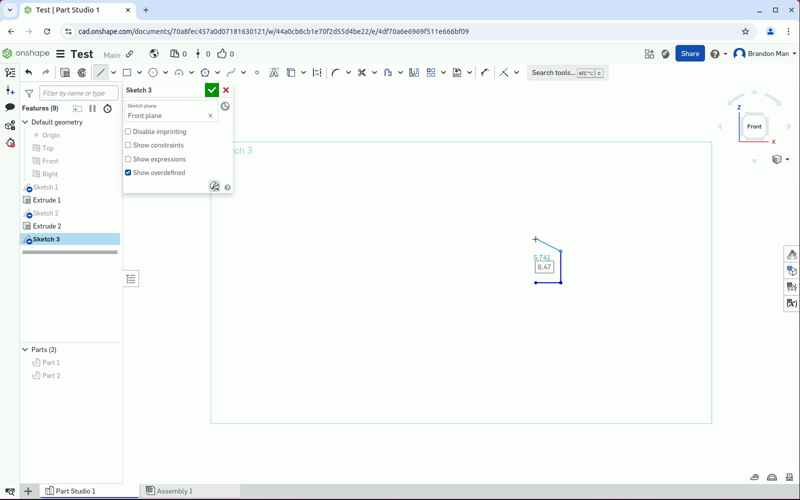
mouse_move(565, 238)
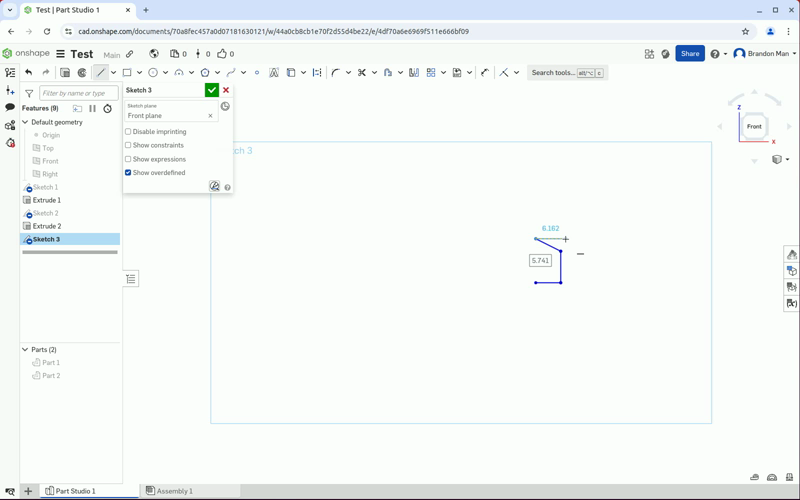
key_down(shift)
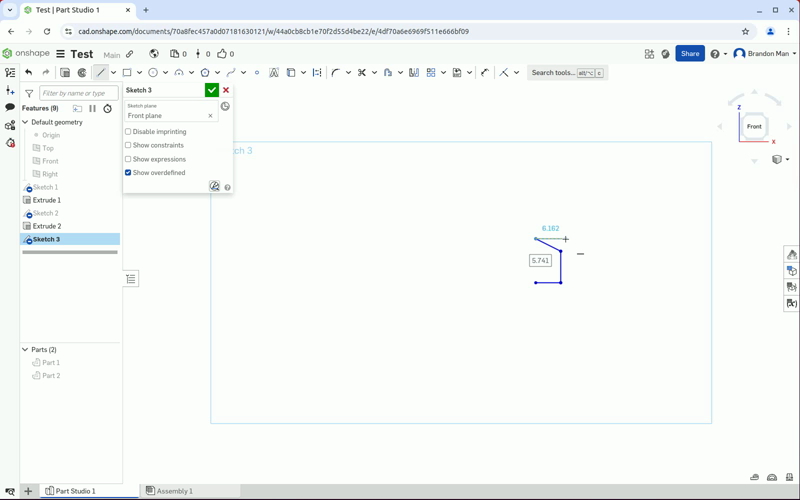
mouse_move(535, 282)
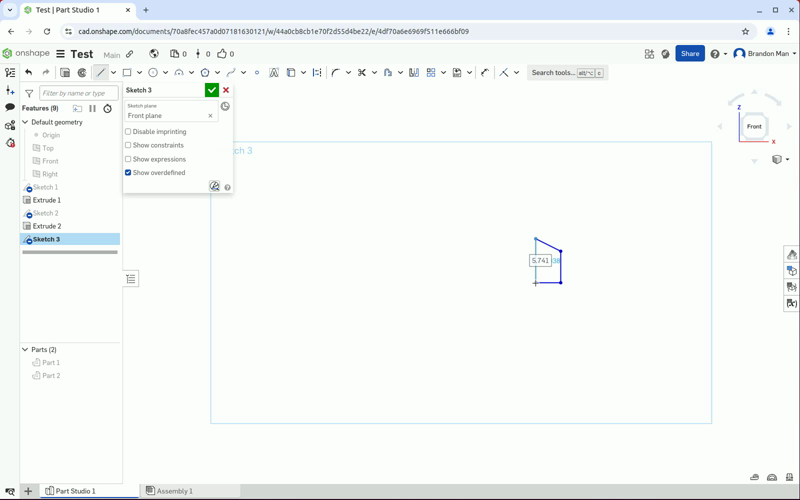
key_up(shift)
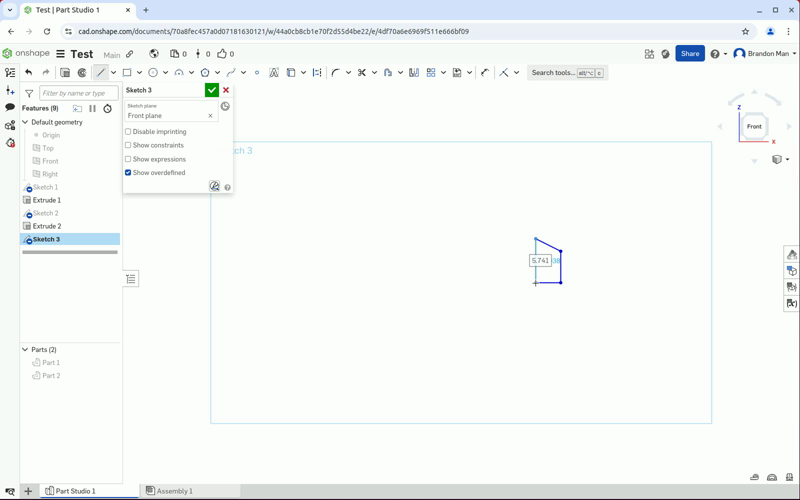
click(535, 282)
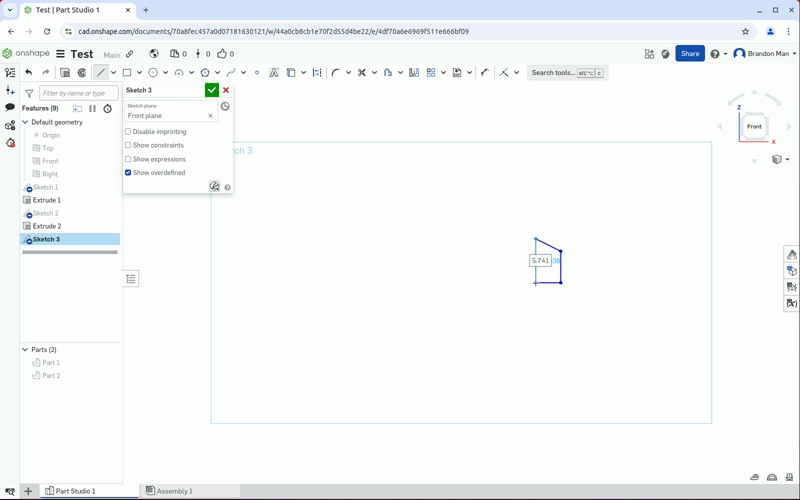
key(esc)
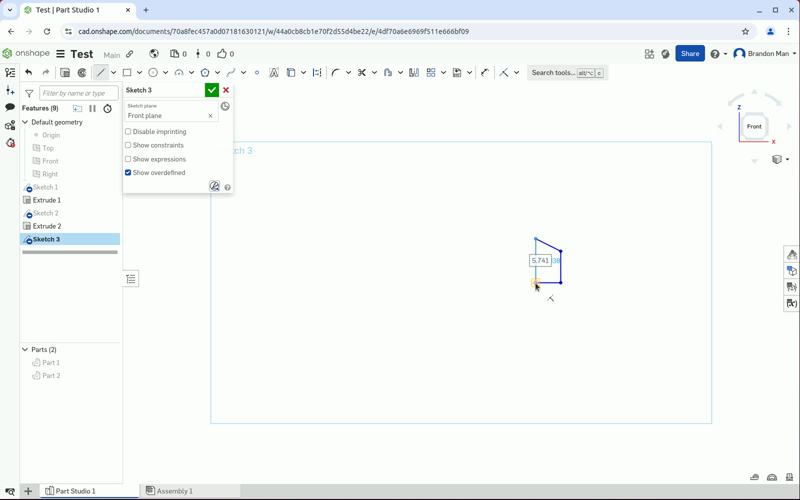
mouse_move(557, 257)
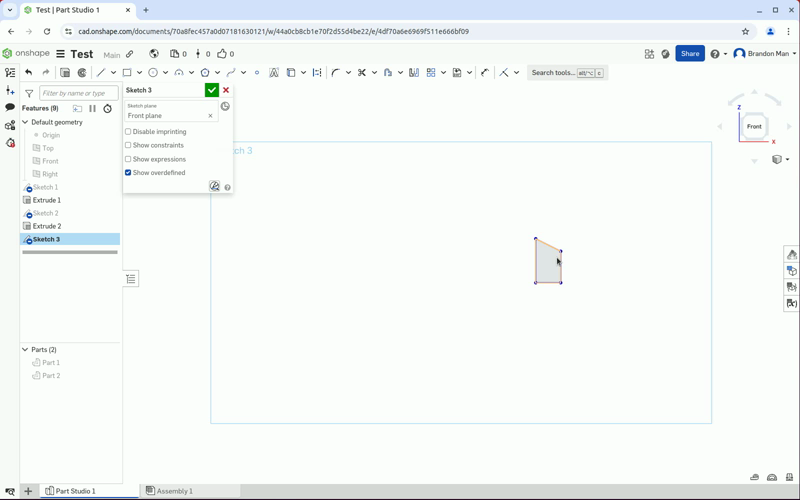
scroll(6)
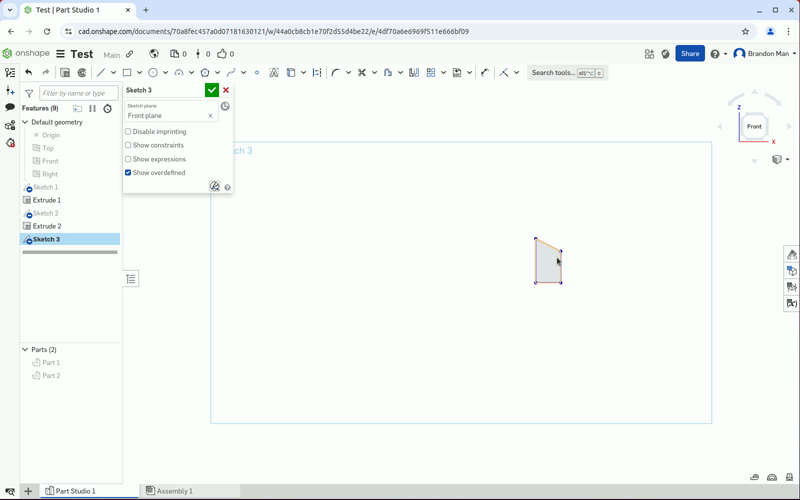
scroll(6)
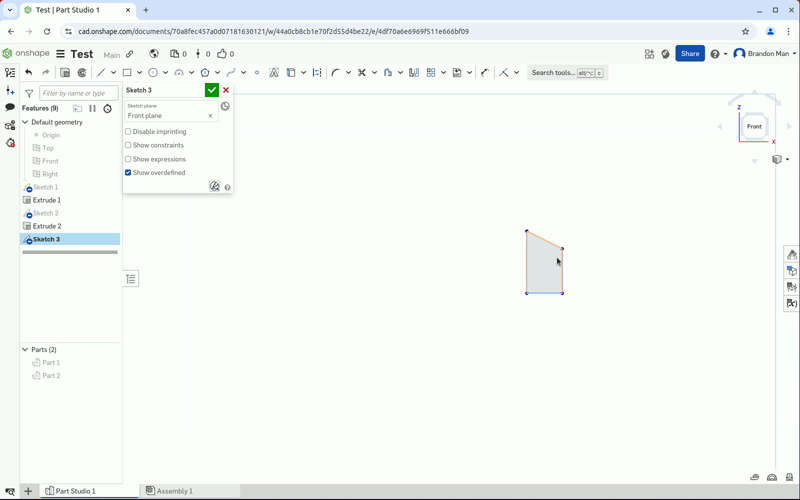
scroll(6)
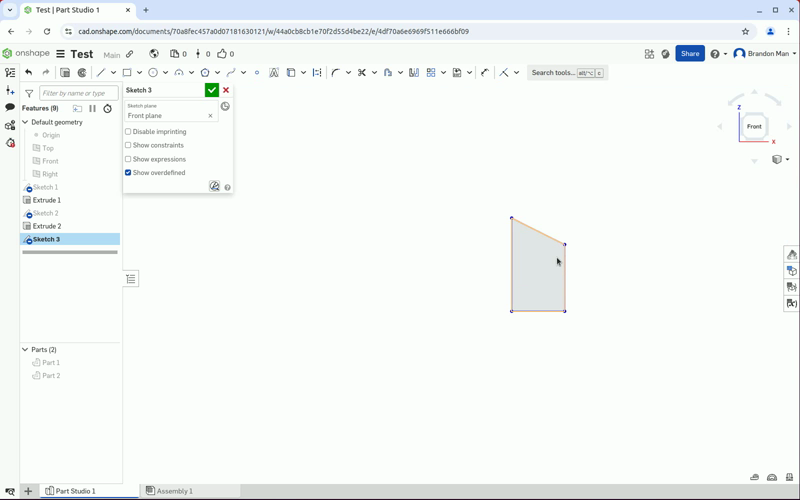
scroll(6)
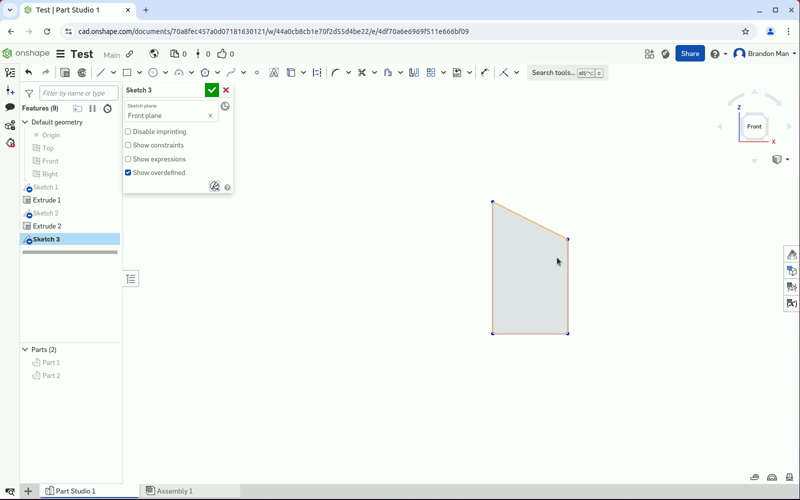
scroll(6)
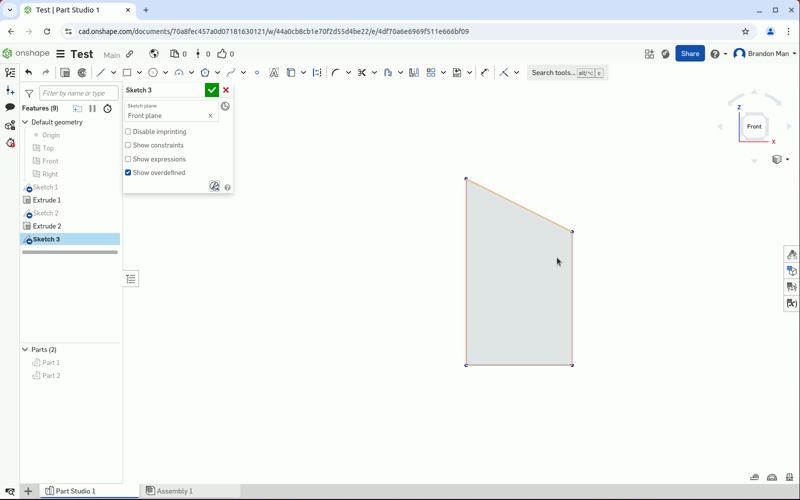
scroll(6)
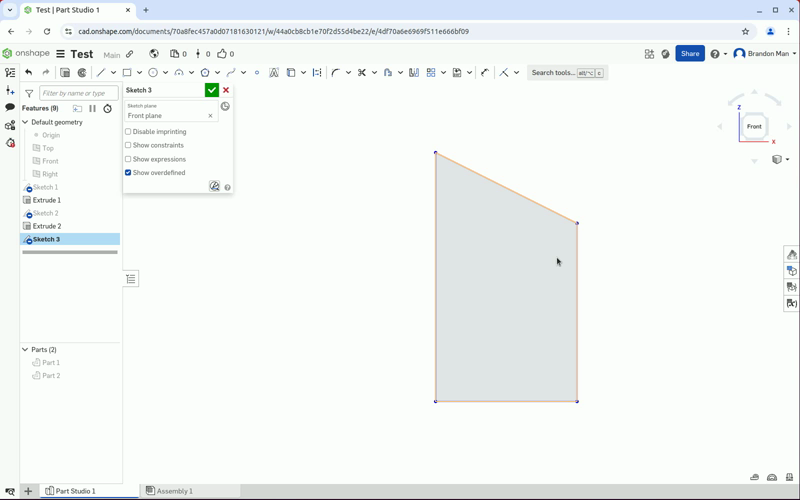
scroll(6)
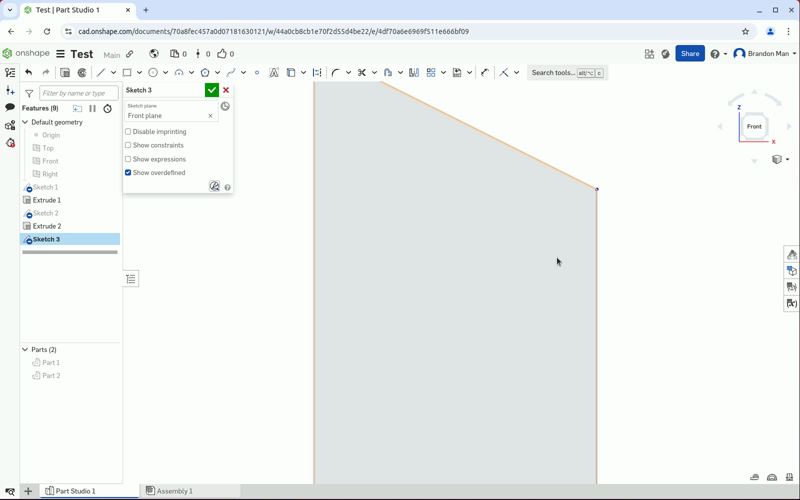
click(557, 257)
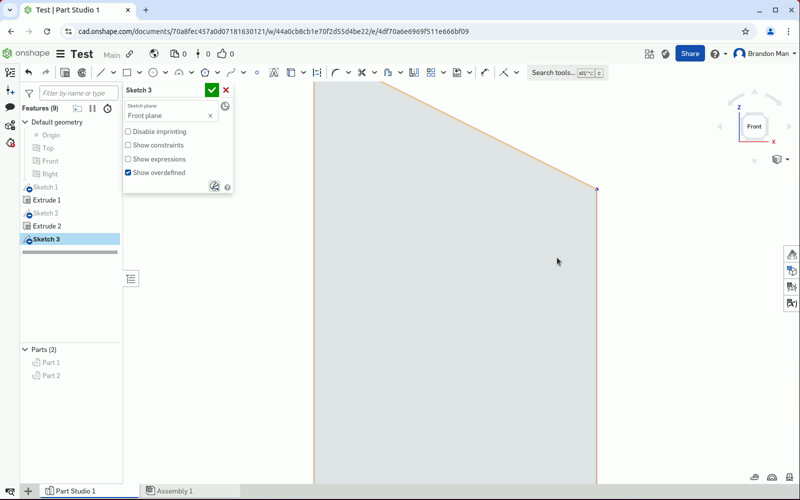
scroll(-6)
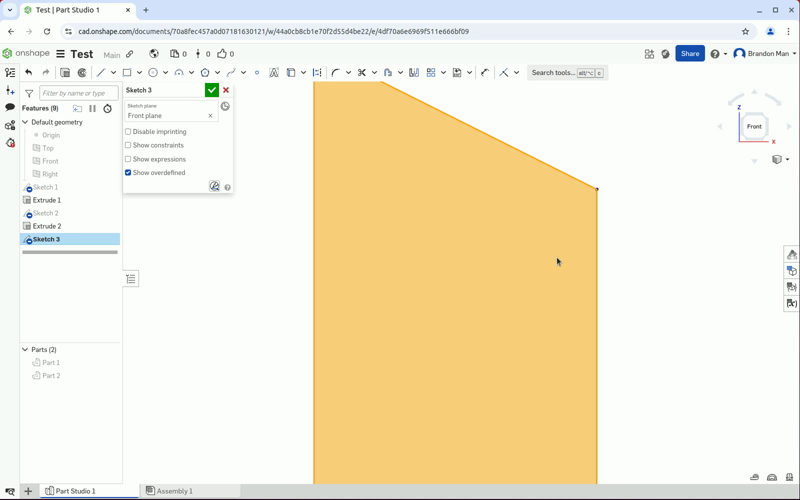
scroll(-6)
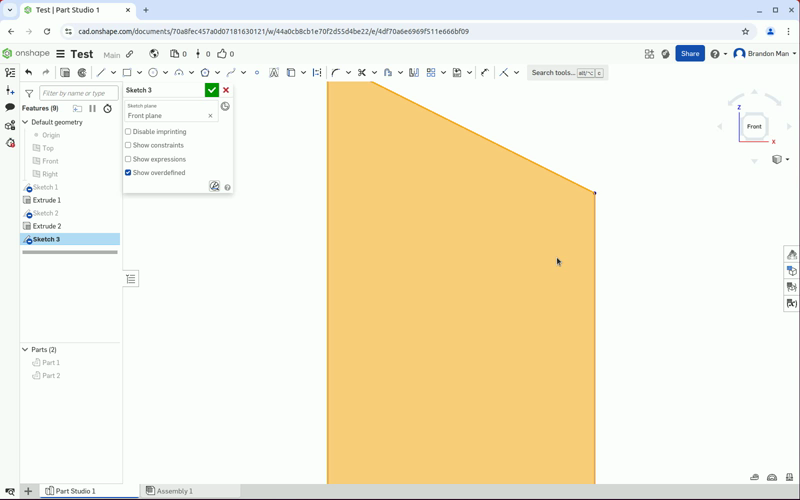
scroll(-6)
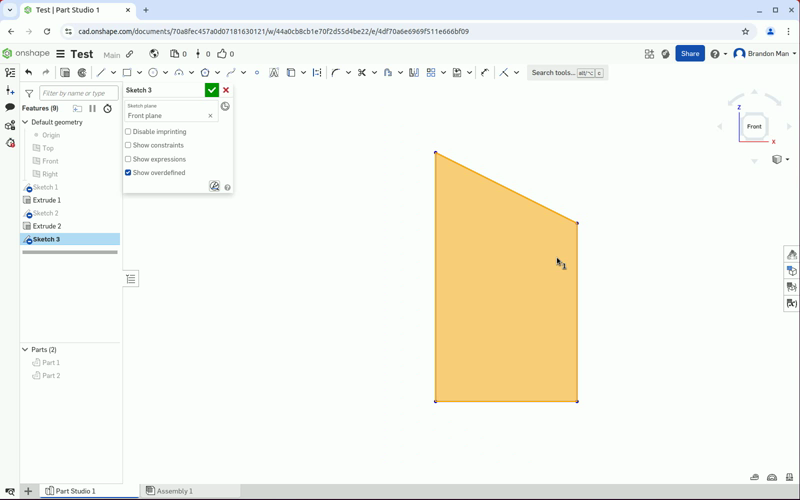
scroll(-6)
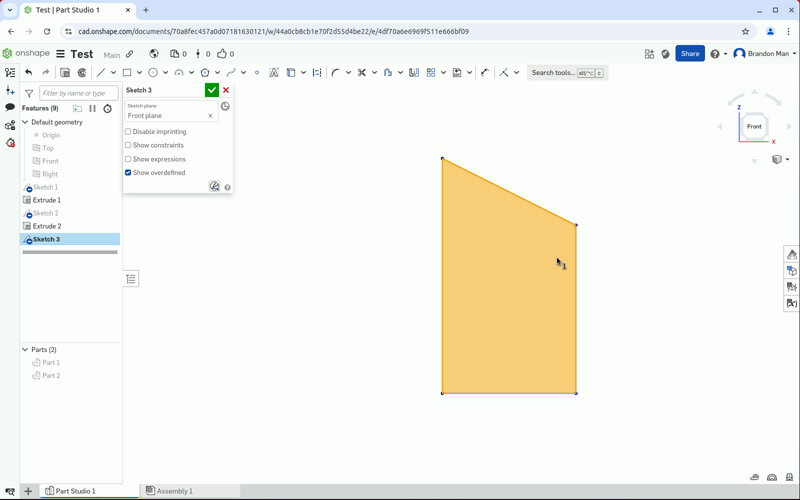
scroll(-6)
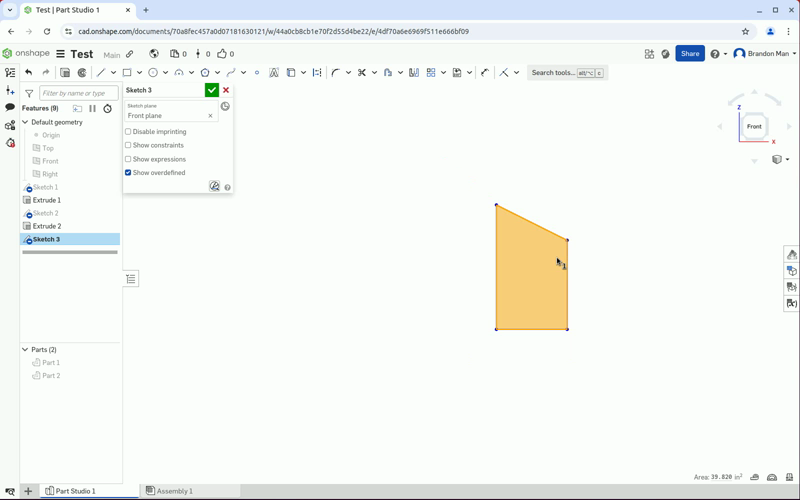
scroll(-6)
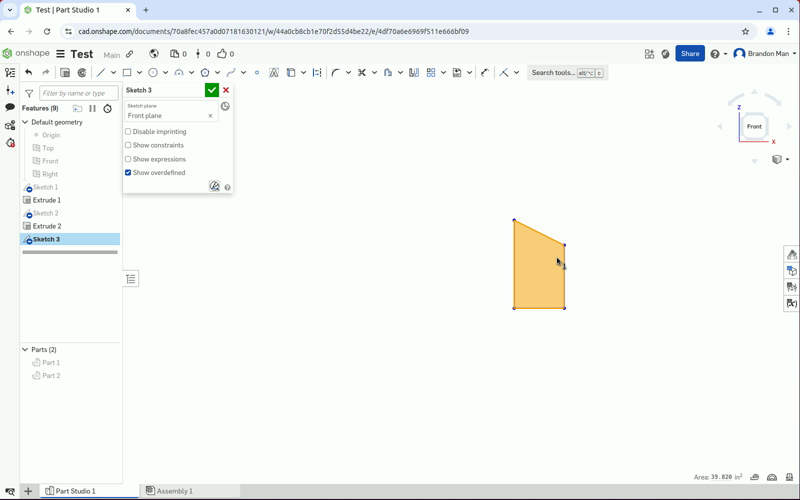
scroll(-6)
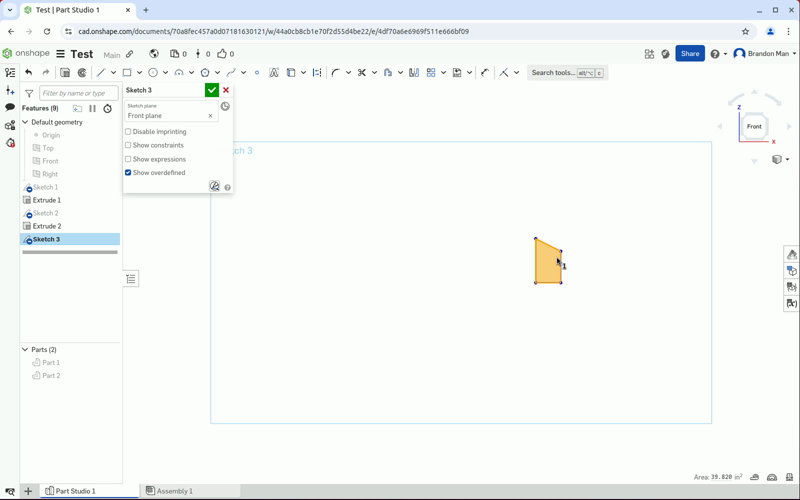
mouse_move(73, 352)
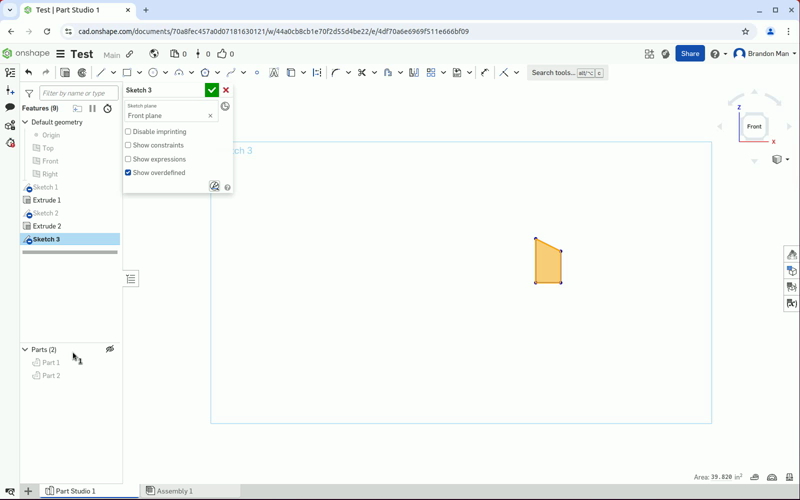
key(shift+y)
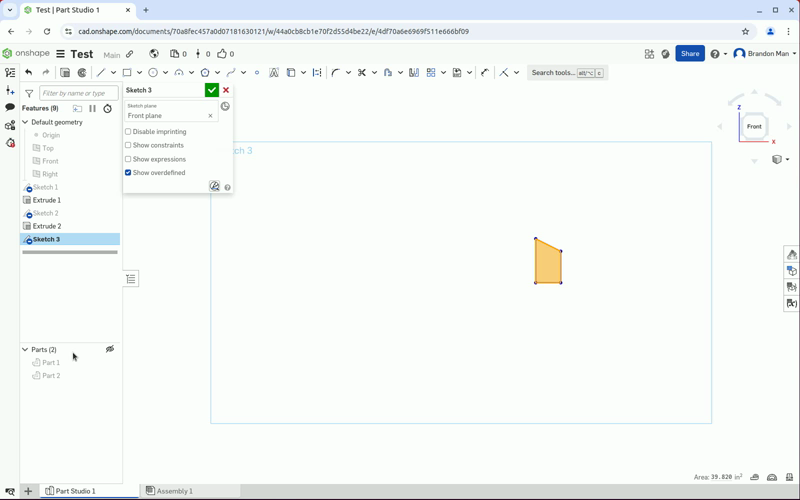
key(shift+e)
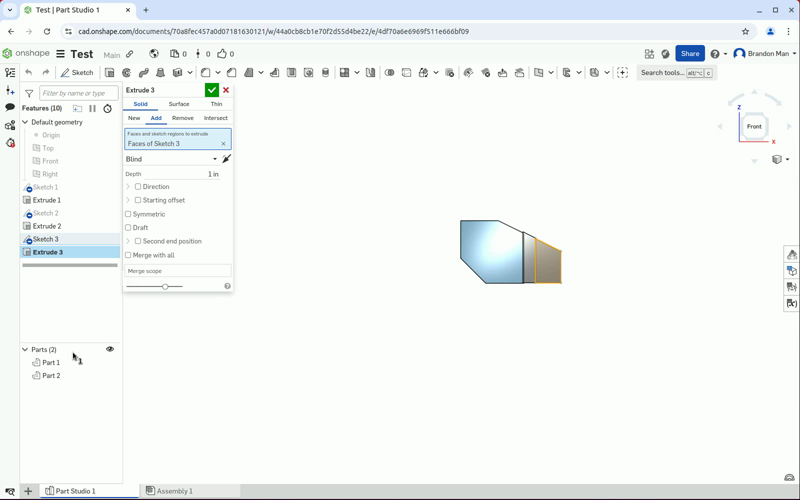
mouse_move(143, 106)
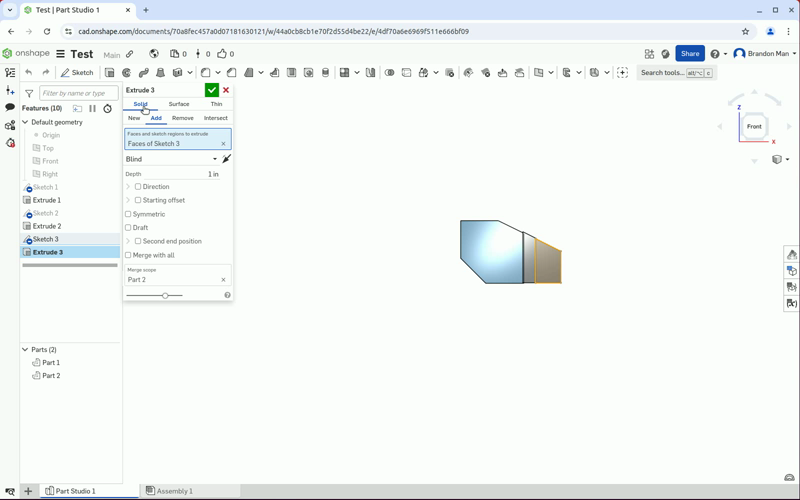
click(143, 106)
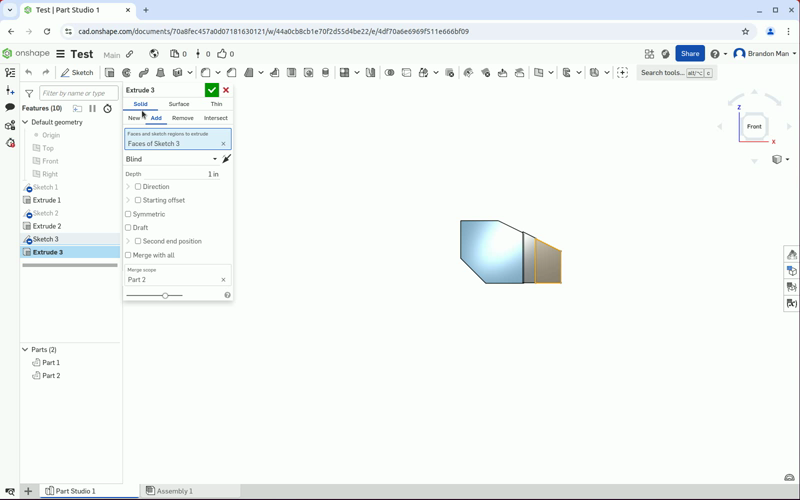
mouse_move(137, 120)
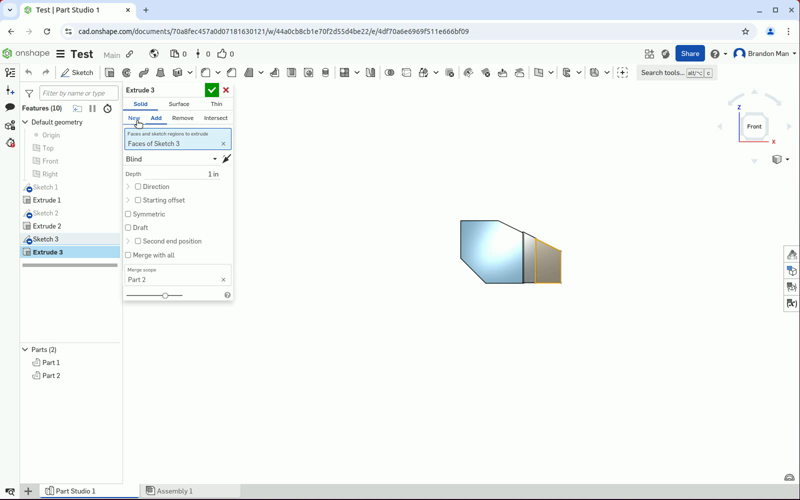
click(137, 120)
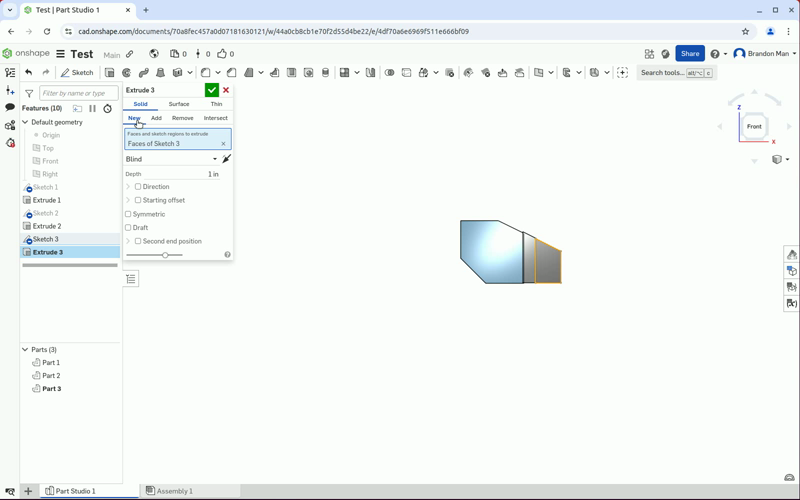
key(tab, 4)
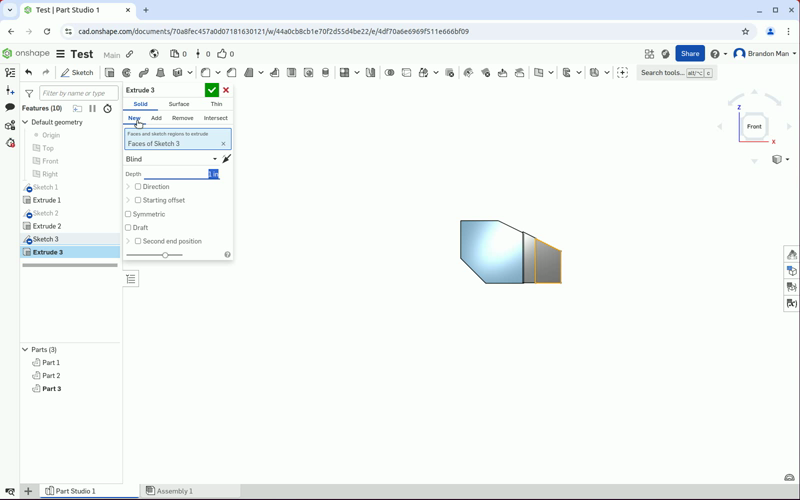
text(6.499)
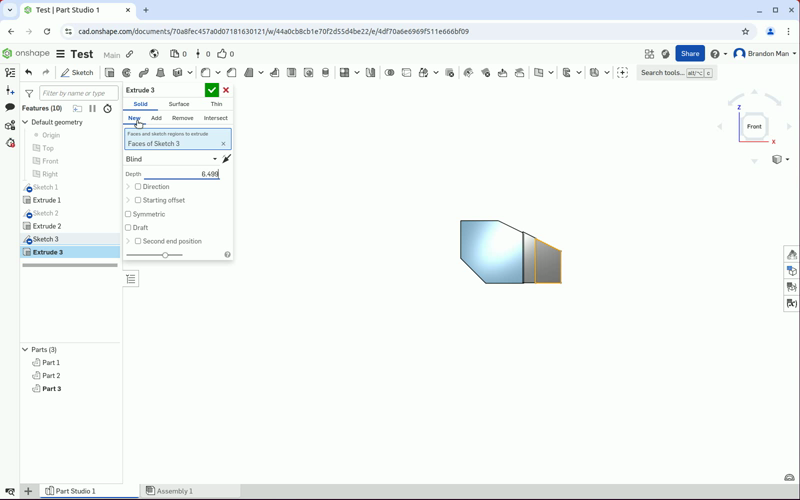
key(enter)
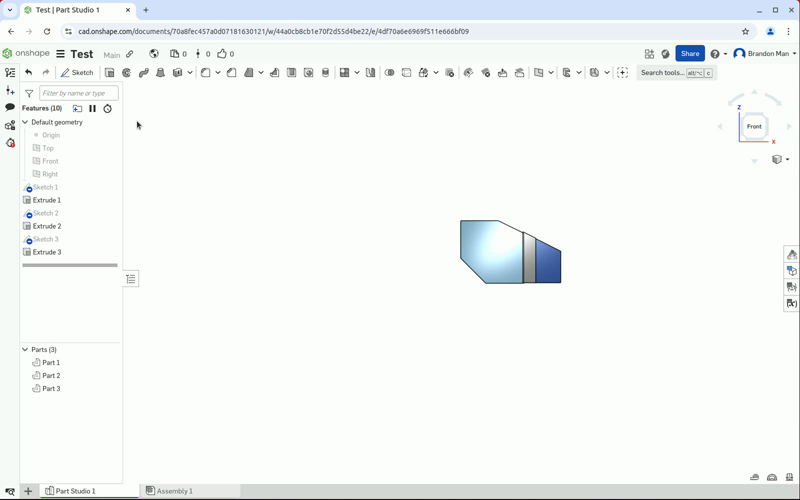
key(shift+h)
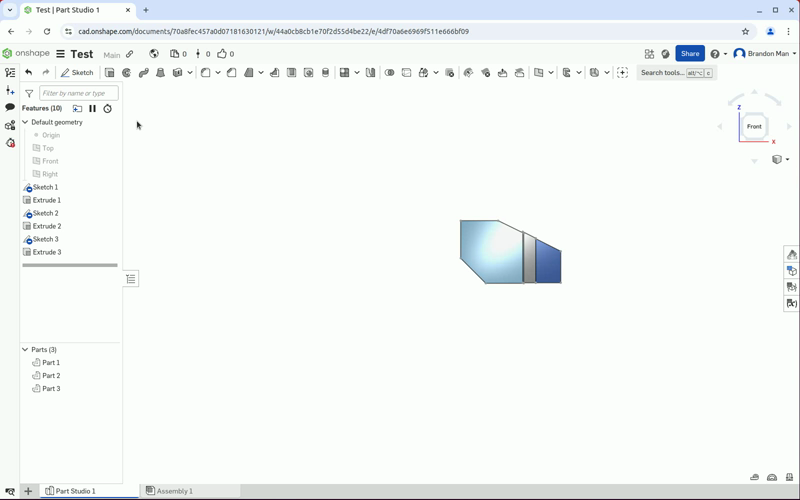
key(shift+h)
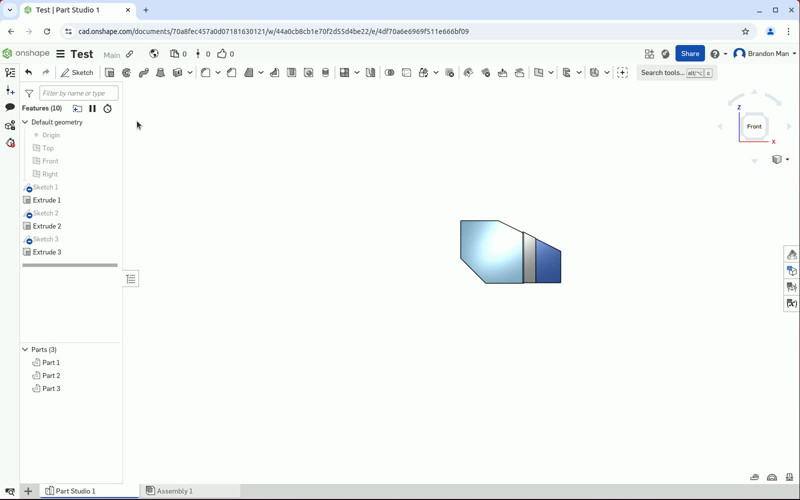
mouse_move(73, 189)
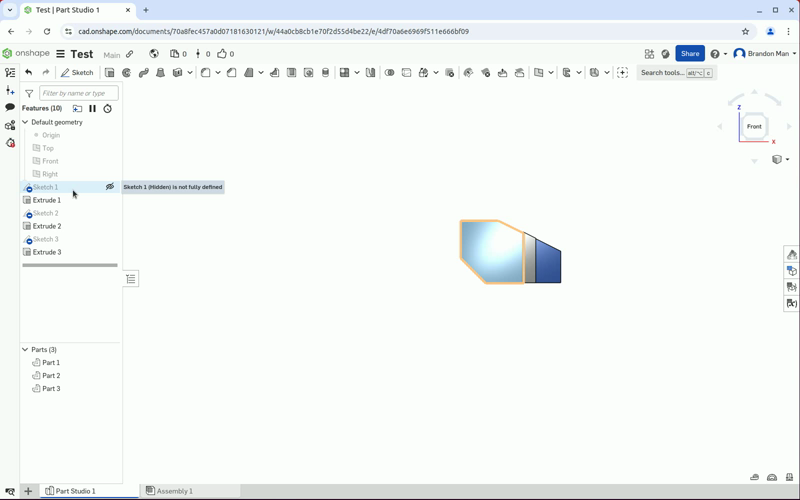
click(73, 189)
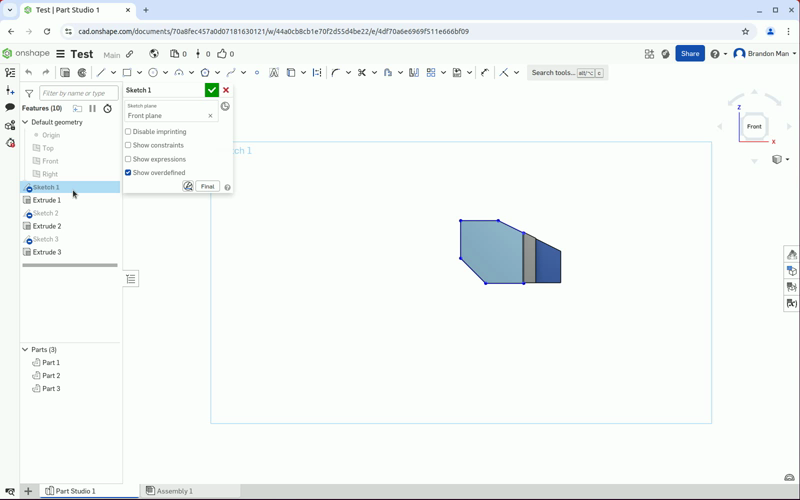
mouse_move(229, 92)
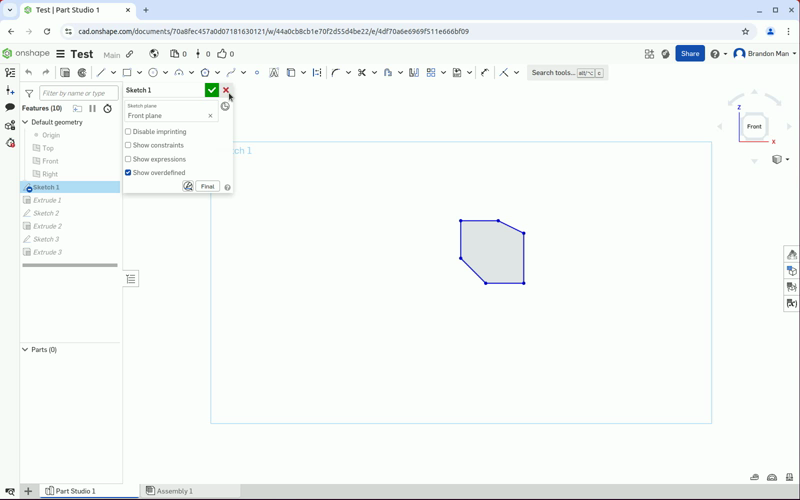
click(229, 92)
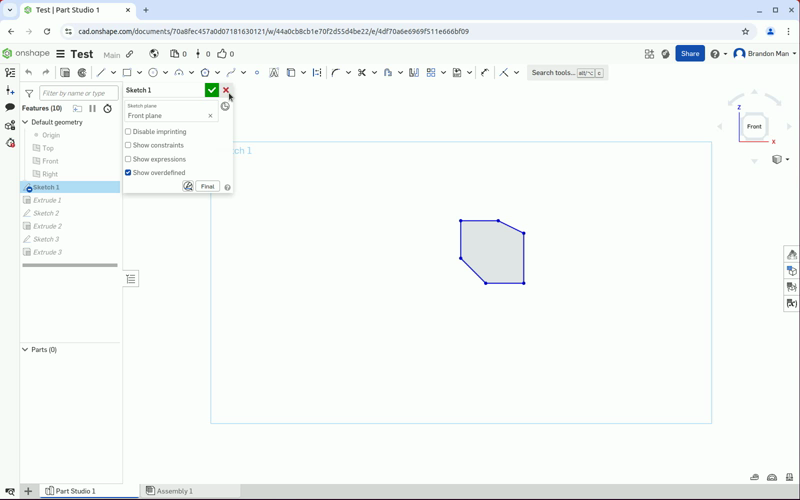
key(shift+s)
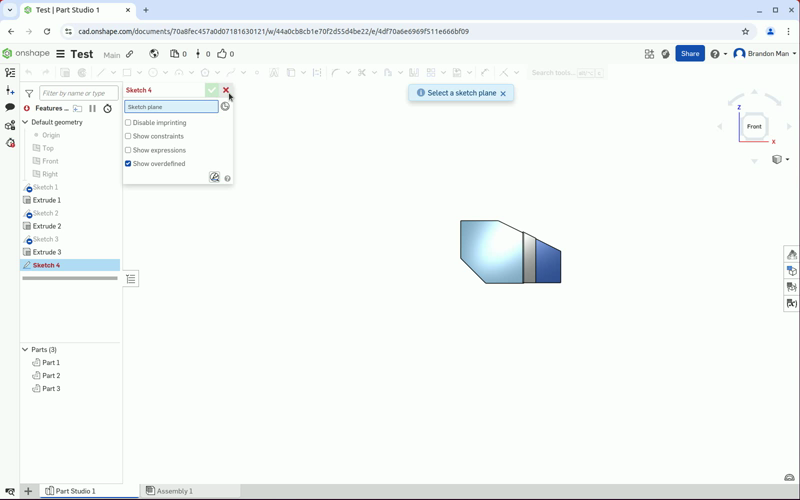
mouse_move(73, 163)
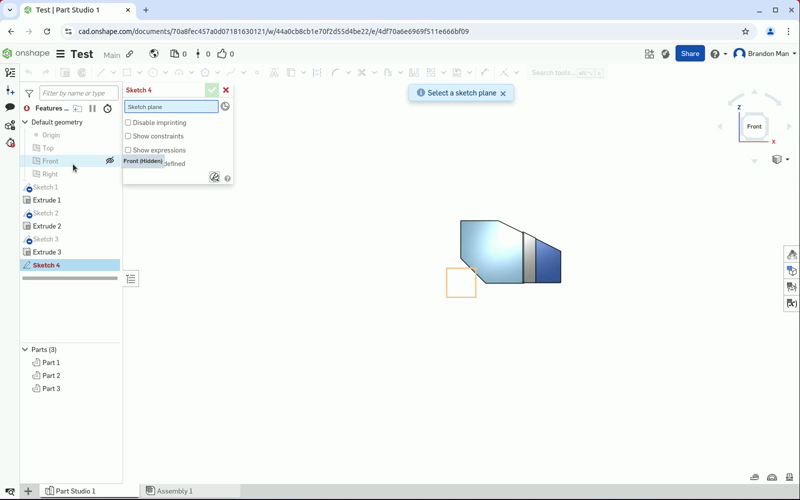
click(73, 163)
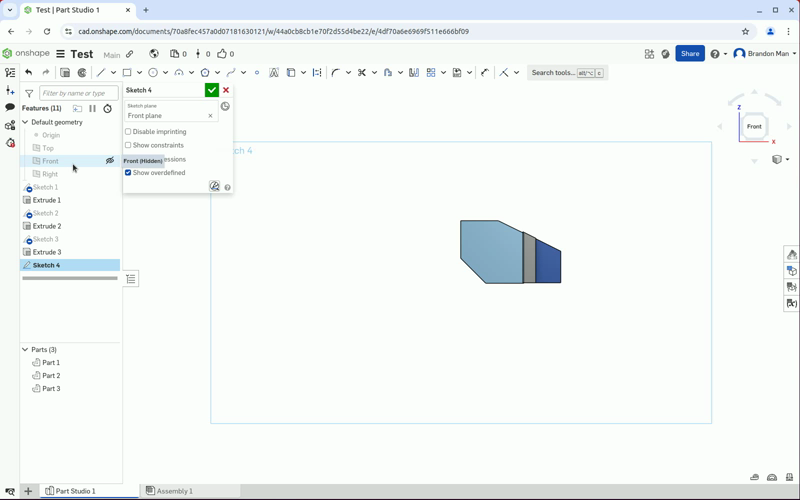
mouse_move(73, 352)
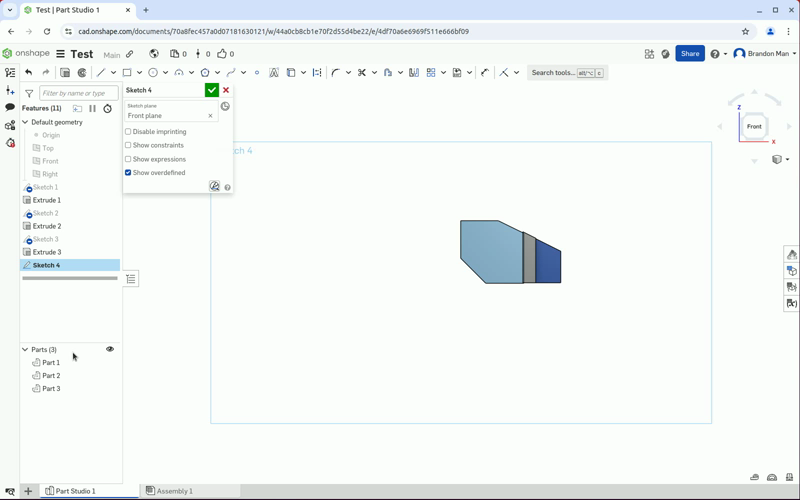
key(y)
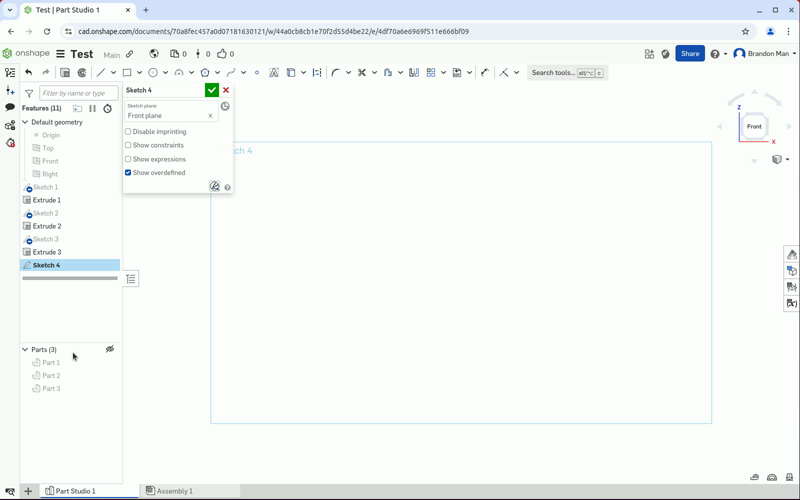
key(l)
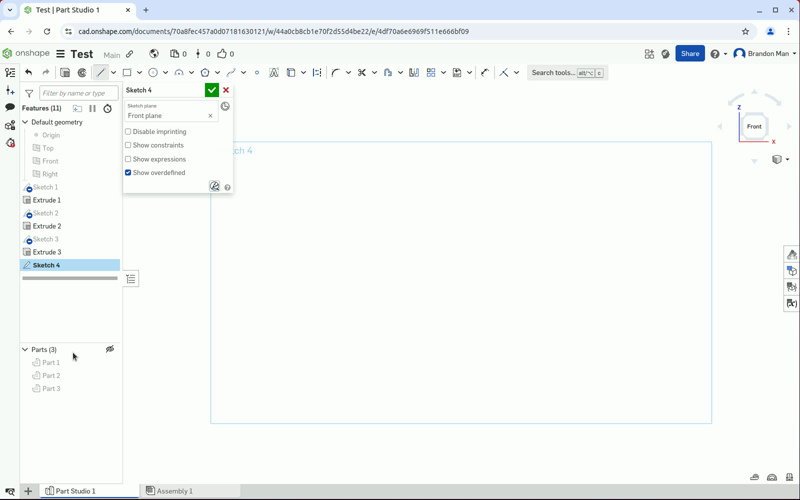
key_down(shift)
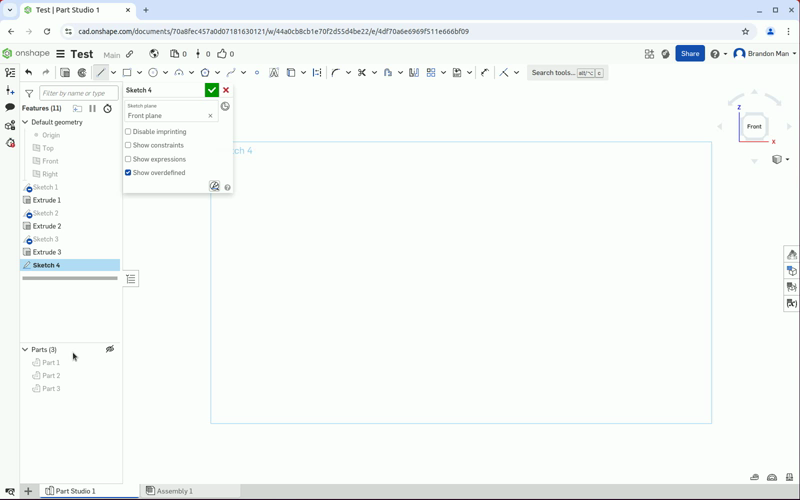
mouse_move(560, 282)
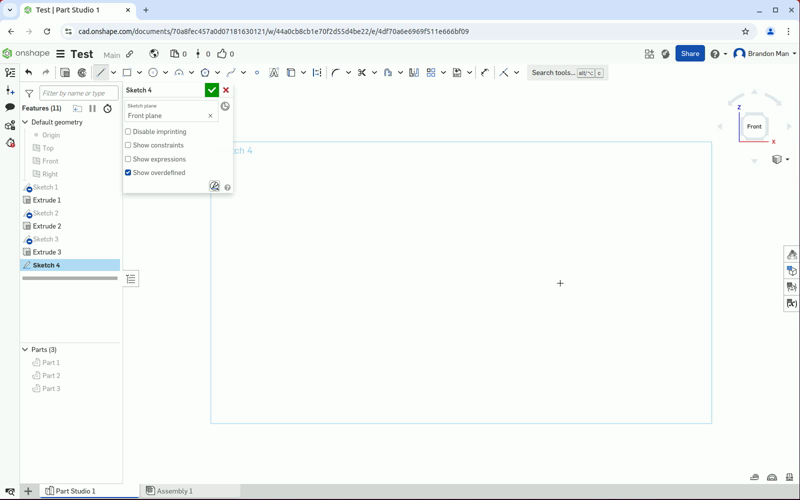
click(560, 282)
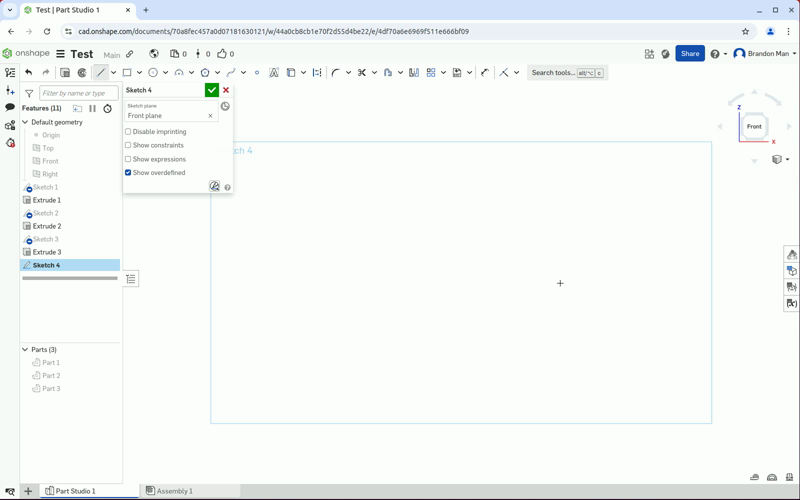
key_up(shift)
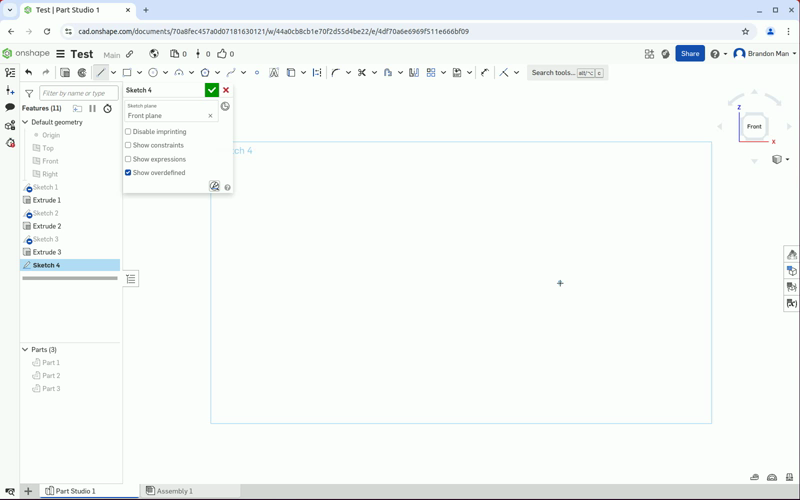
key_down(shift)
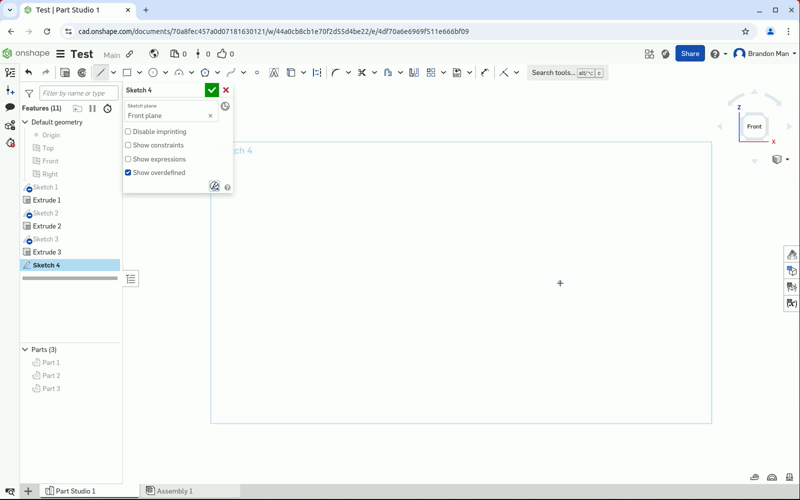
mouse_move(589, 282)
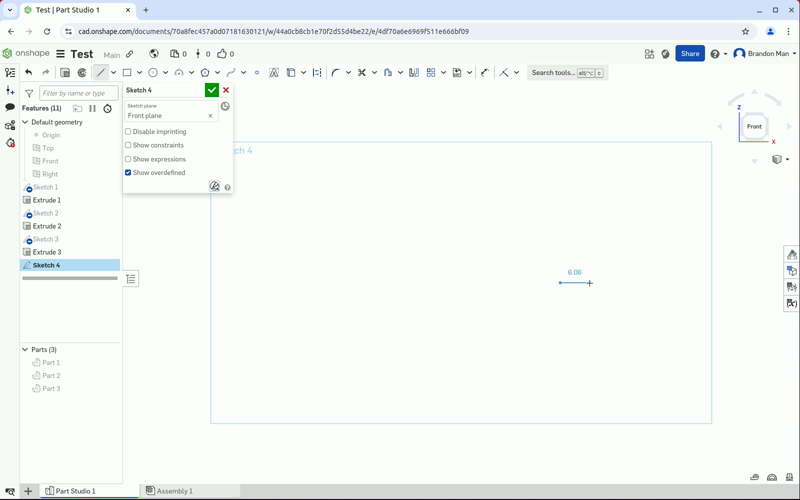
mouse_move(573, 282)
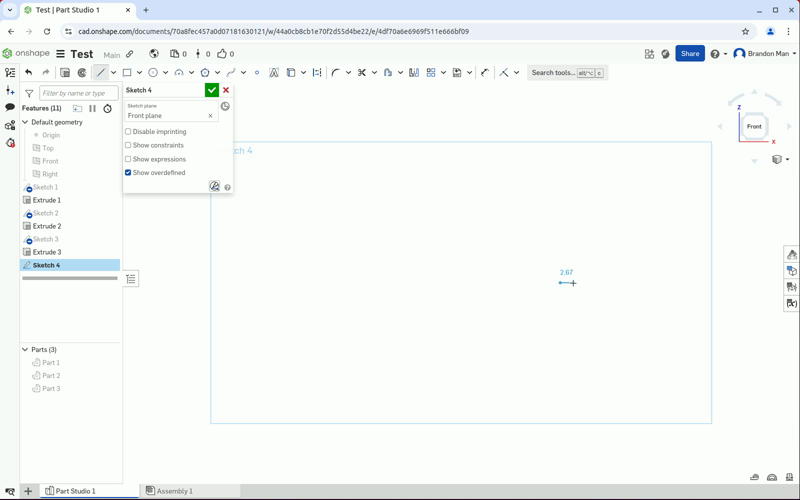
click(573, 282)
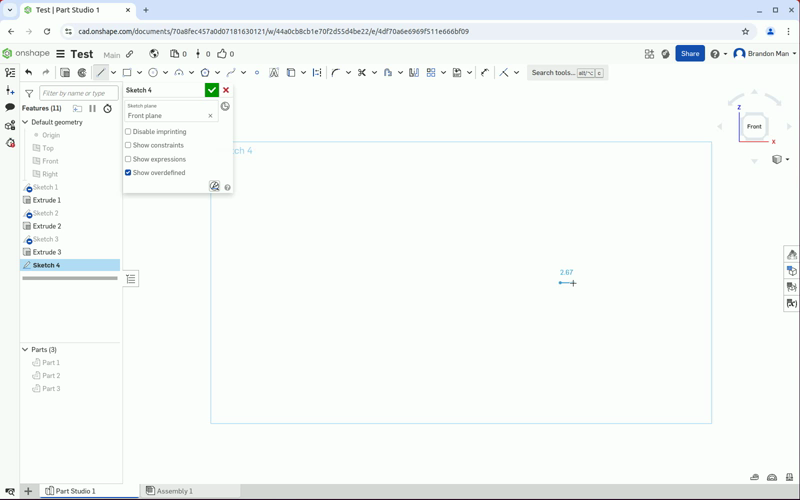
key_up(shift)
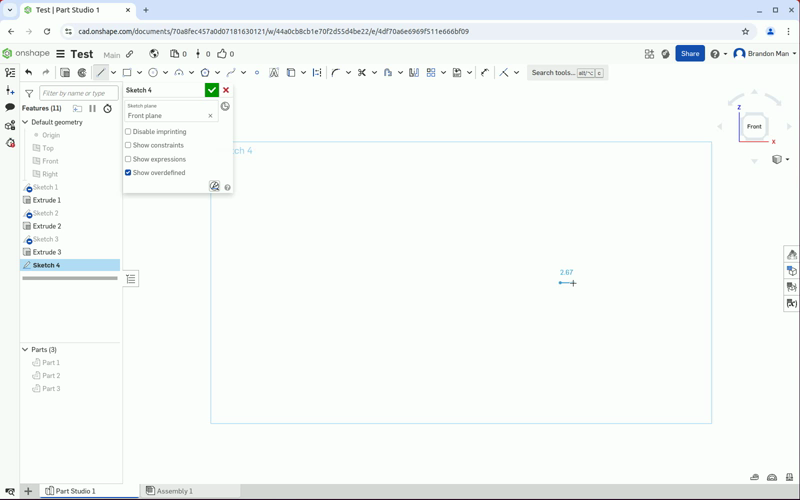
key_down(shift)
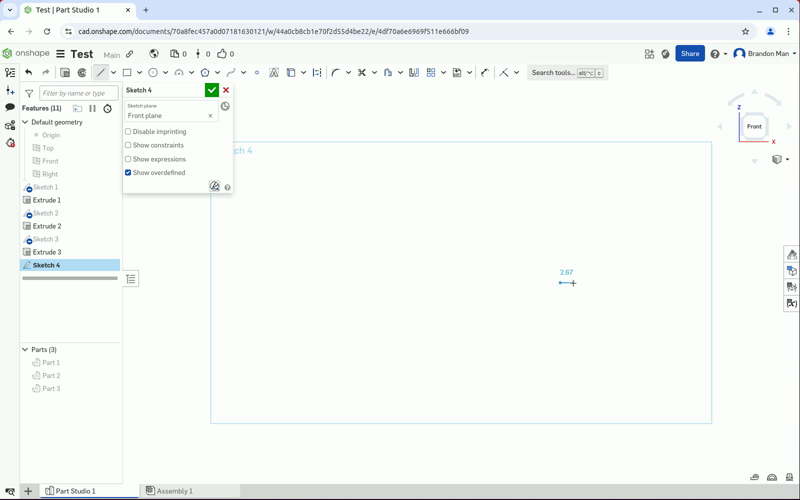
mouse_move(589, 282)
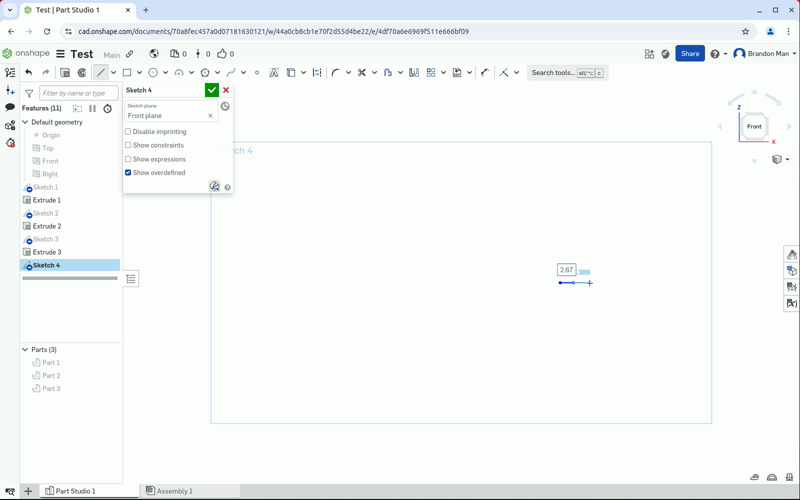
mouse_move(573, 256)
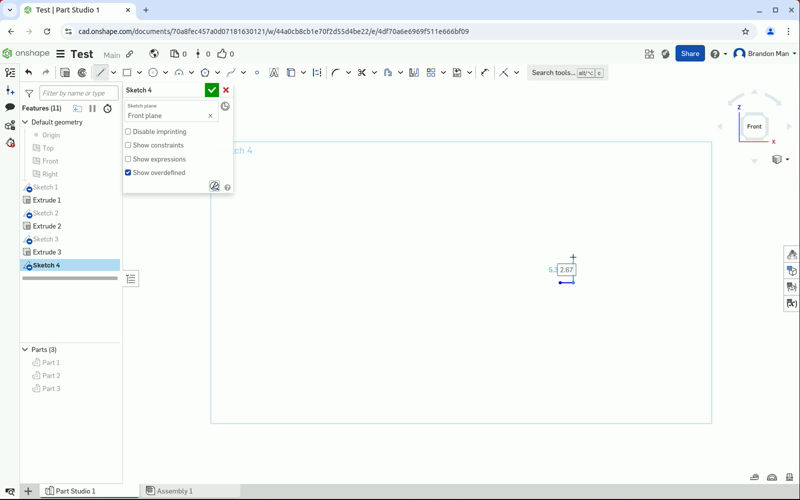
click(573, 256)
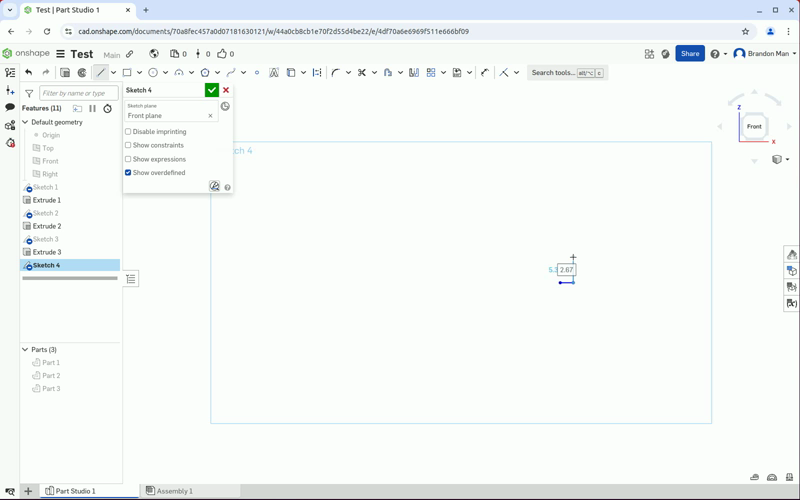
key_up(shift)
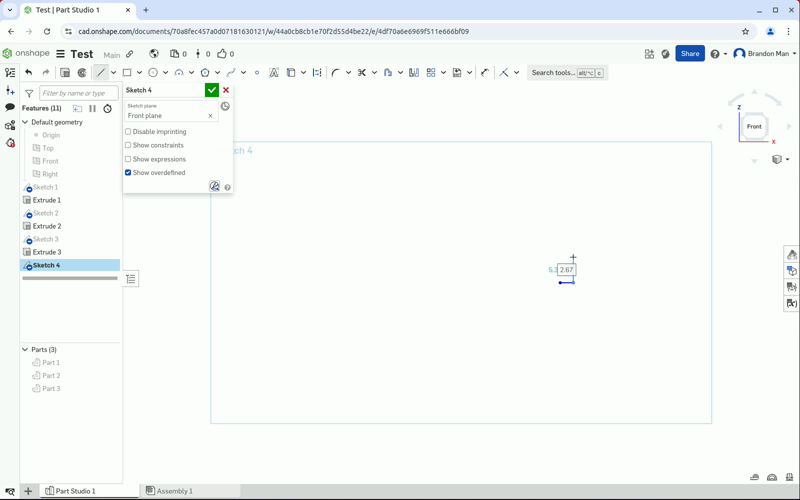
key_down(shift)
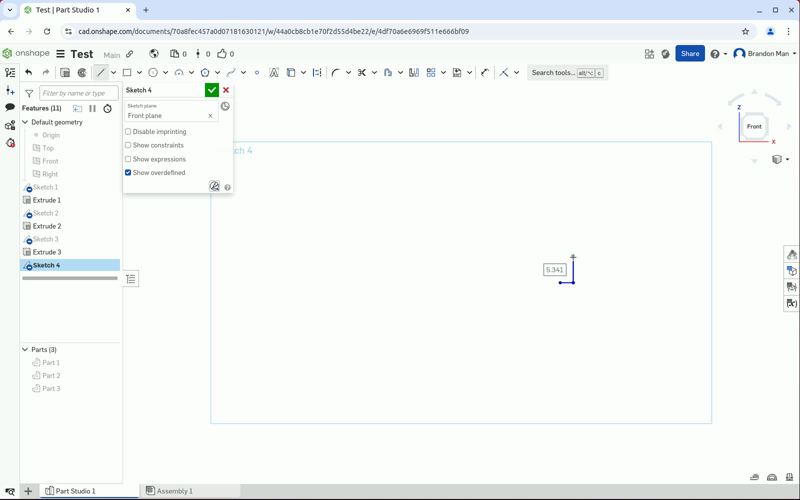
mouse_move(589, 256)
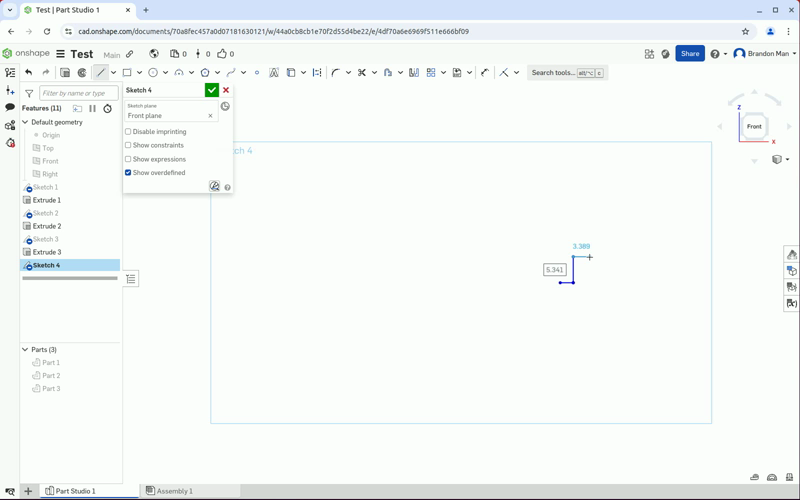
mouse_move(560, 250)
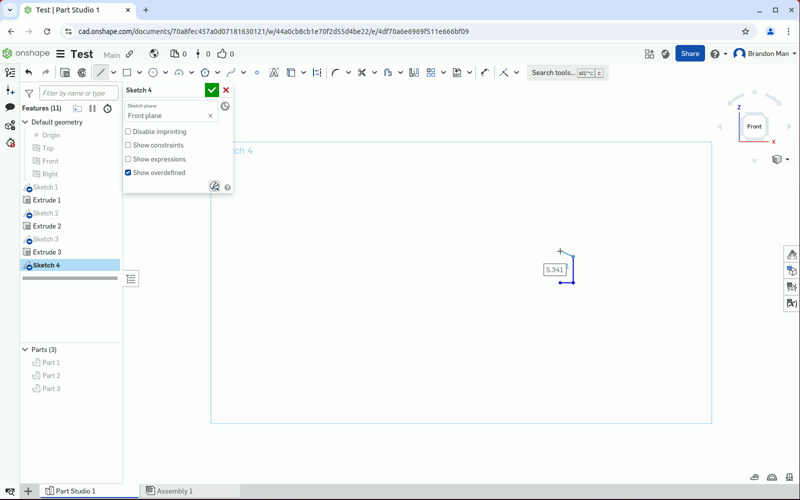
click(560, 250)
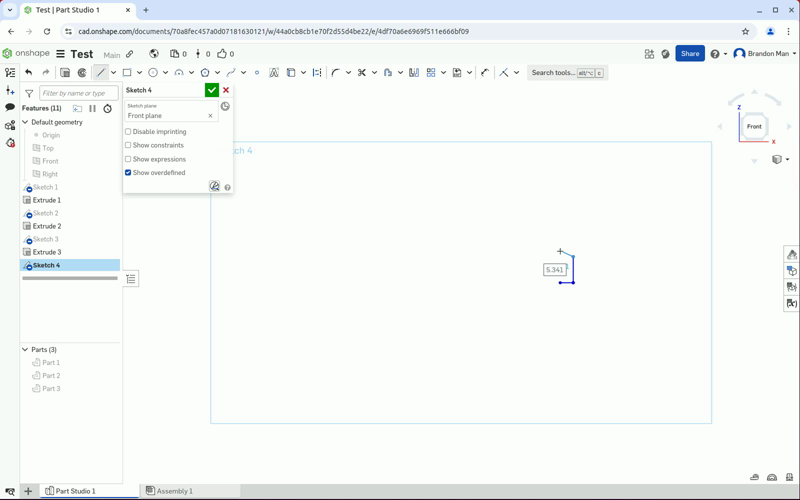
key_up(shift)
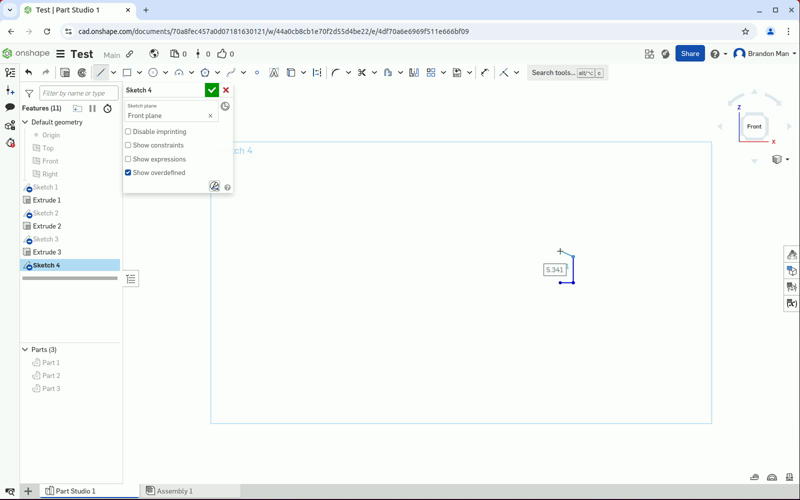
mouse_move(589, 250)
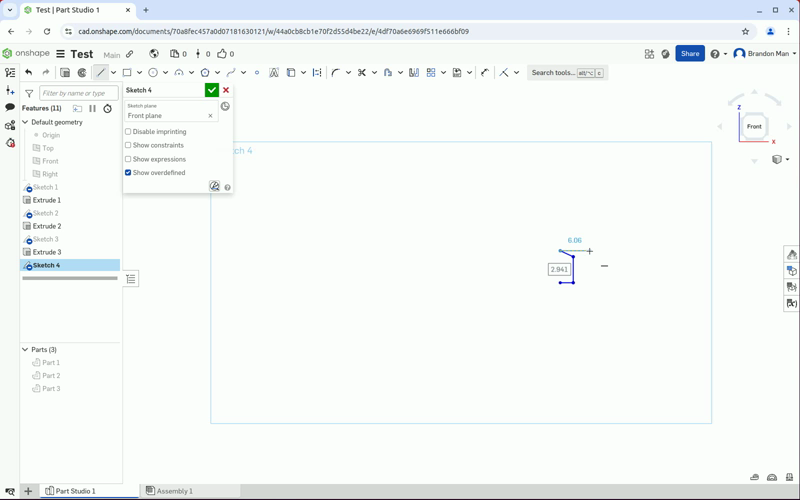
key_down(shift)
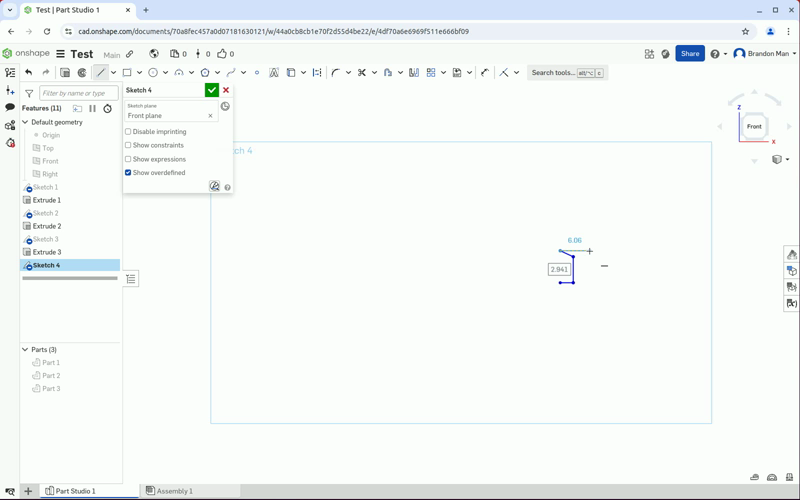
mouse_move(560, 282)
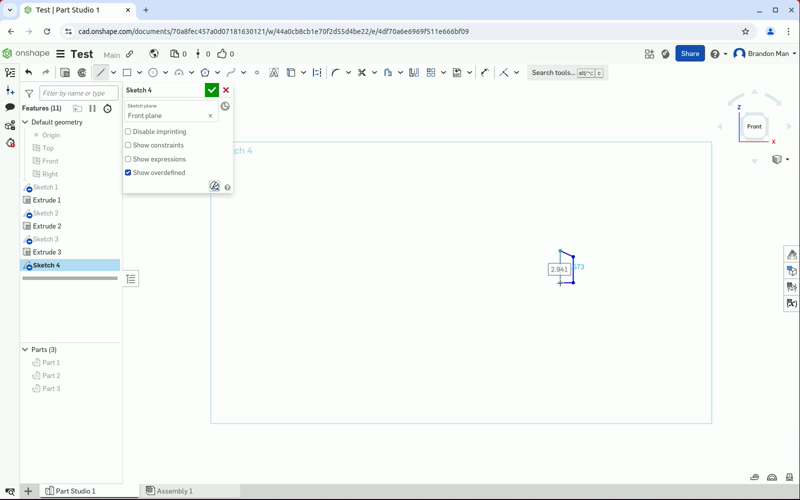
key_up(shift)
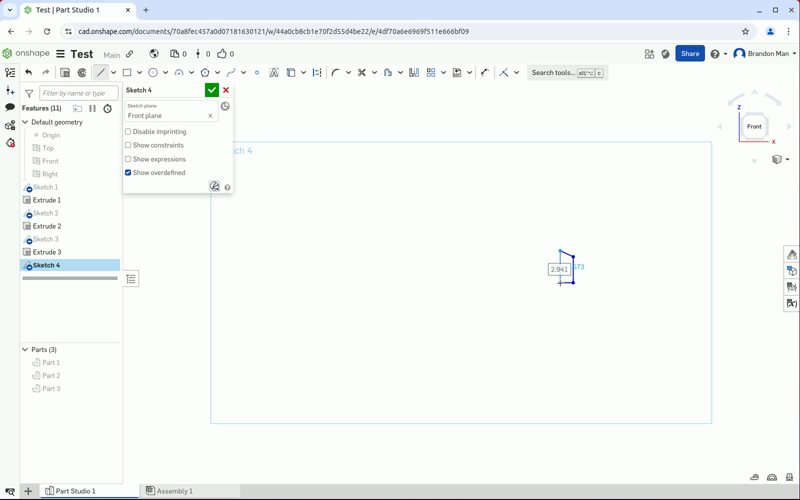
click(560, 282)
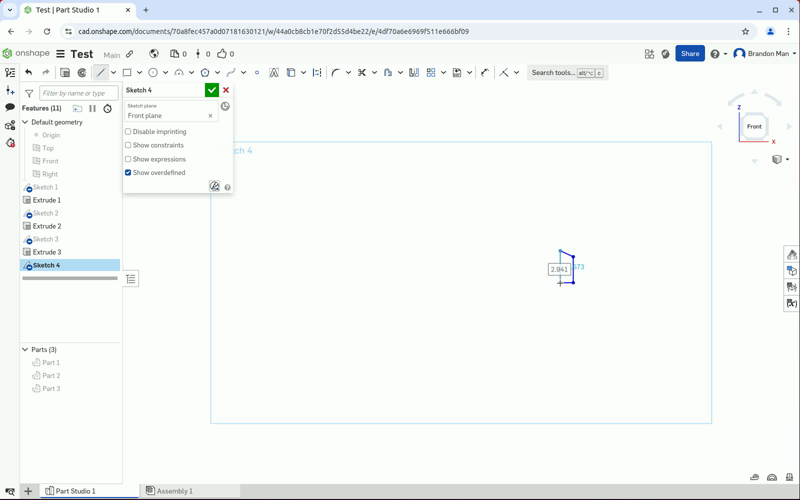
key(esc)
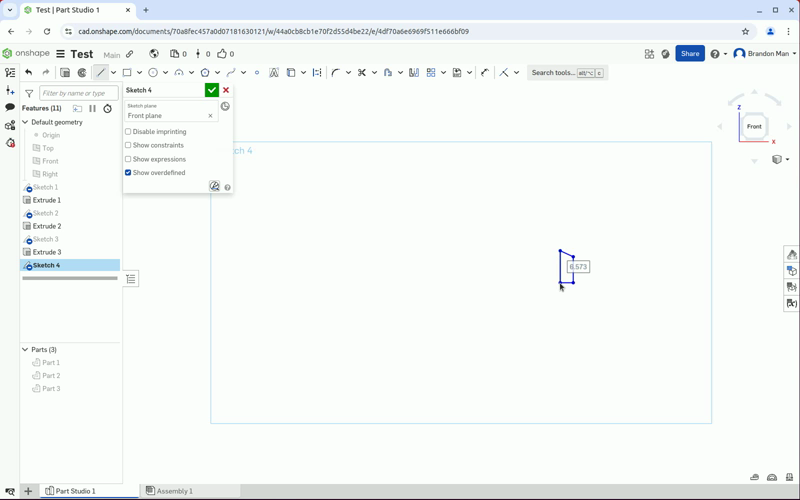
mouse_move(564, 272)
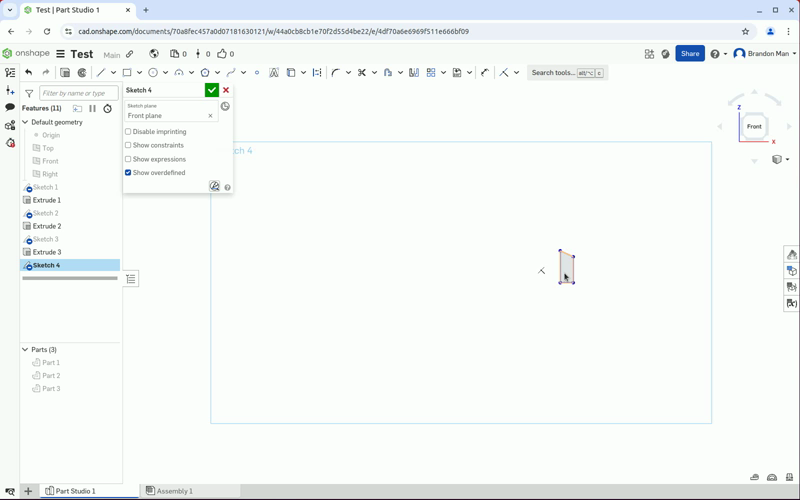
scroll(6)
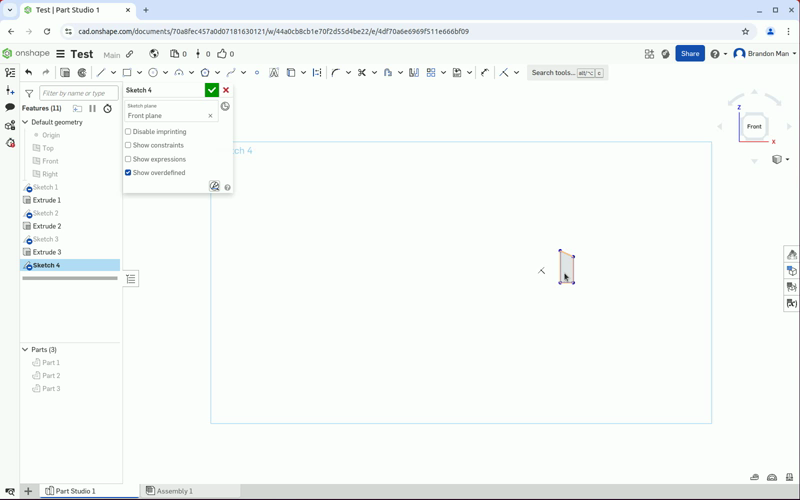
scroll(6)
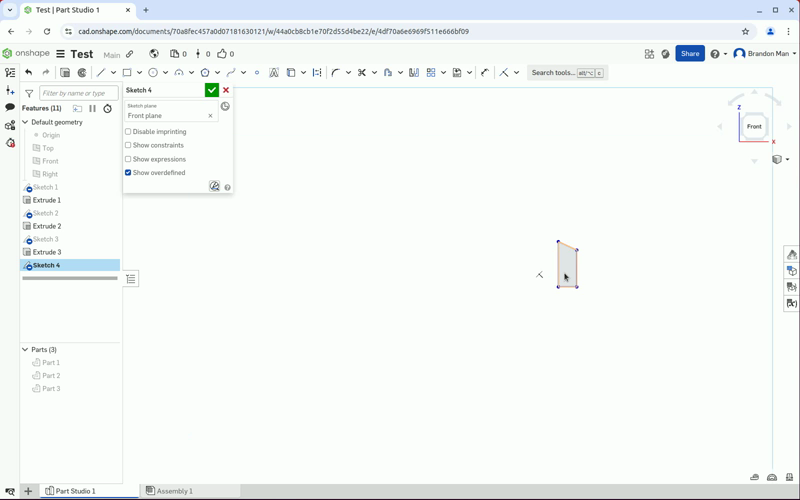
scroll(6)
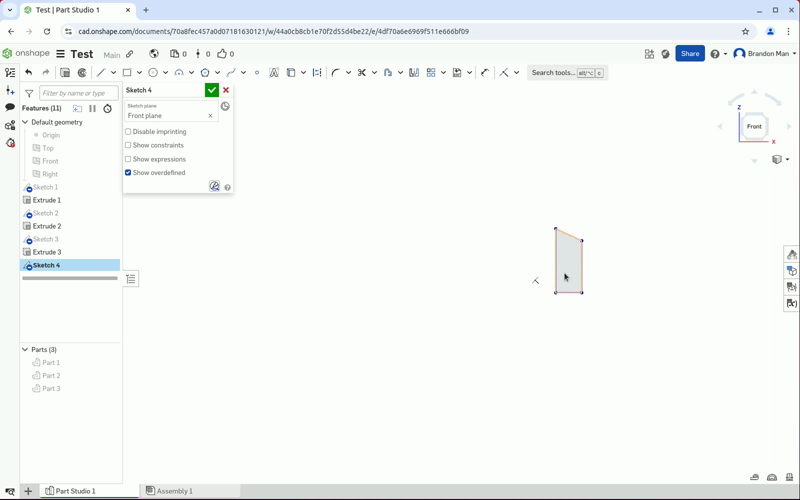
scroll(6)
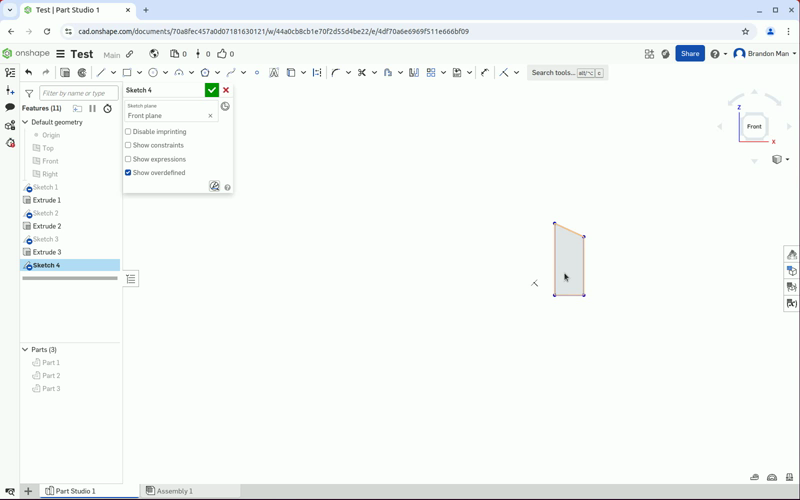
scroll(6)
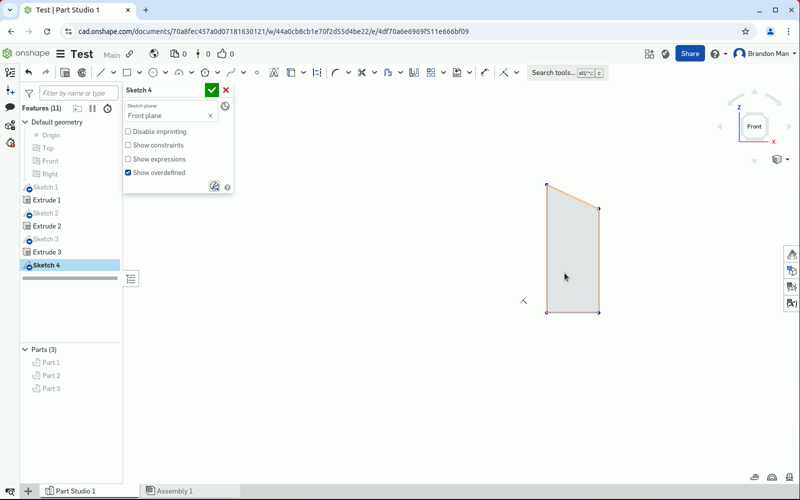
scroll(6)
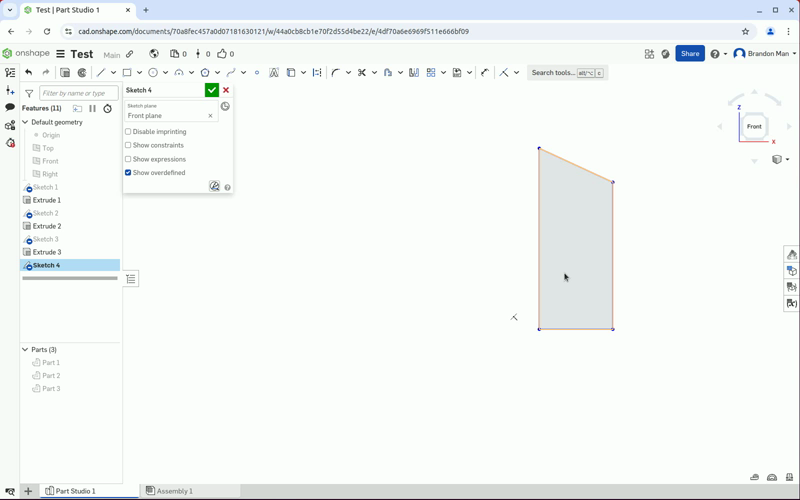
scroll(6)
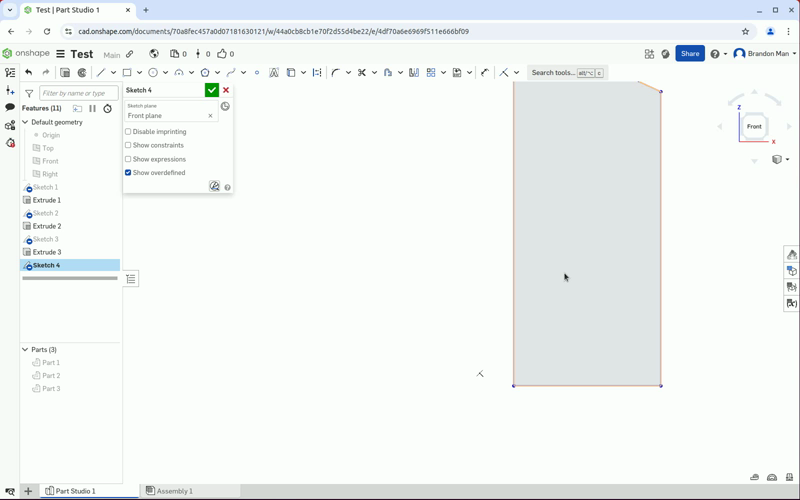
click(564, 272)
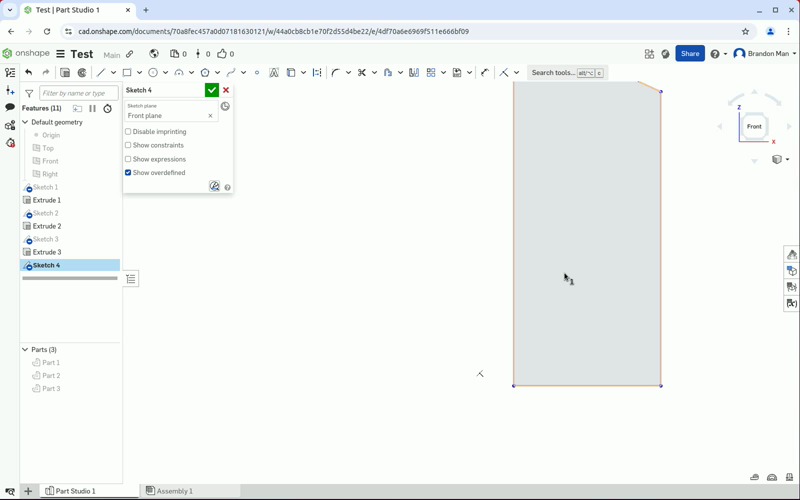
scroll(-6)
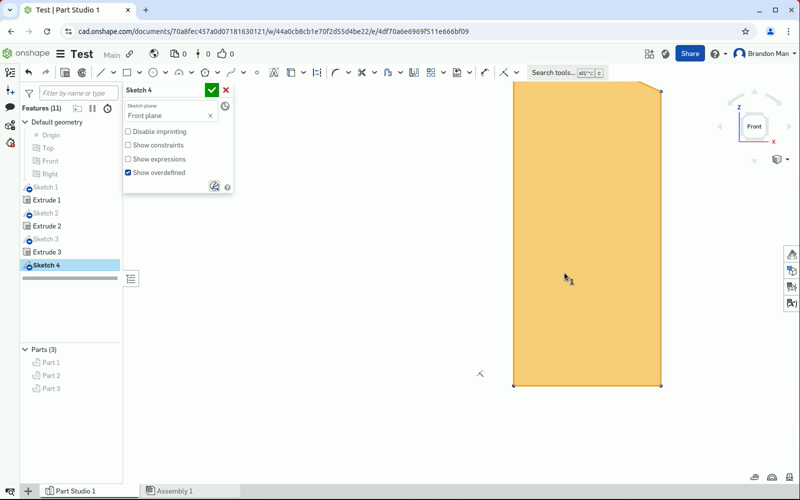
scroll(-6)
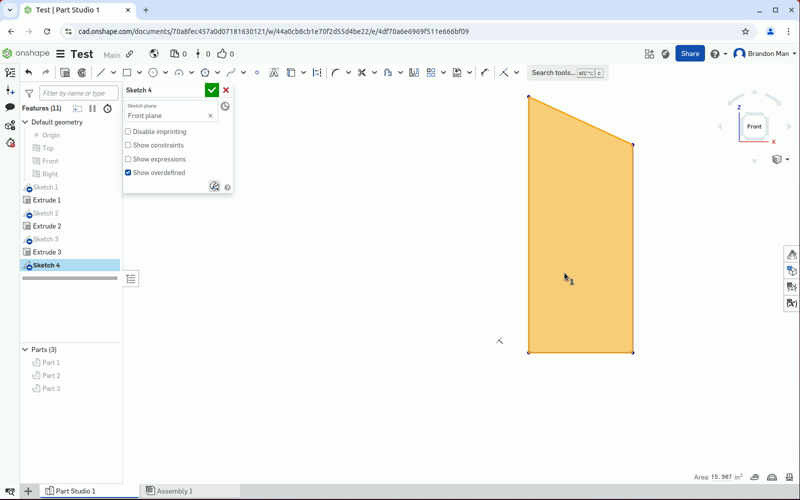
scroll(-6)
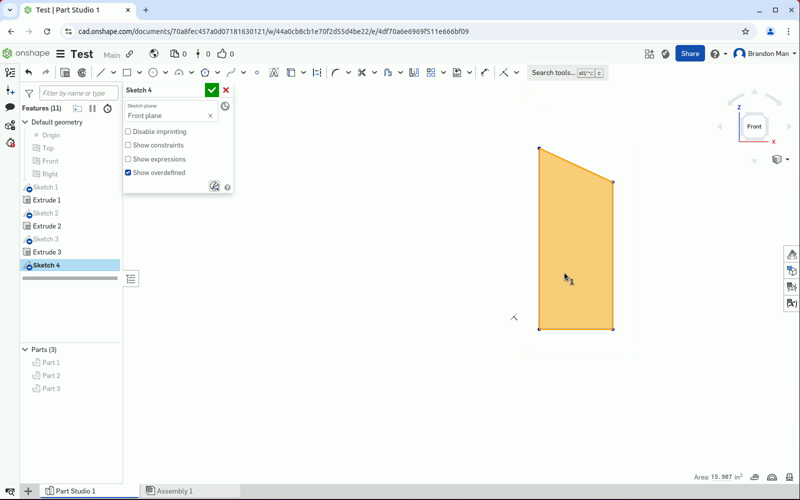
scroll(-6)
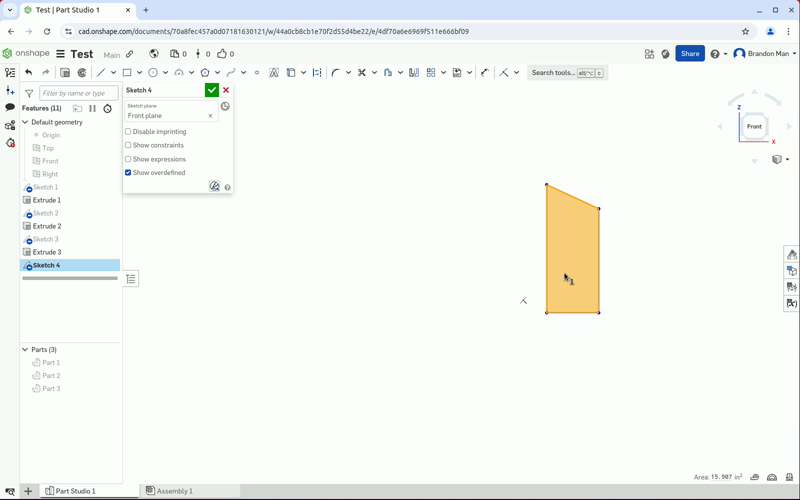
scroll(-6)
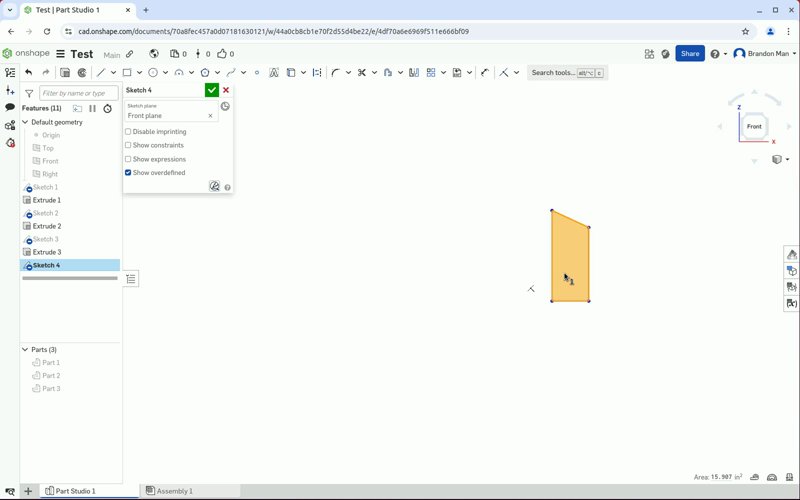
scroll(-6)
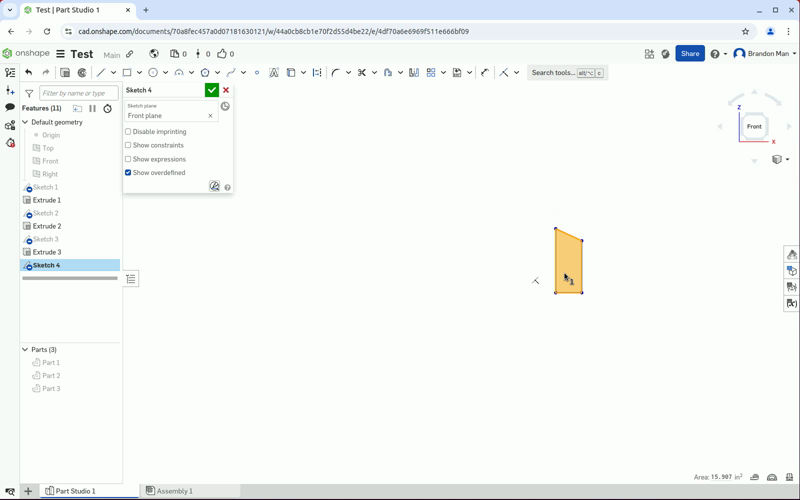
scroll(-6)
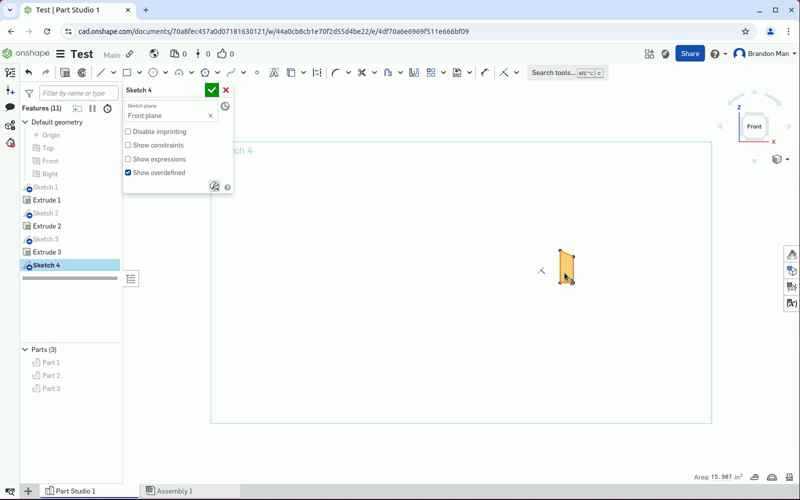
mouse_move(73, 352)
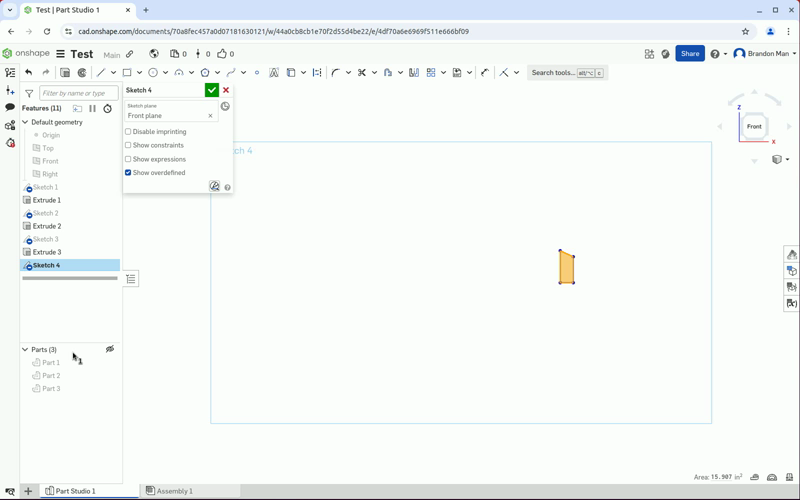
key(shift+y)
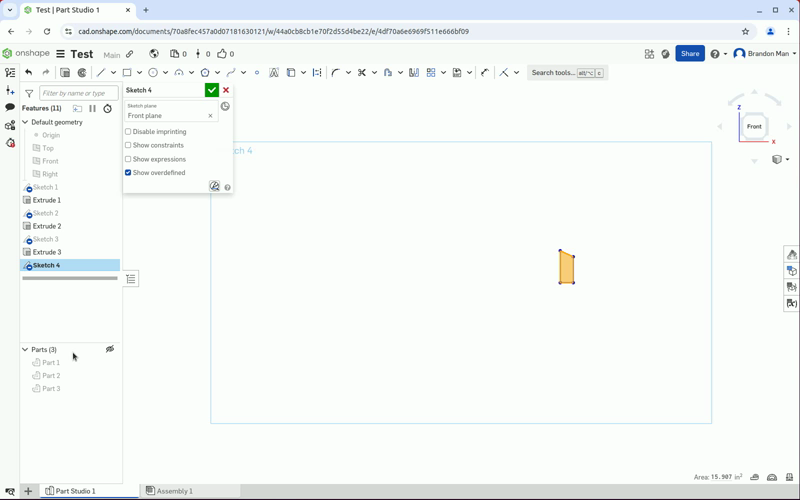
key(shift+e)
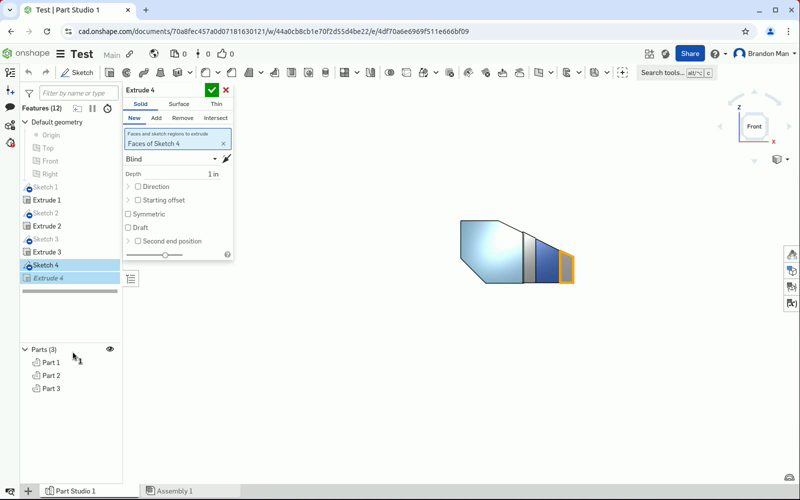
mouse_move(143, 106)
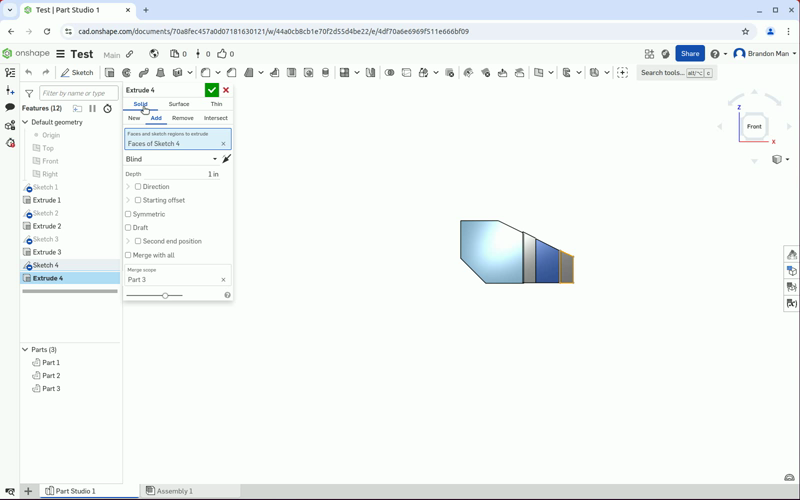
click(143, 106)
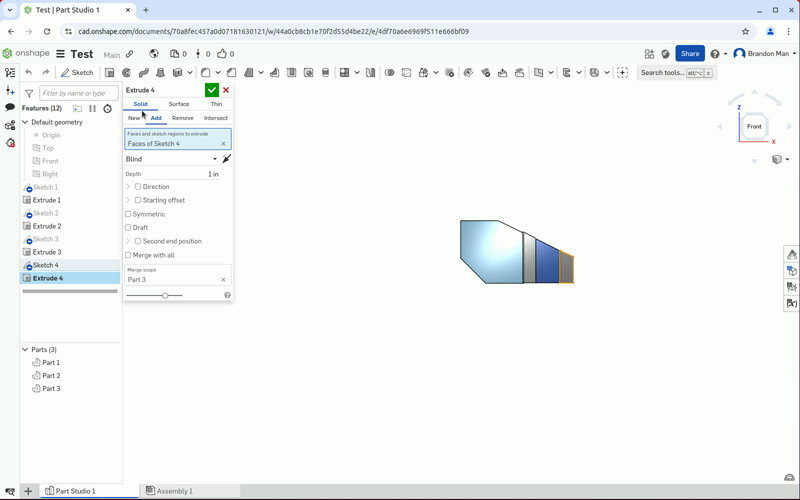
mouse_move(137, 120)
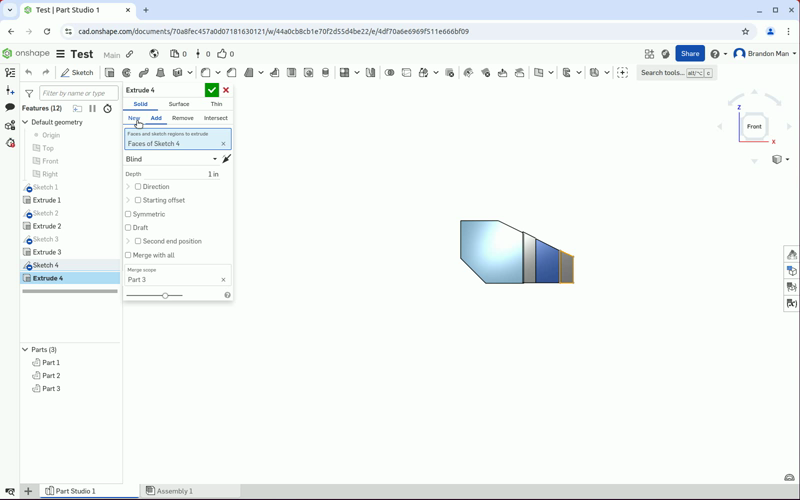
click(137, 120)
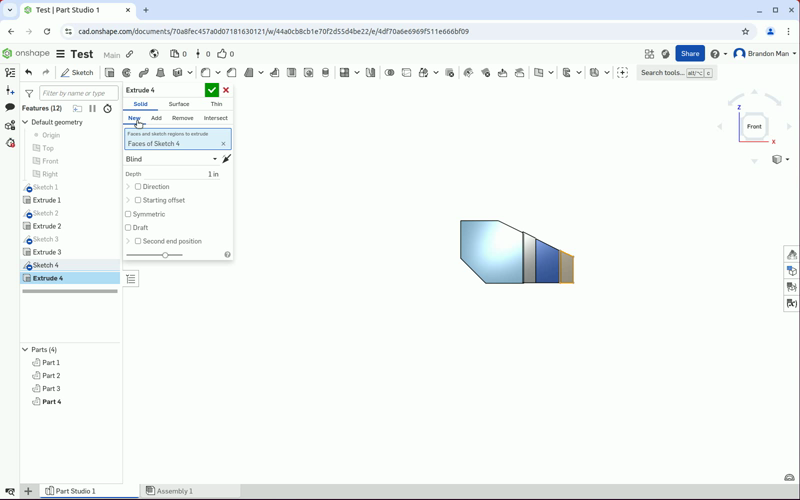
key(tab, 4)
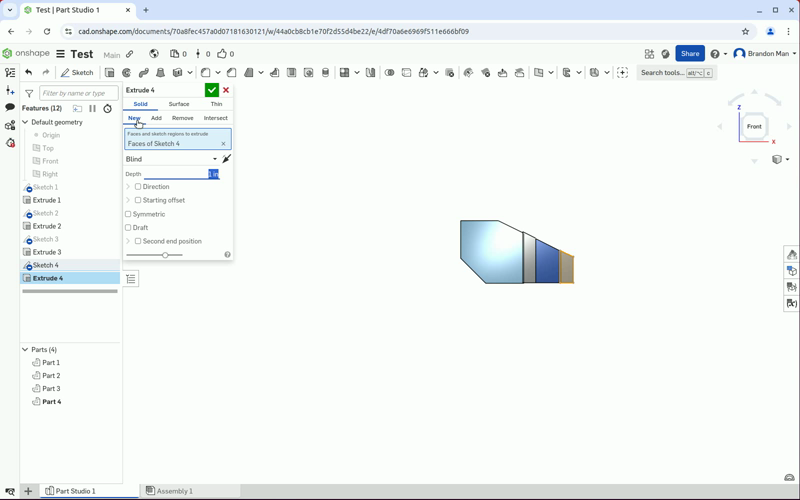
text(6.499)
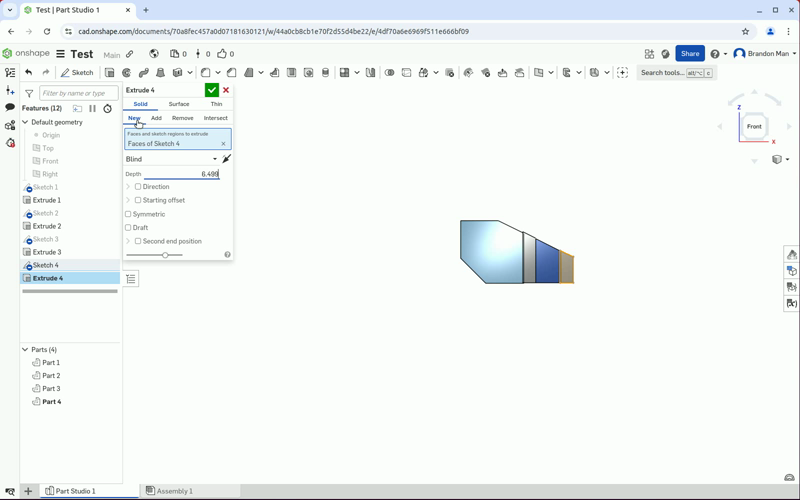
key(enter)
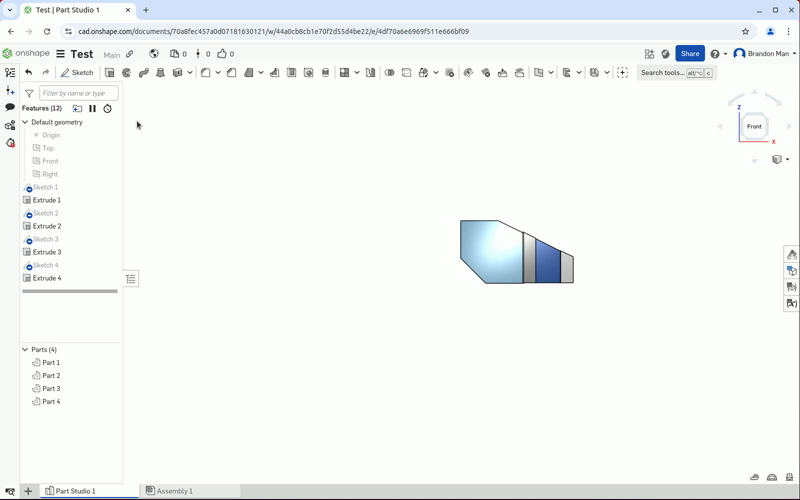
key(shift+h)
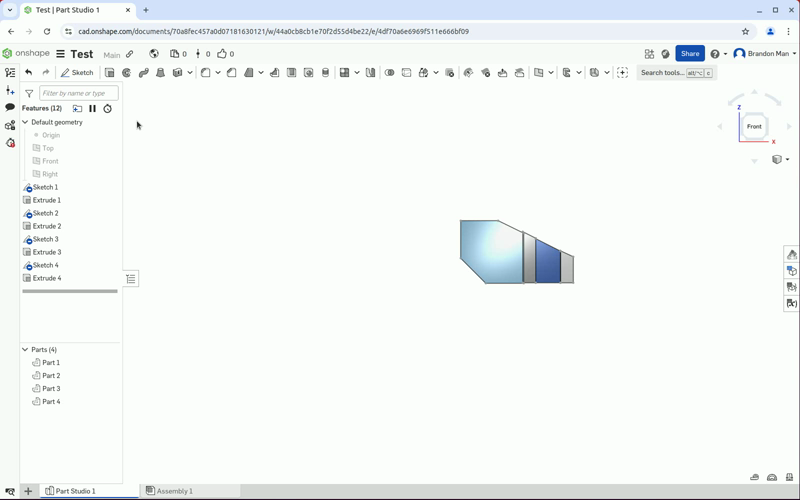
key(shift+h)
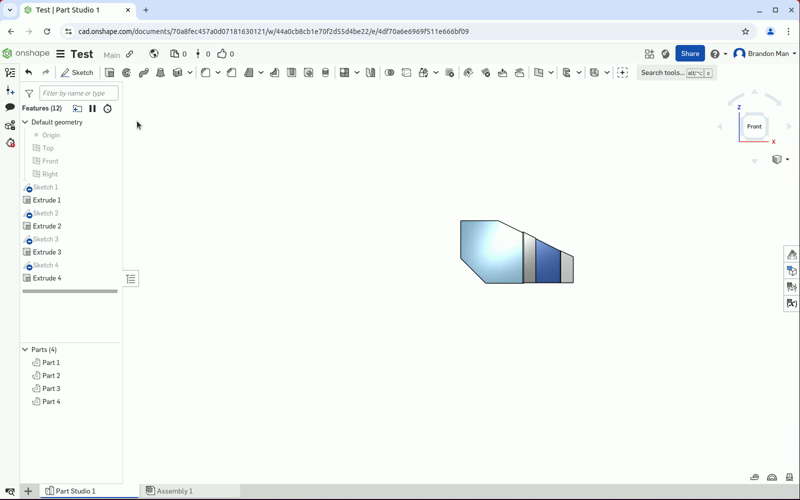
mouse_move(73, 189)
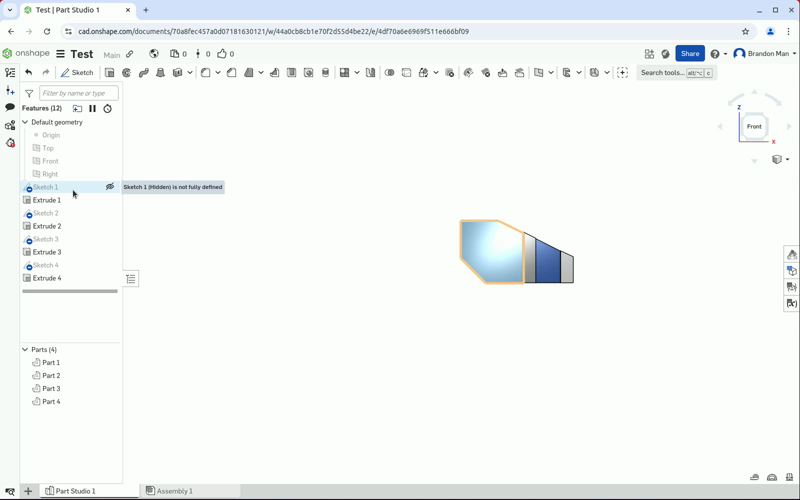
click(73, 189)
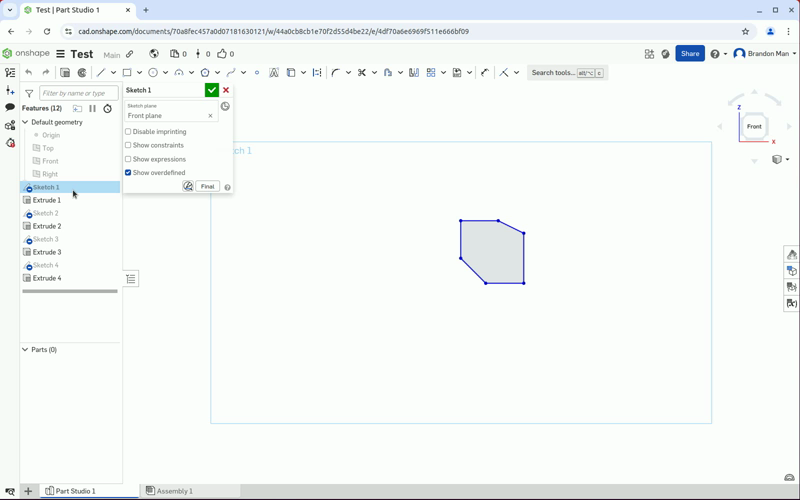
mouse_move(229, 92)
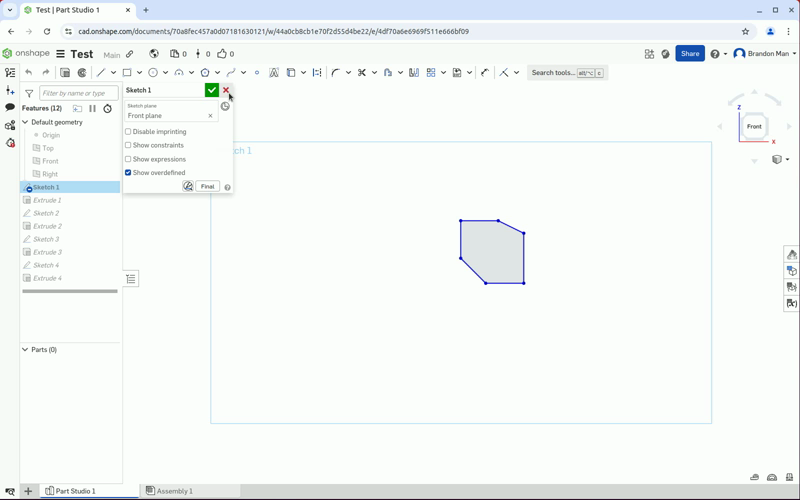
click(229, 92)
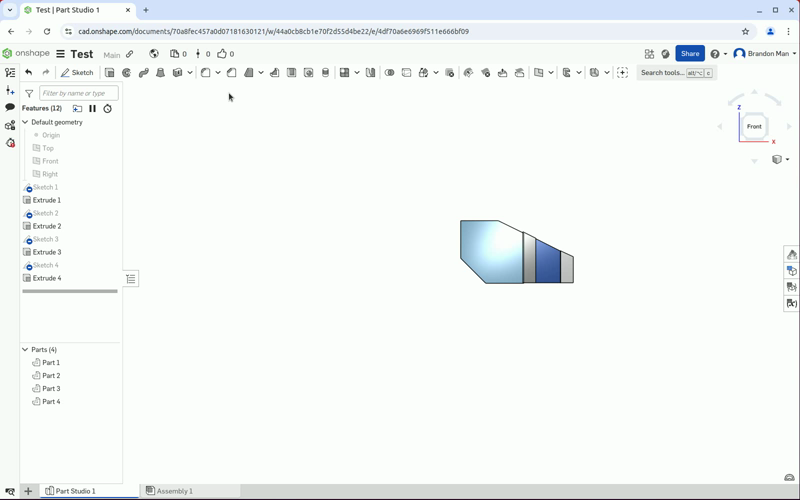
mouse_move(541, 75)
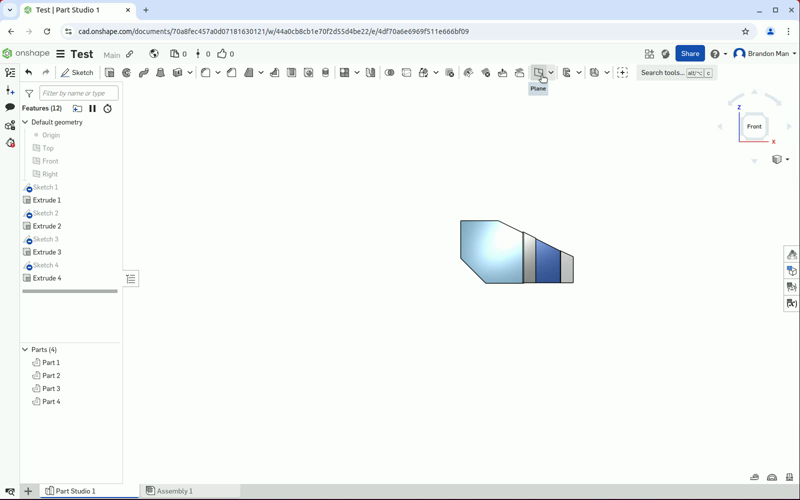
click(541, 75)
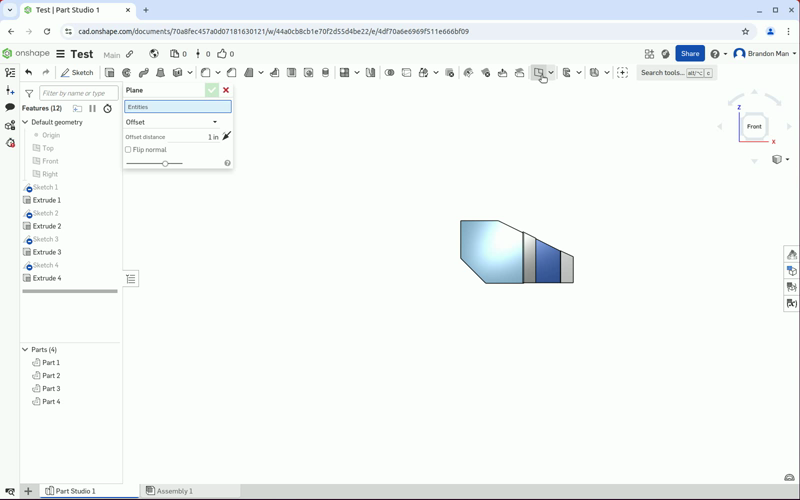
mouse_move(73, 163)
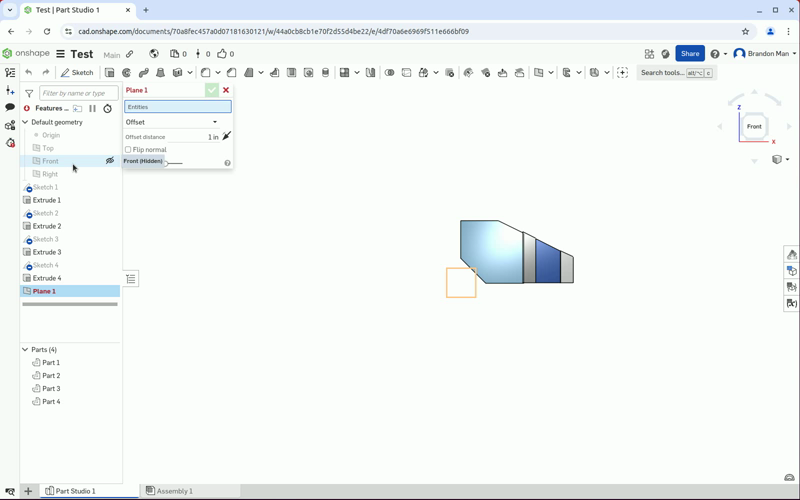
click(73, 163)
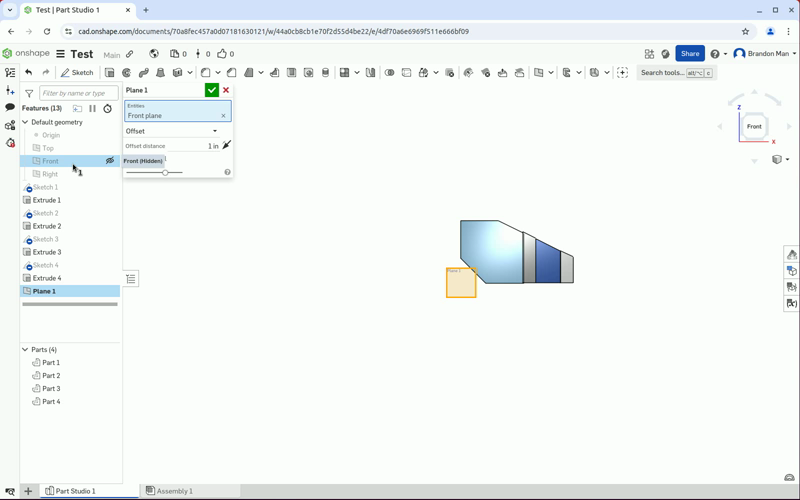
key(tab, 2)
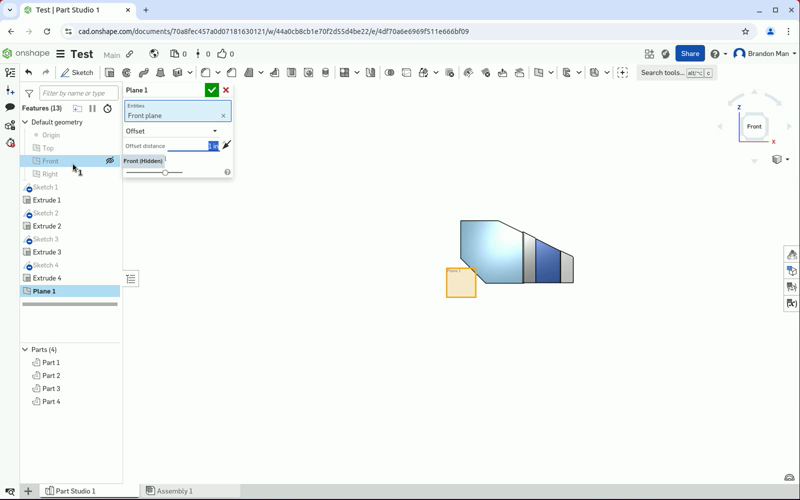
text(6.501)
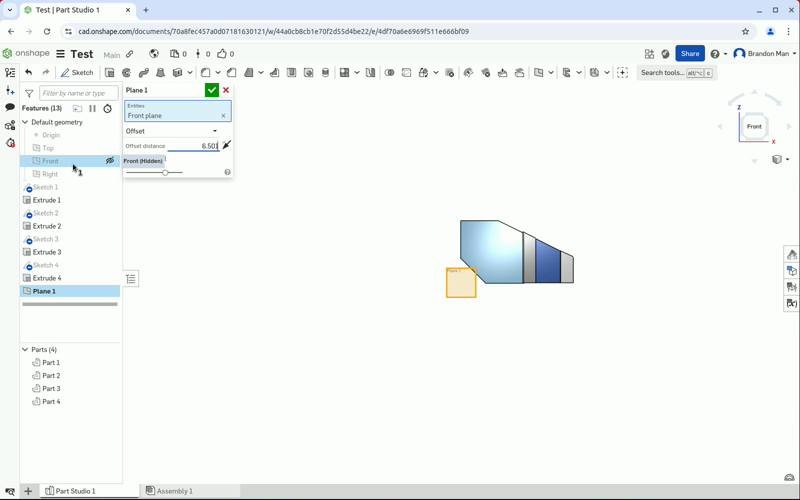
key(enter, 2)
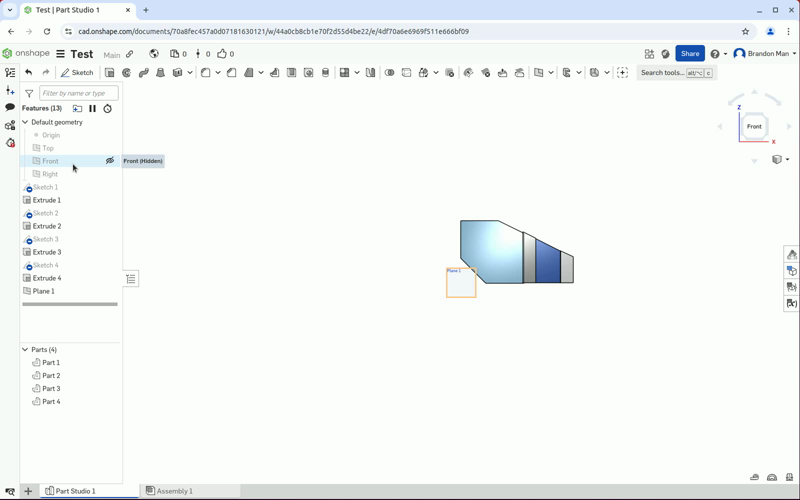
key(shift+s)
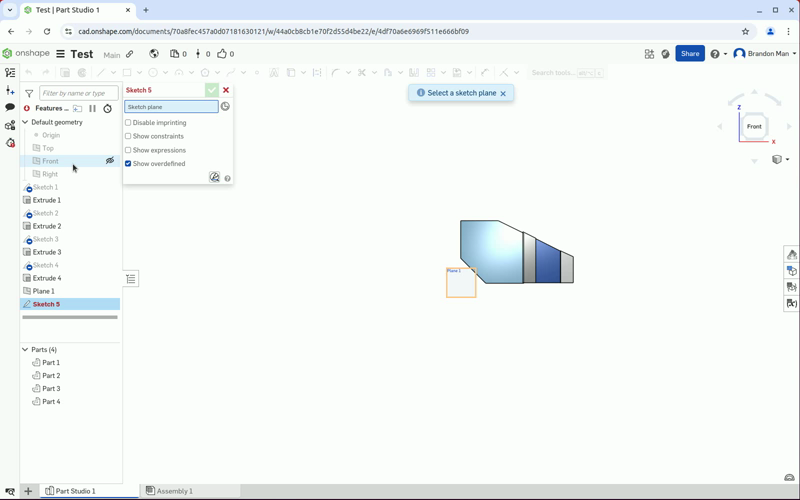
mouse_move(73, 293)
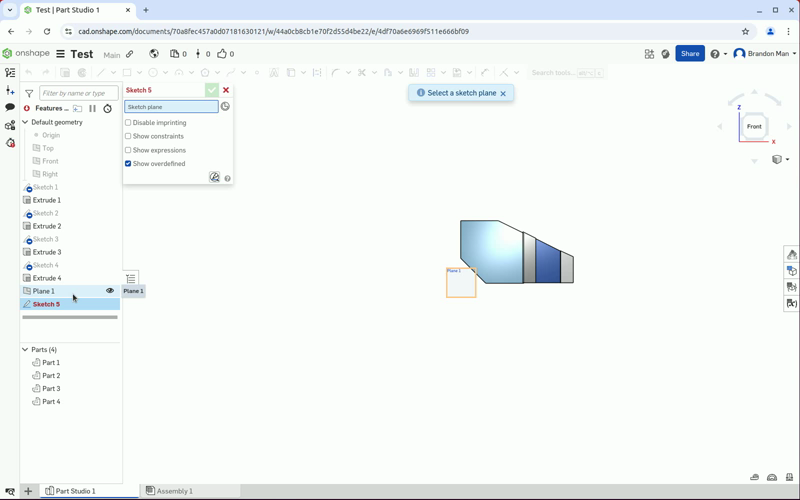
click(73, 293)
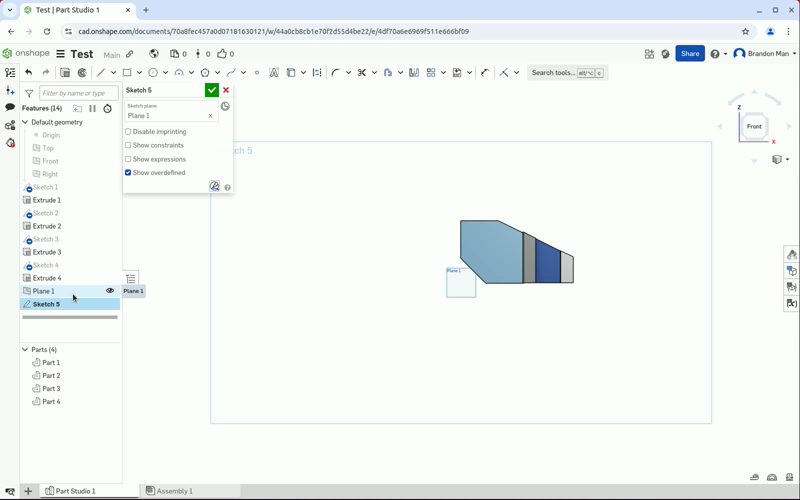
mouse_move(73, 352)
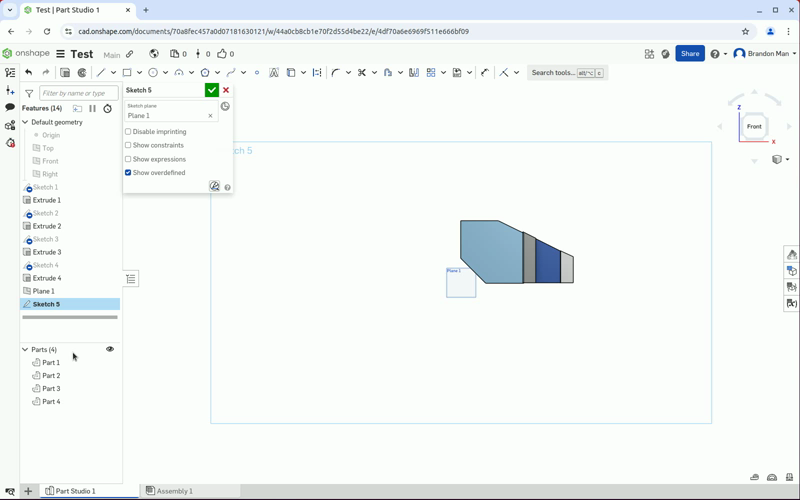
key(y)
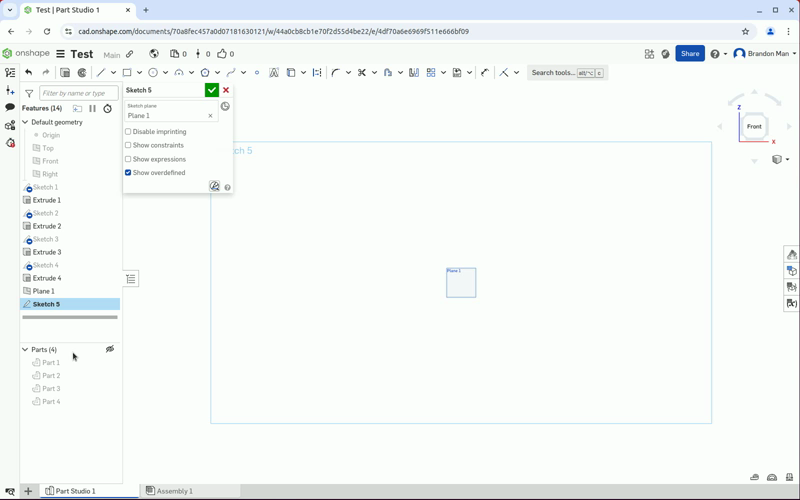
key(l)
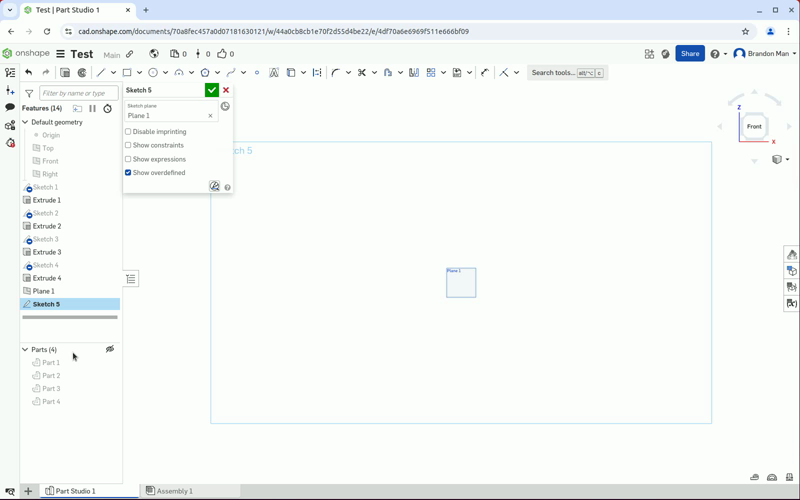
key_down(shift)
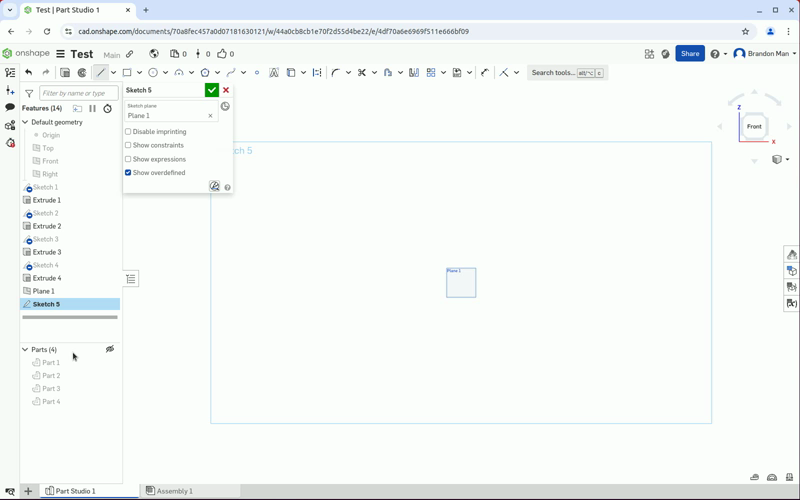
mouse_move(522, 232)
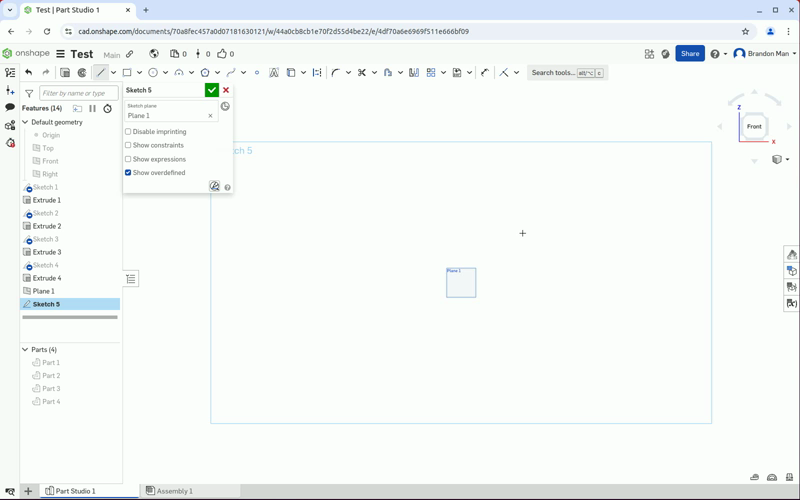
click(522, 232)
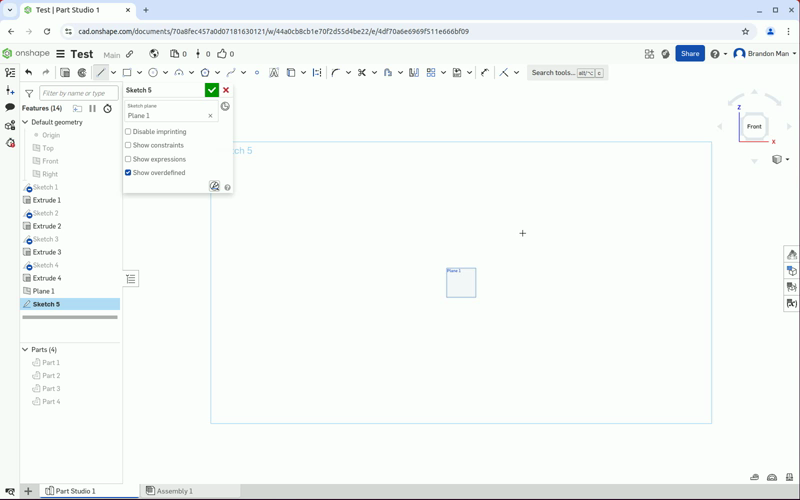
key_up(shift)
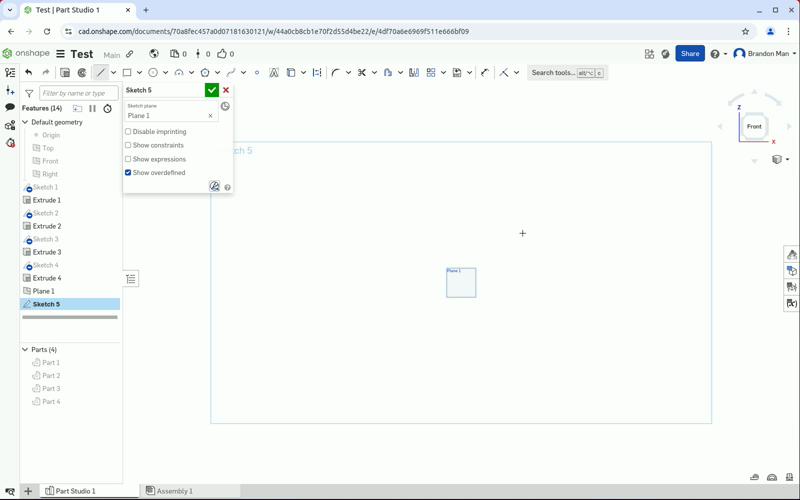
key_down(shift)
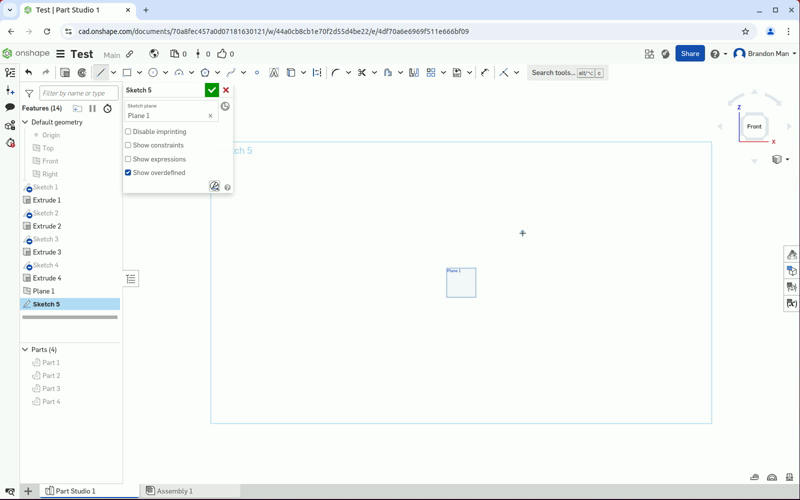
mouse_move(552, 232)
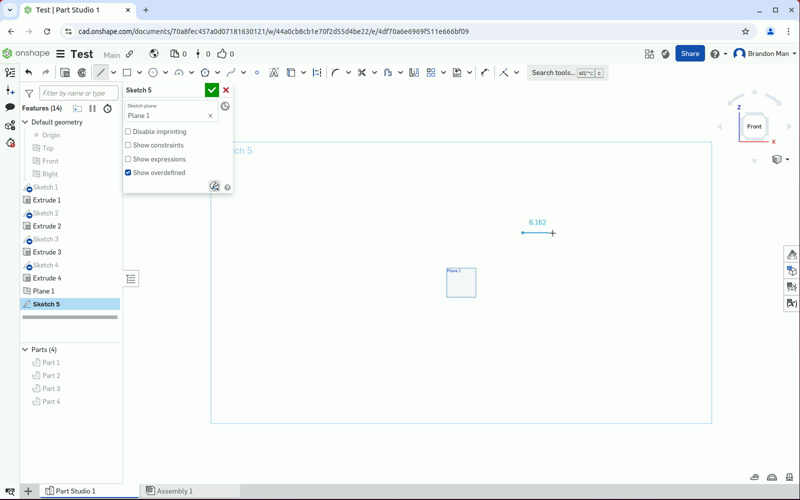
mouse_move(535, 238)
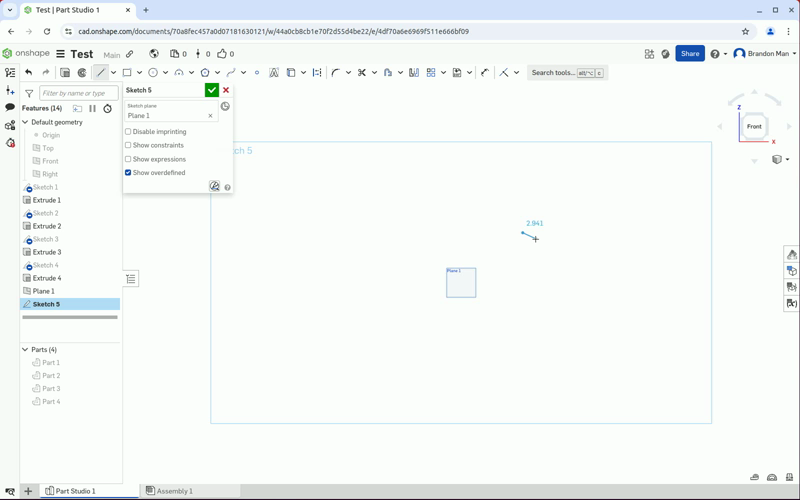
click(535, 238)
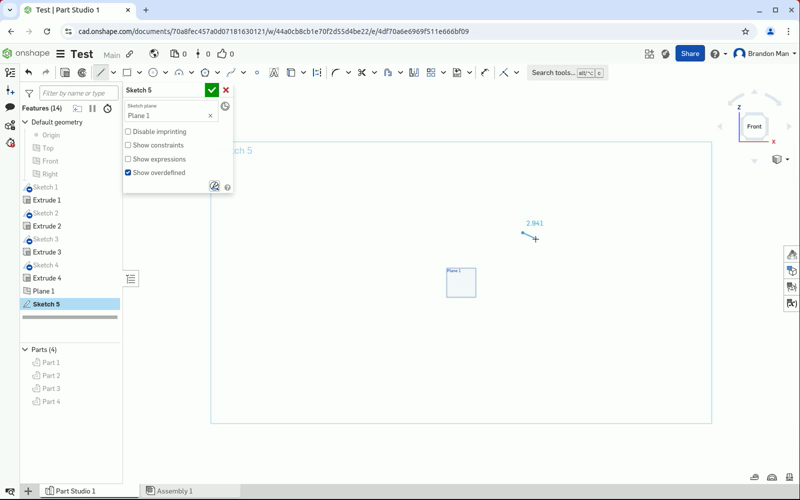
key_up(shift)
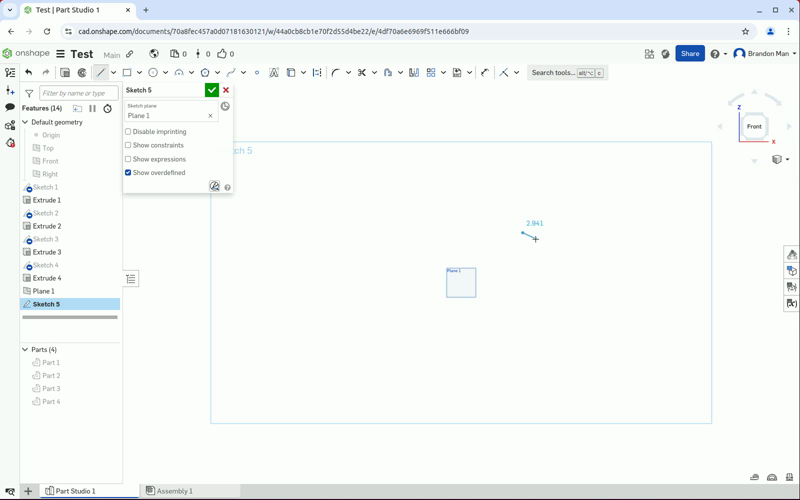
key_down(shift)
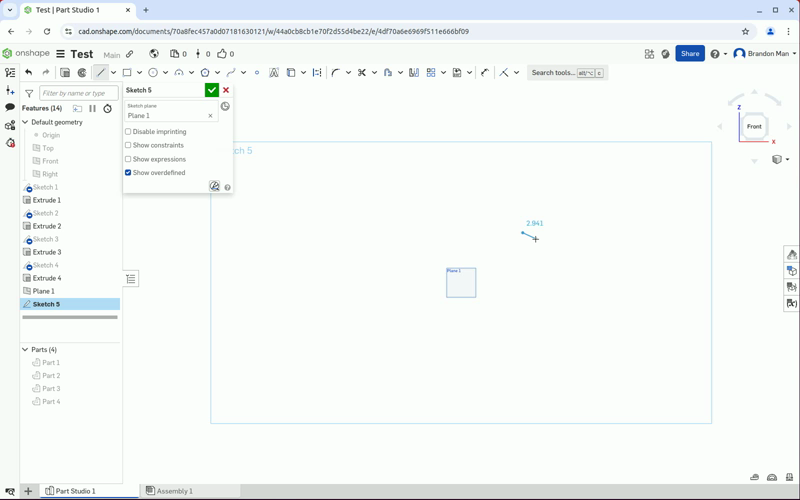
mouse_move(565, 238)
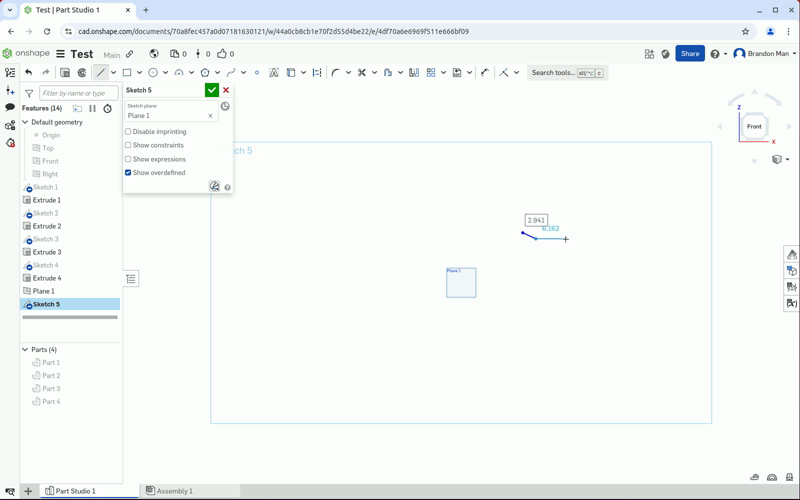
mouse_move(561, 251)
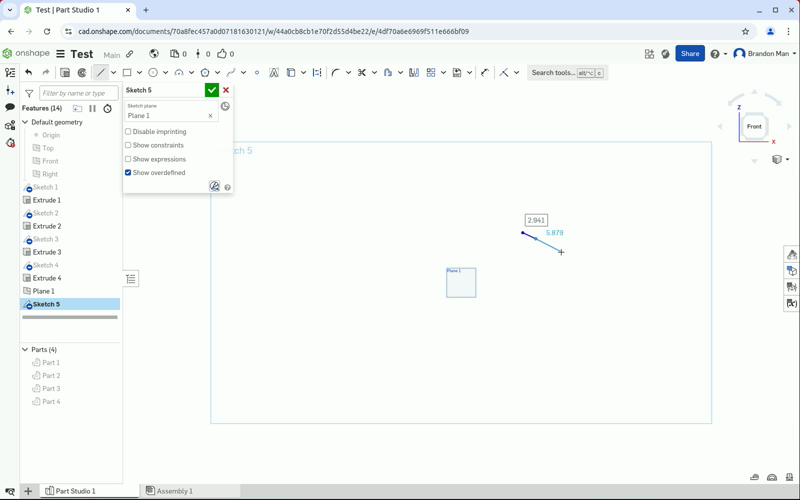
click(561, 251)
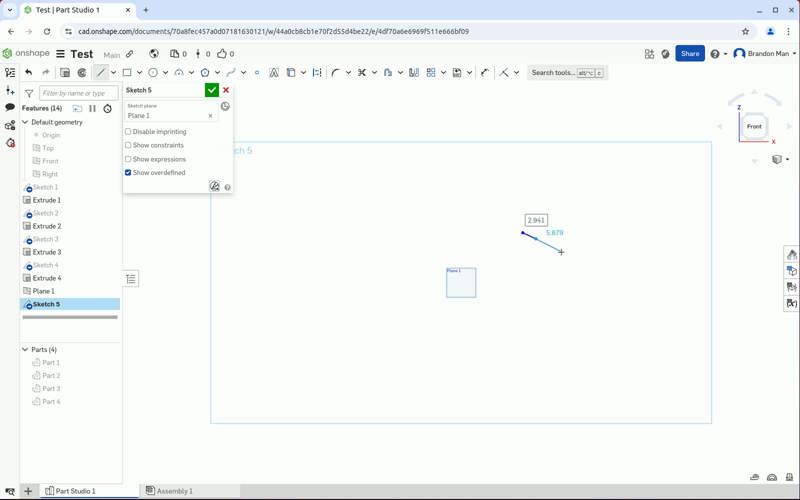
key_up(shift)
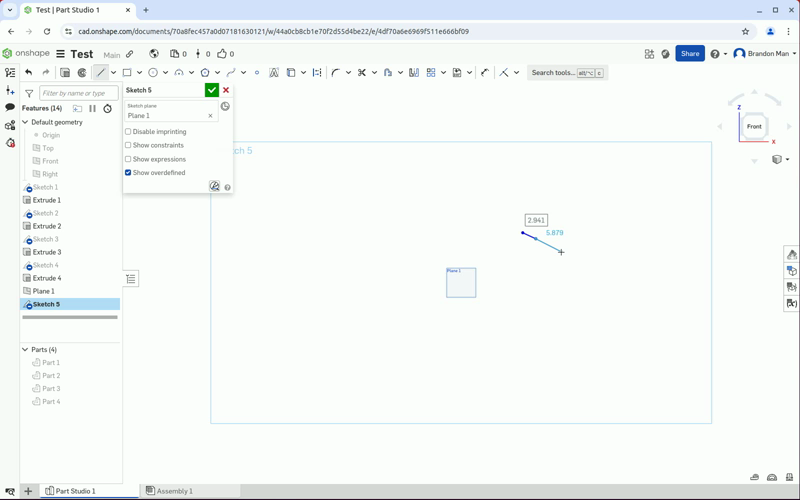
key_down(shift)
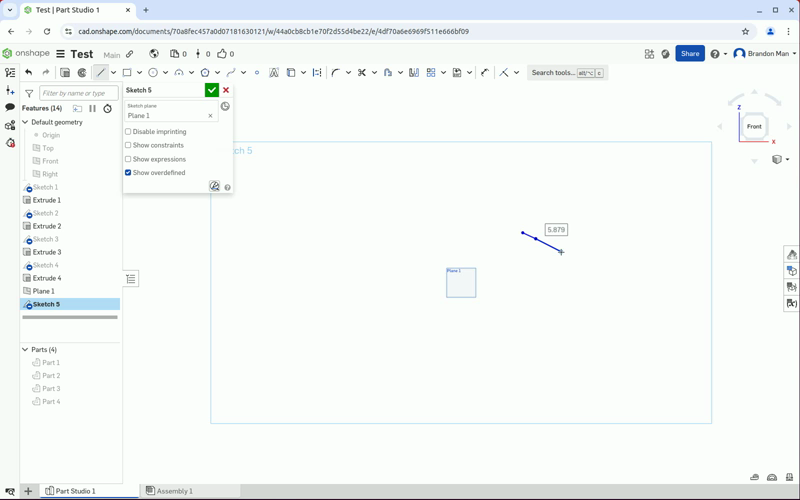
mouse_move(589, 251)
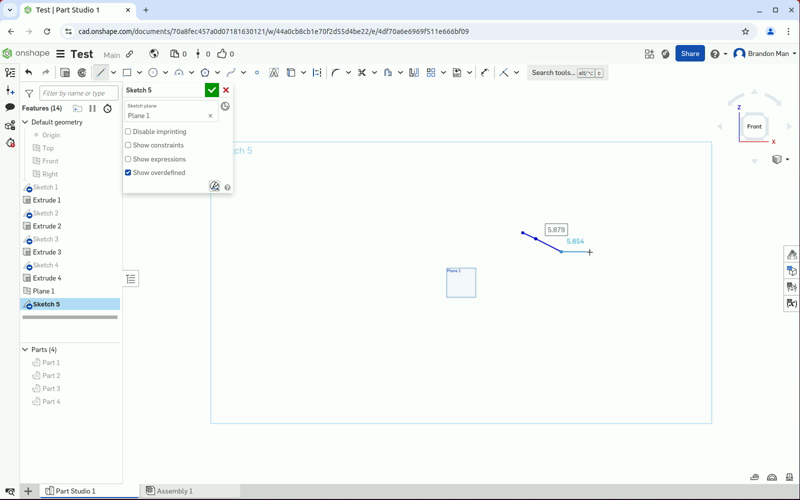
mouse_move(561, 219)
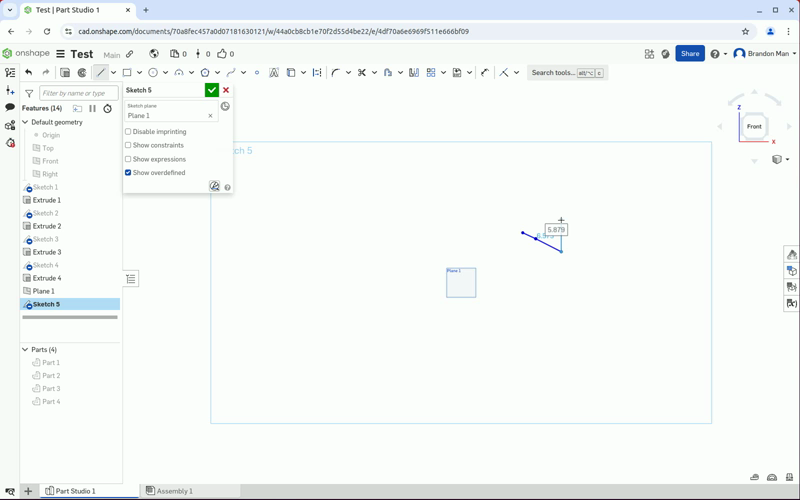
click(561, 219)
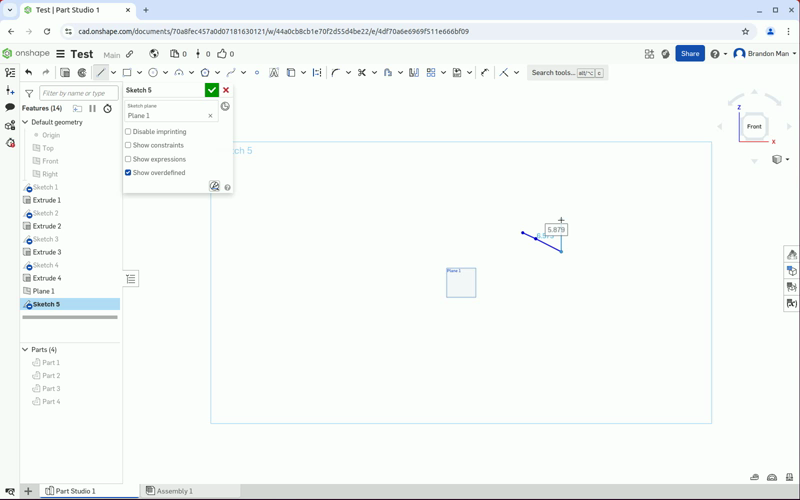
key_up(shift)
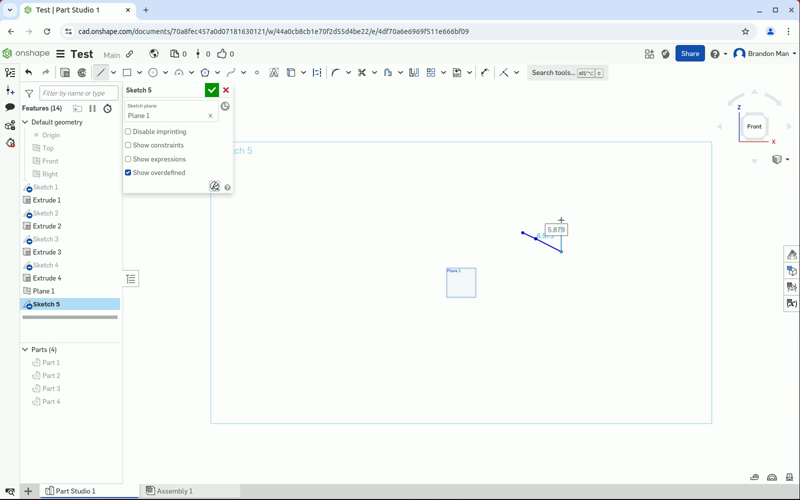
key_down(shift)
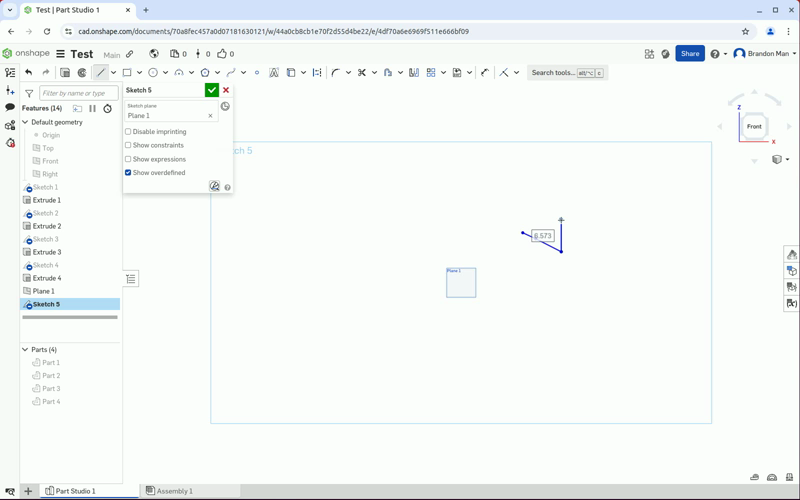
mouse_move(589, 219)
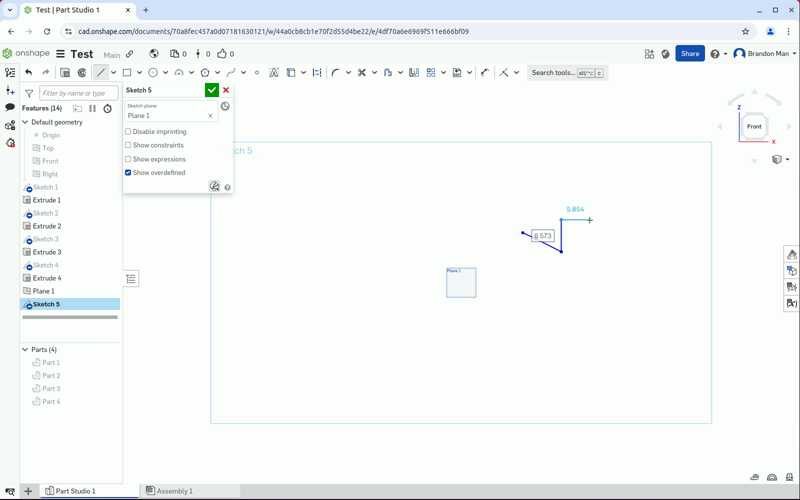
mouse_move(522, 219)
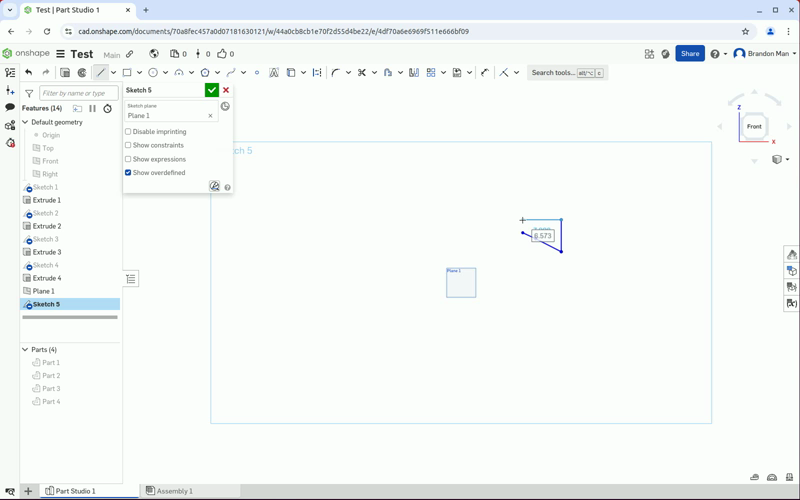
click(522, 219)
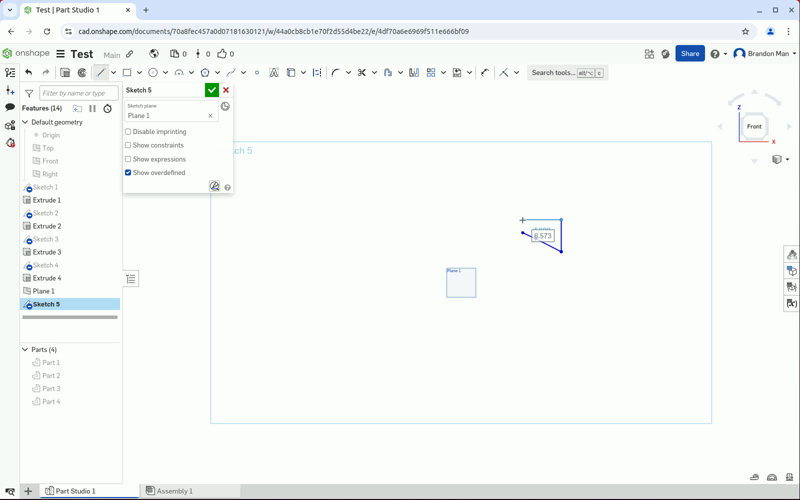
key_up(shift)
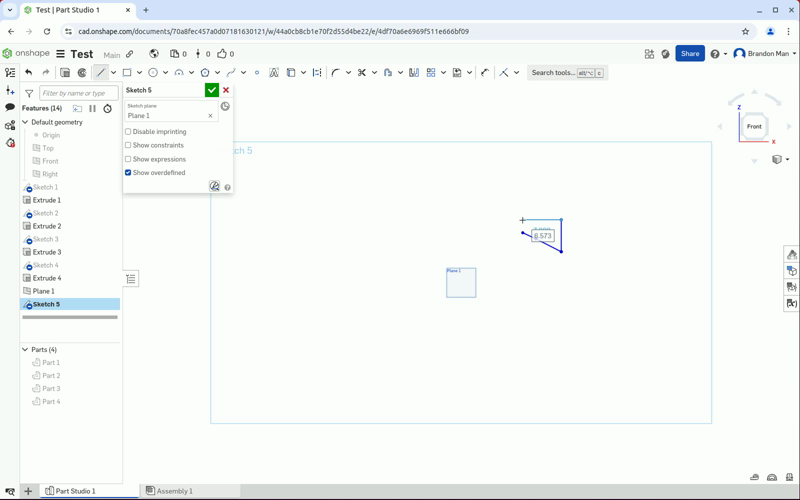
mouse_move(552, 219)
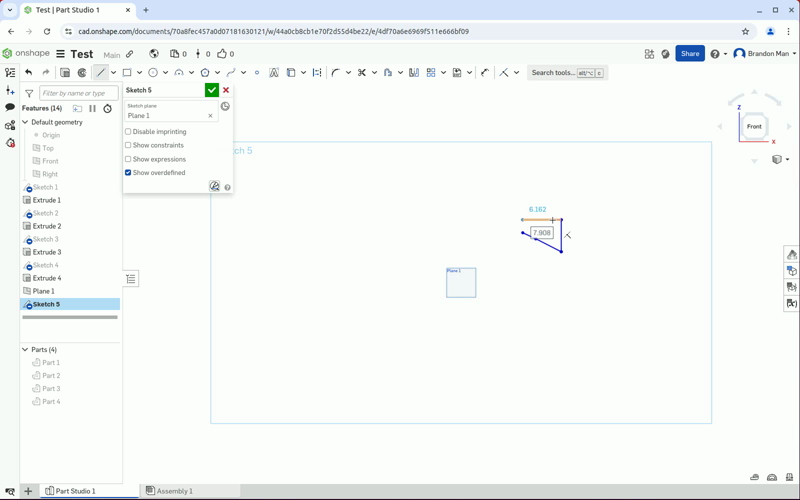
key_down(shift)
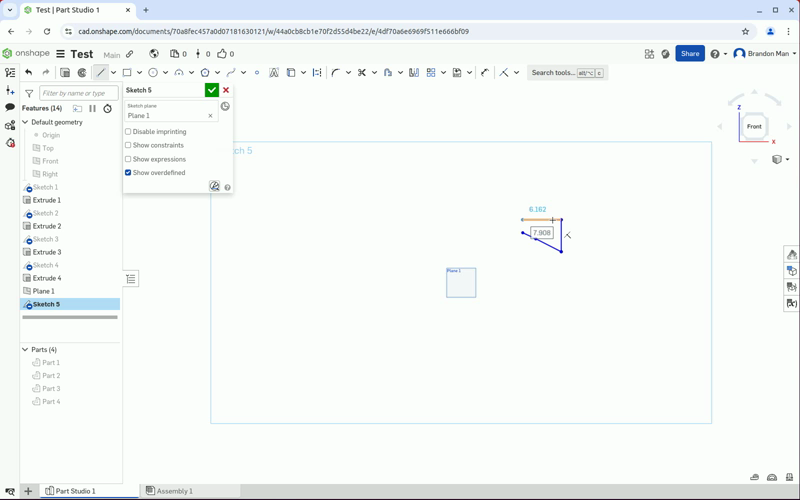
mouse_move(522, 232)
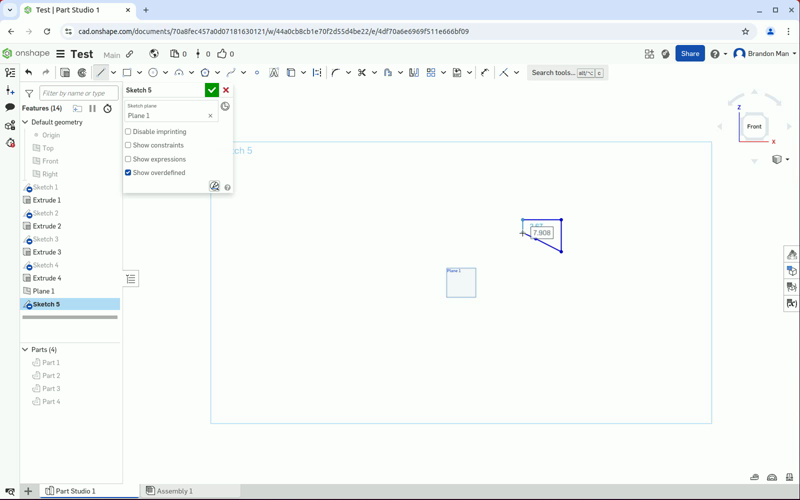
key_up(shift)
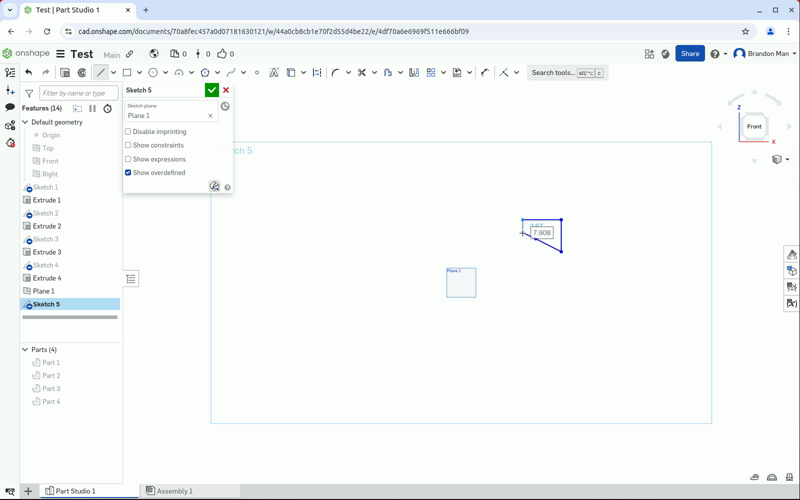
click(522, 232)
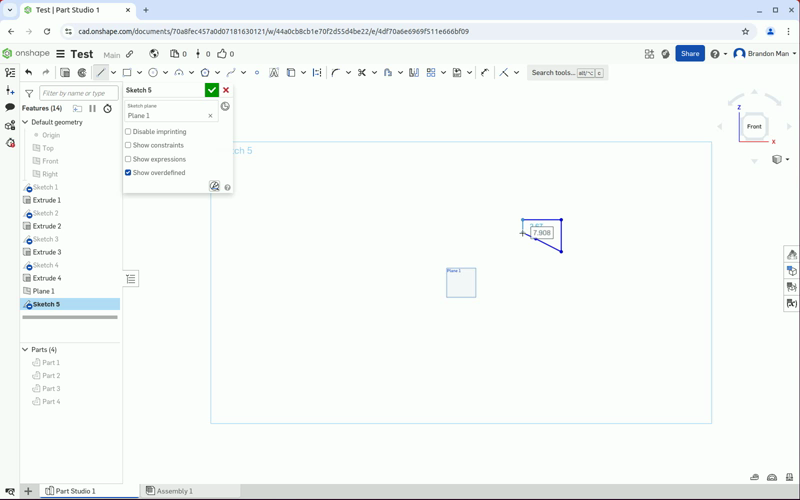
key(esc)
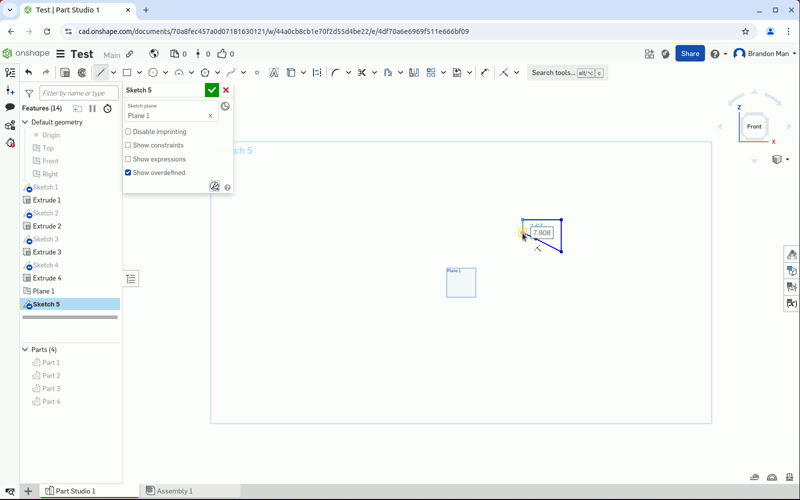
mouse_move(525, 221)
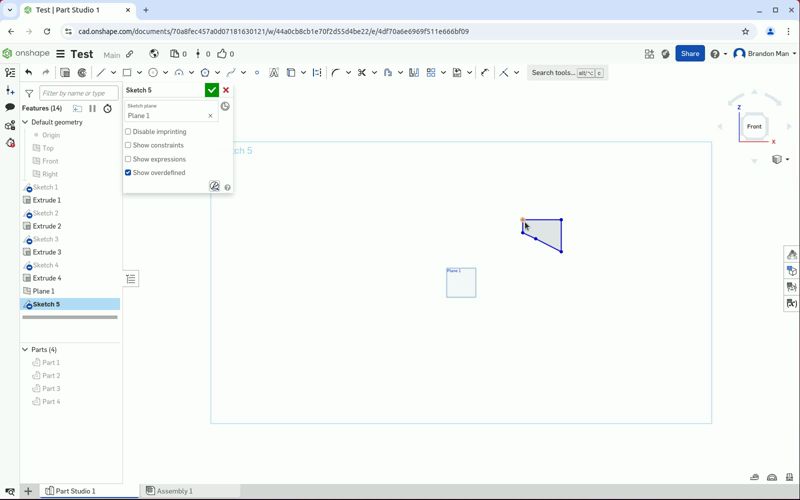
scroll(6)
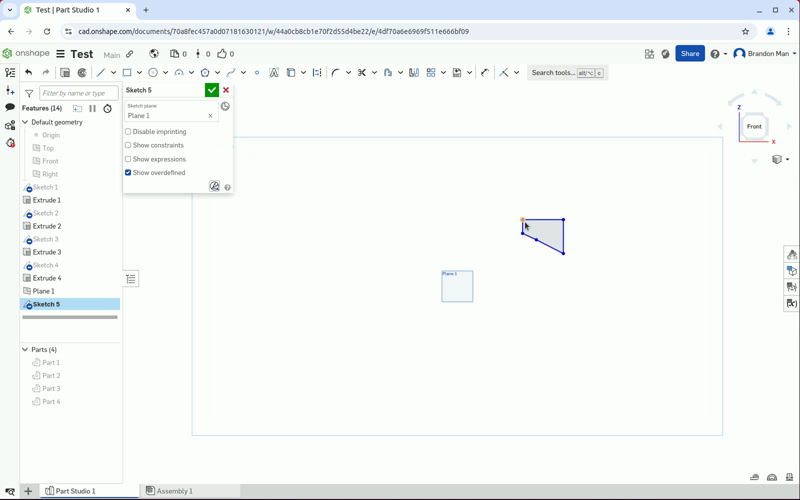
scroll(6)
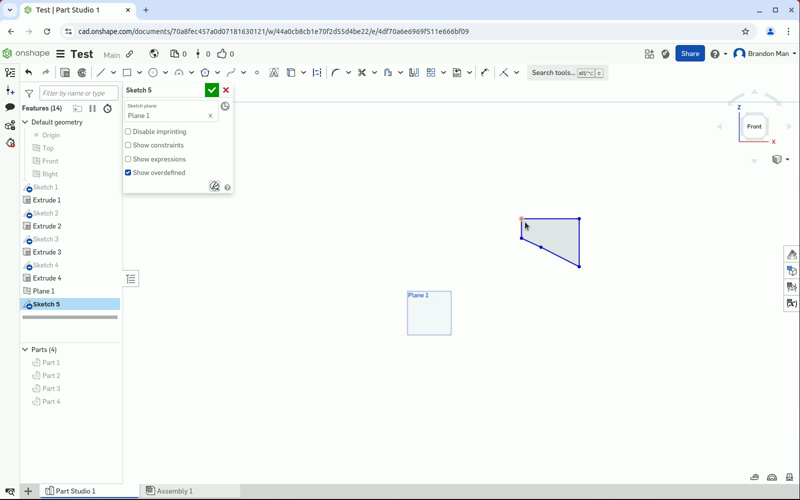
scroll(6)
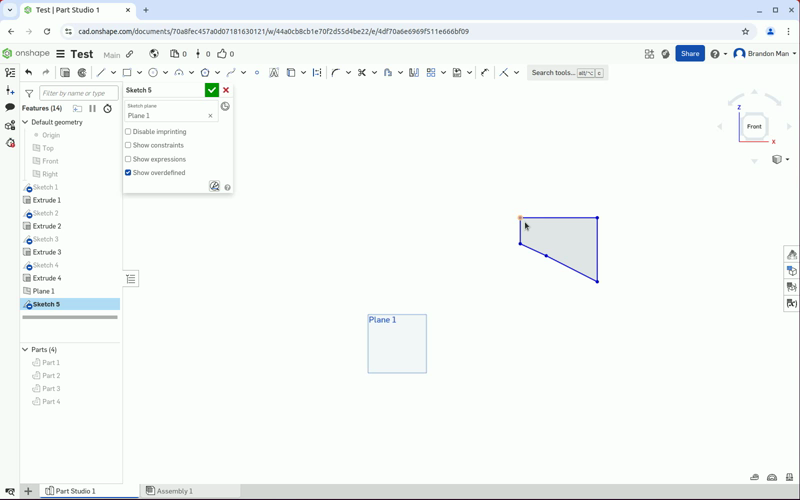
scroll(6)
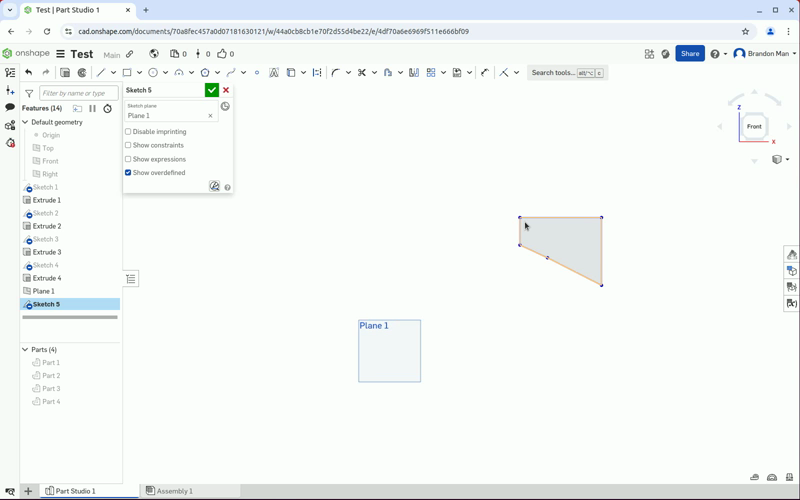
scroll(6)
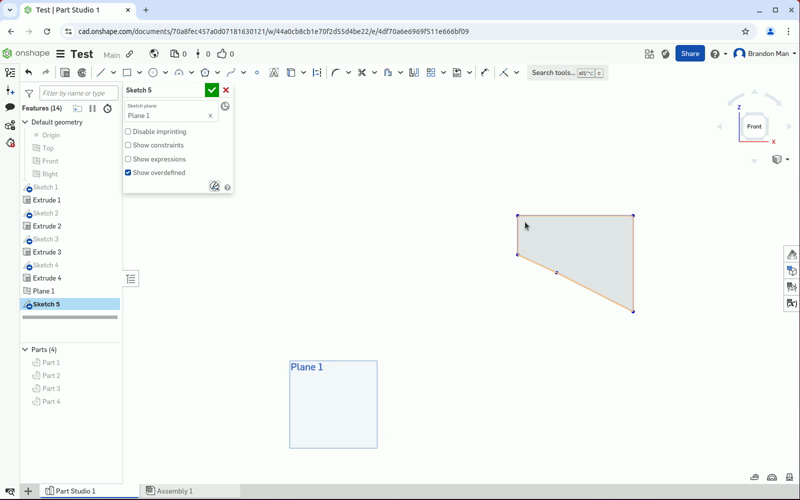
scroll(6)
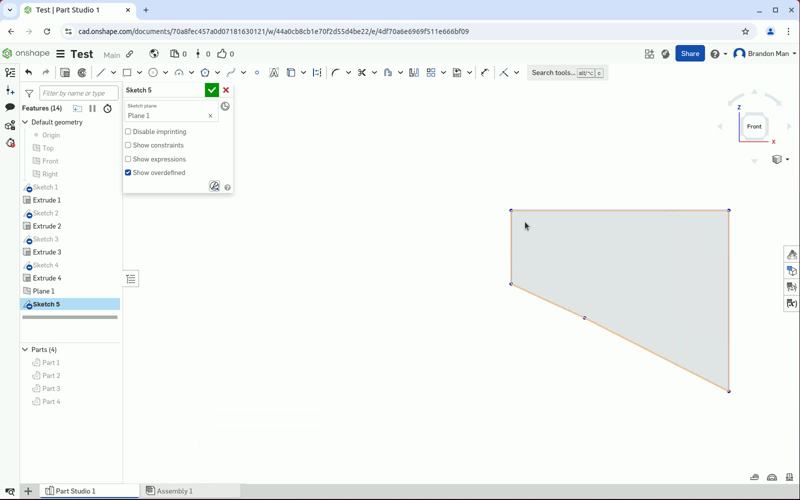
scroll(6)
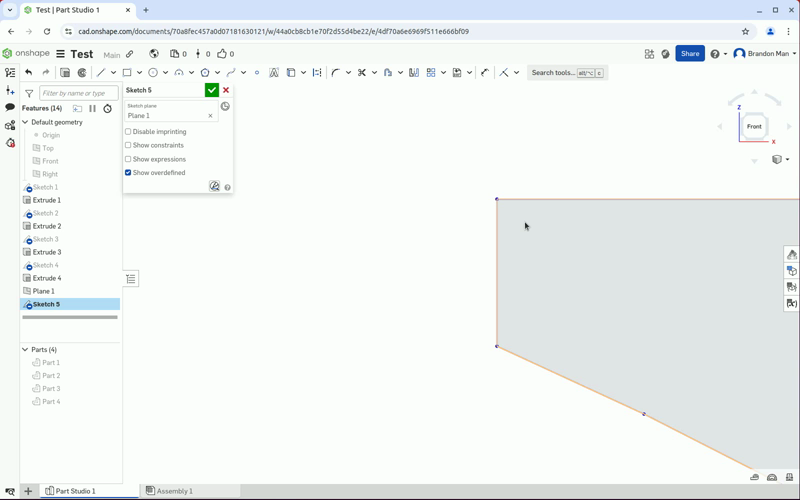
click(525, 221)
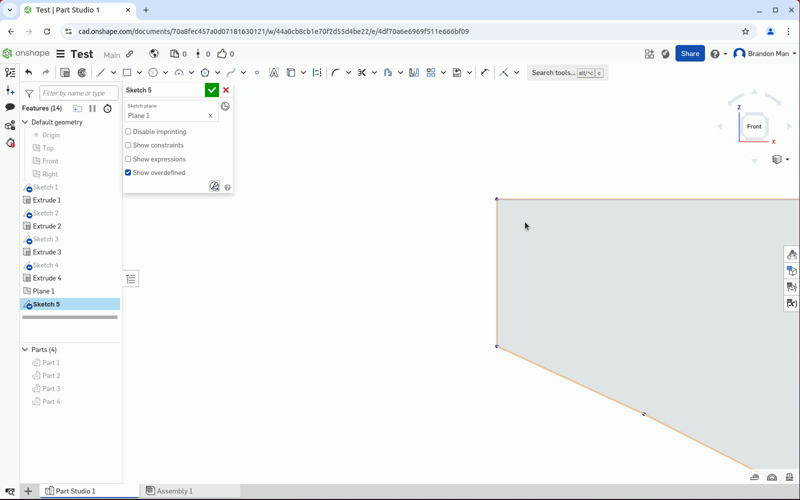
scroll(-6)
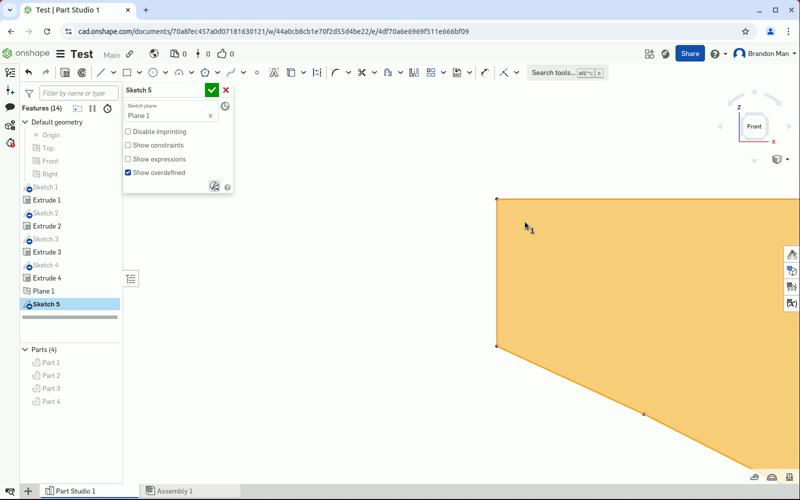
scroll(-6)
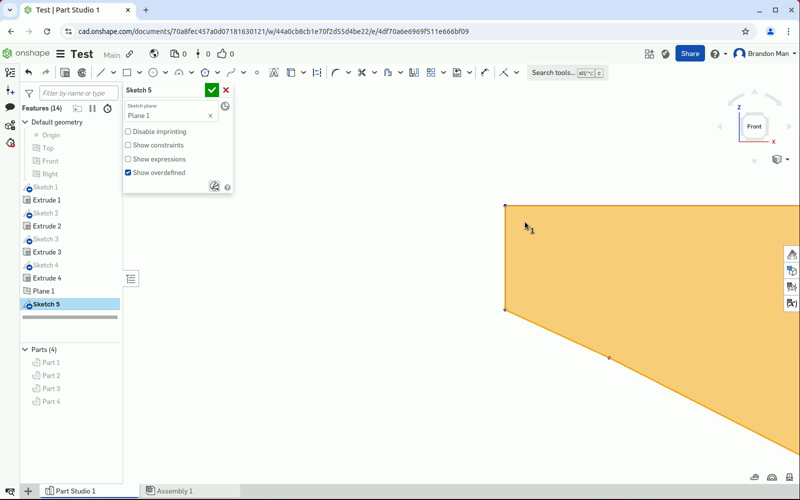
scroll(-6)
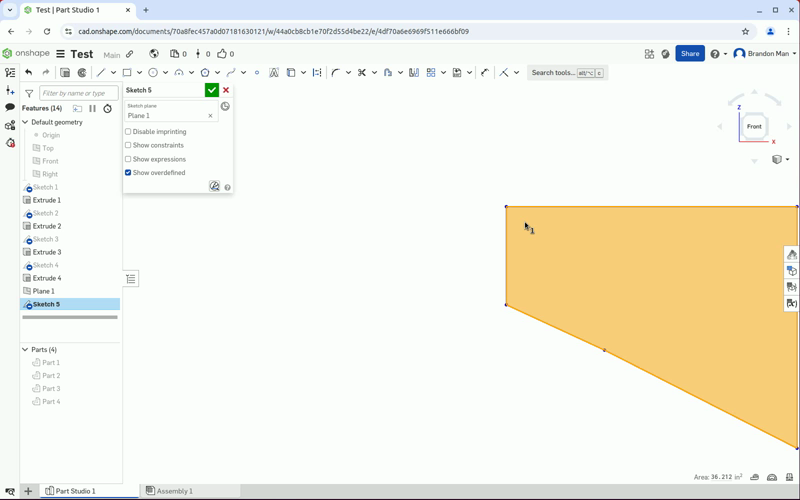
scroll(-6)
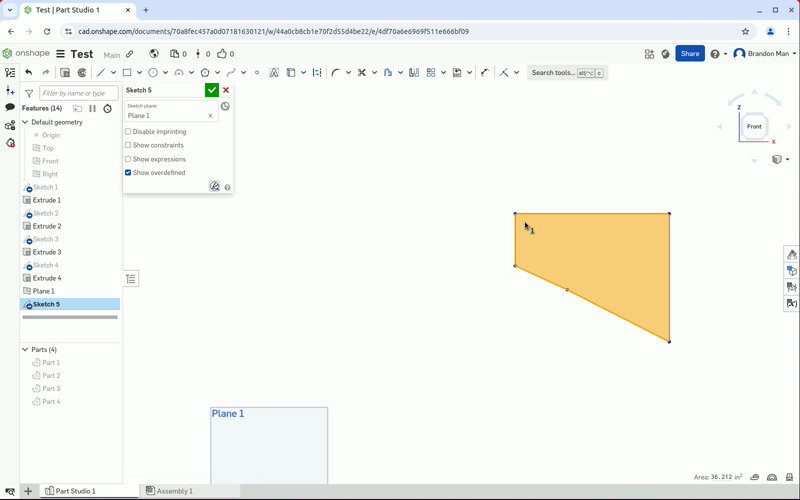
scroll(-6)
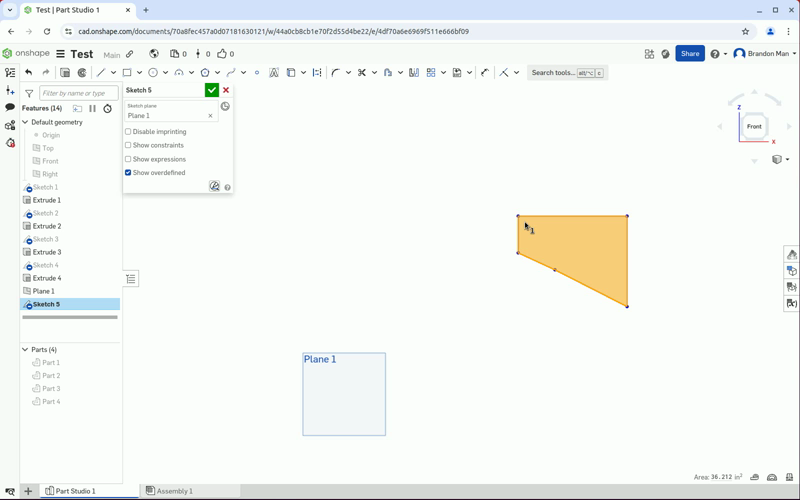
scroll(-6)
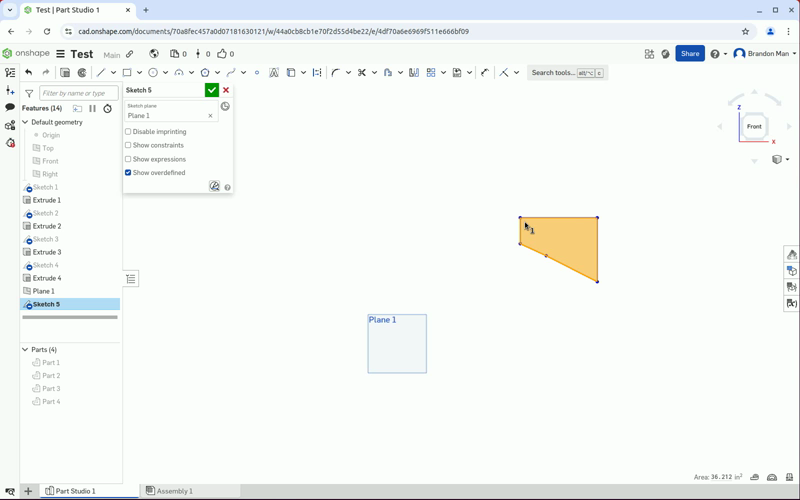
scroll(-6)
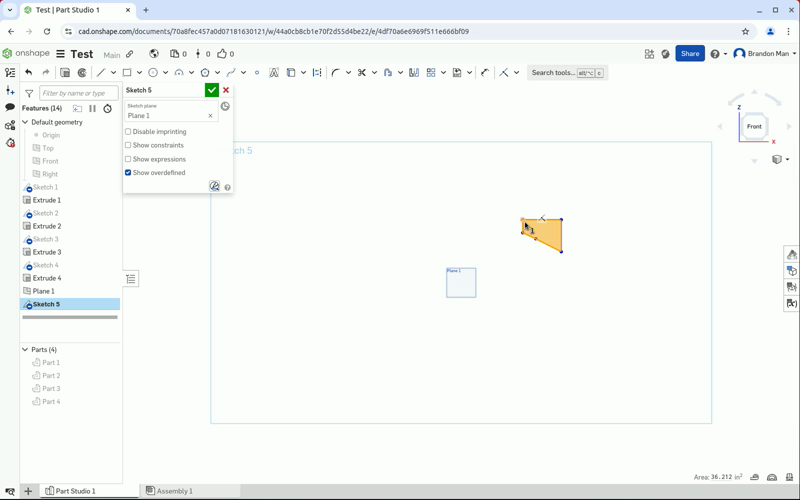
mouse_move(73, 352)
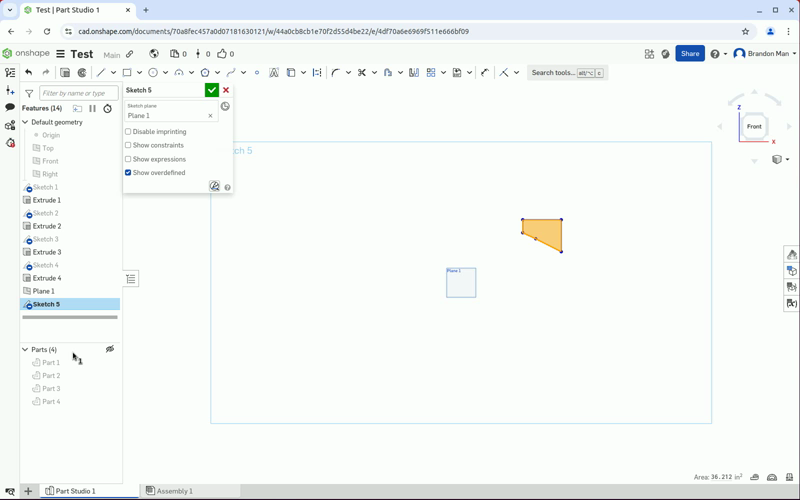
key(shift+y)
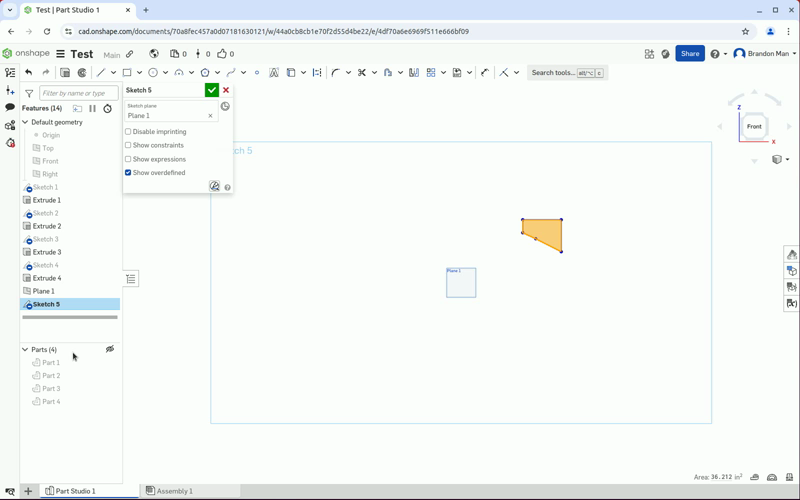
key(shift+e)
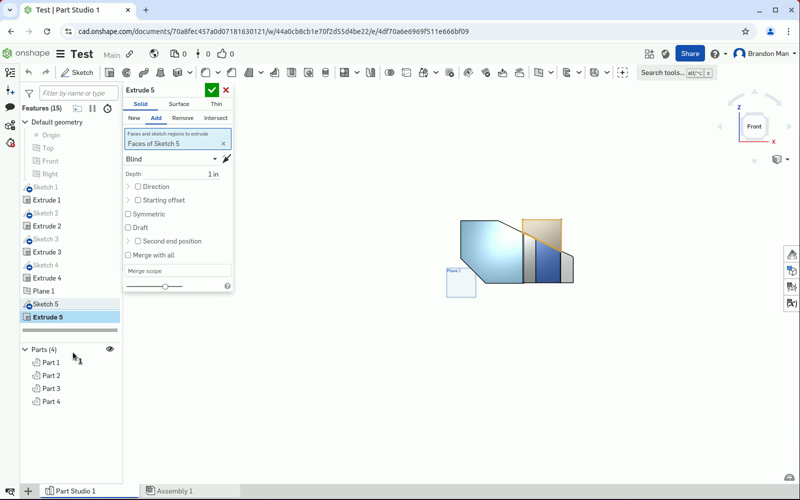
mouse_move(143, 106)
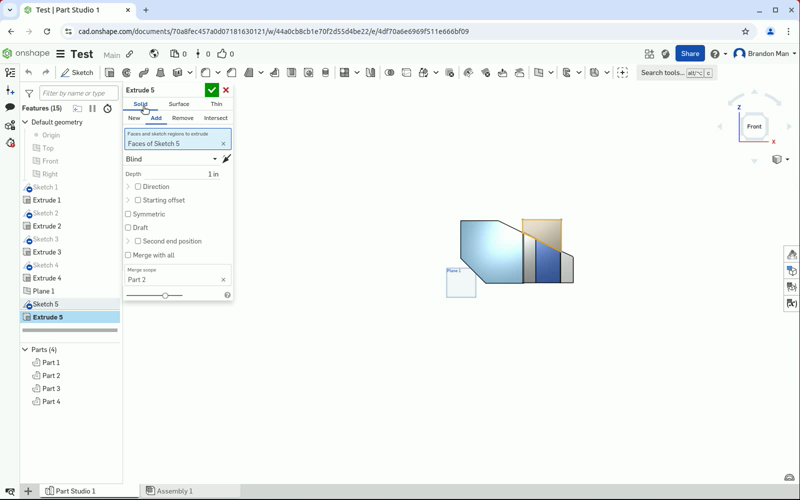
click(143, 106)
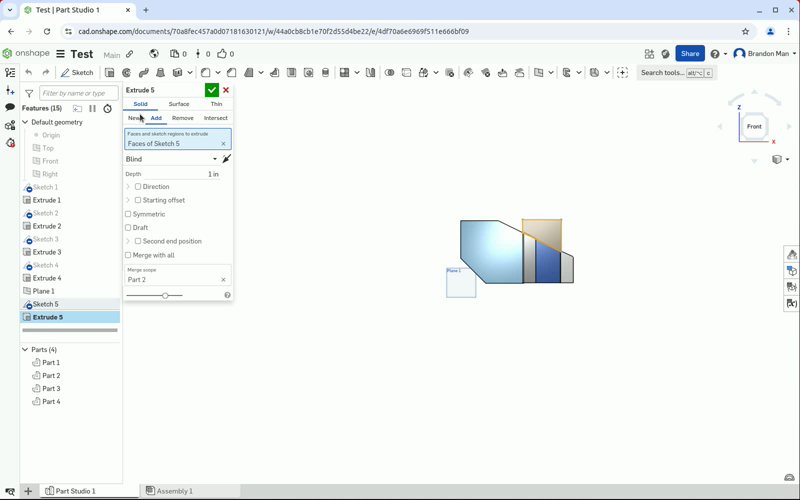
mouse_move(137, 120)
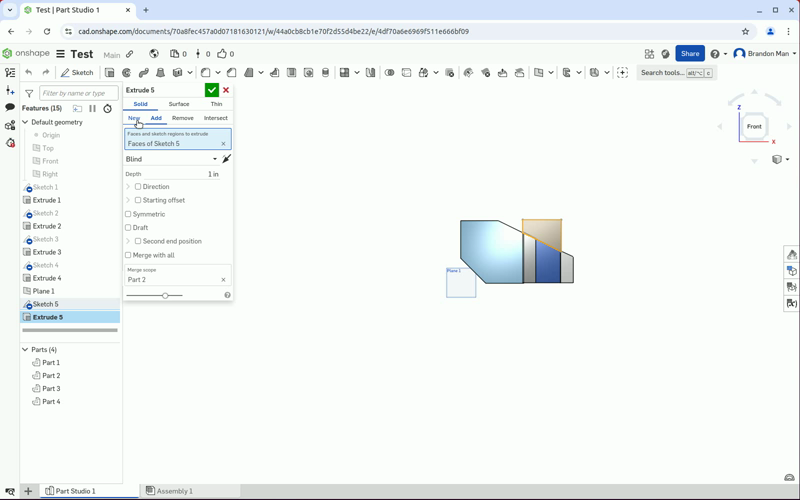
click(137, 120)
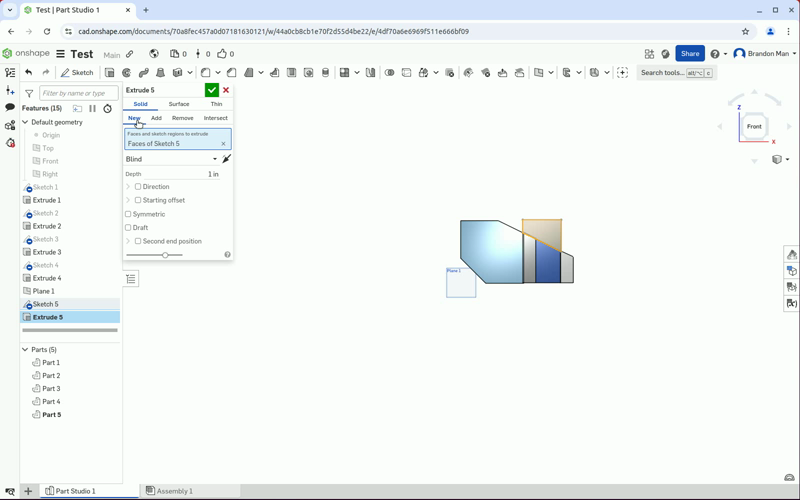
key(tab, 4)
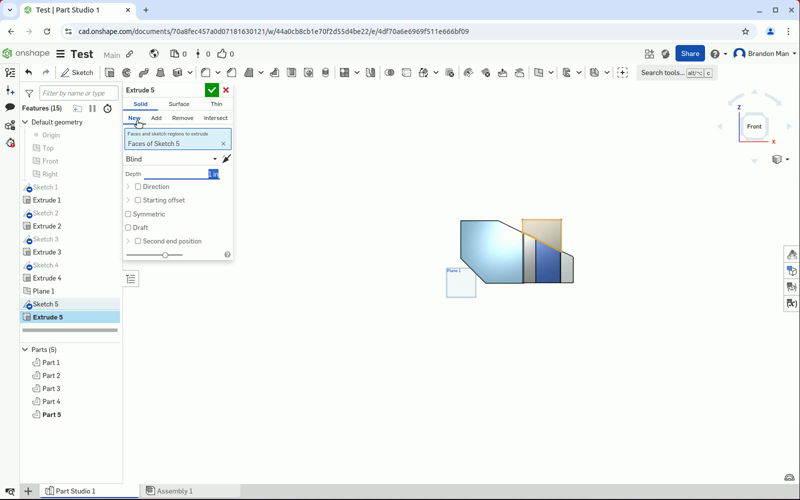
text(-3.851)
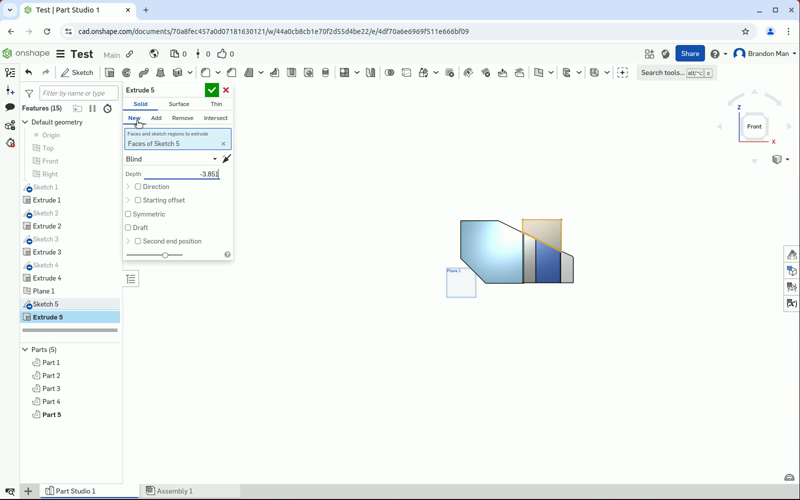
key(enter)
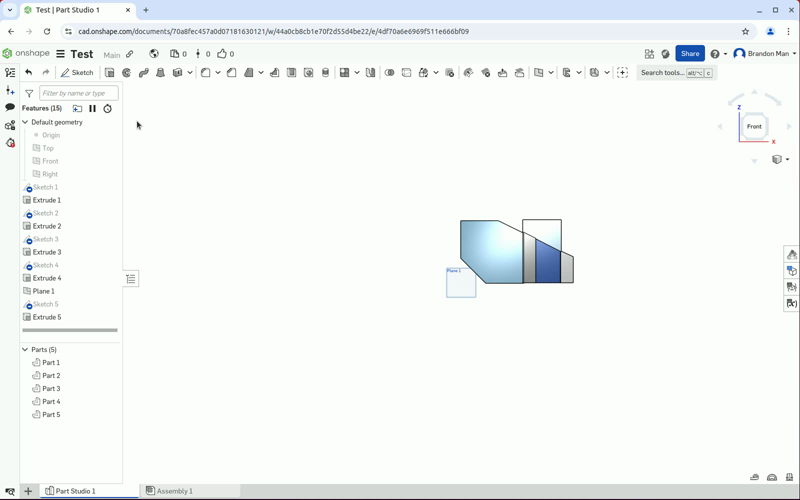
key(shift+h)
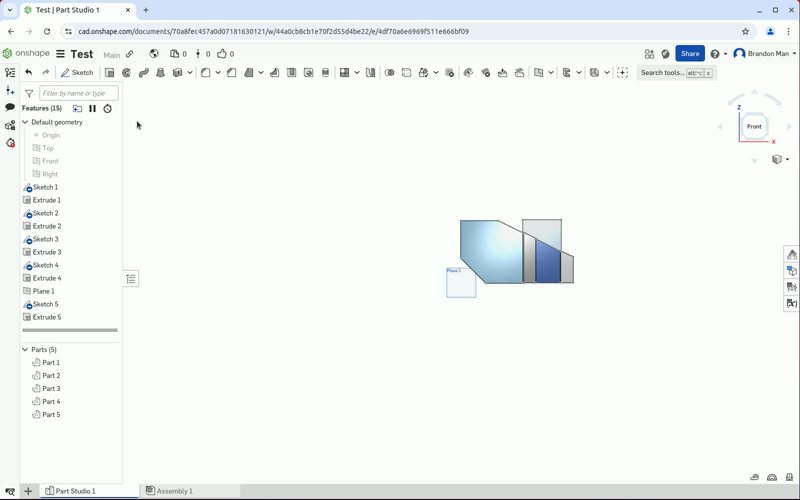
key(shift+h)
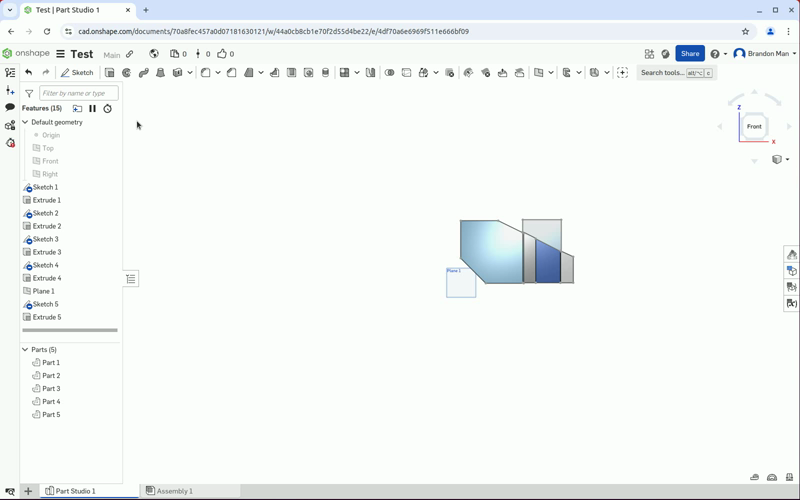
key(shift+7)
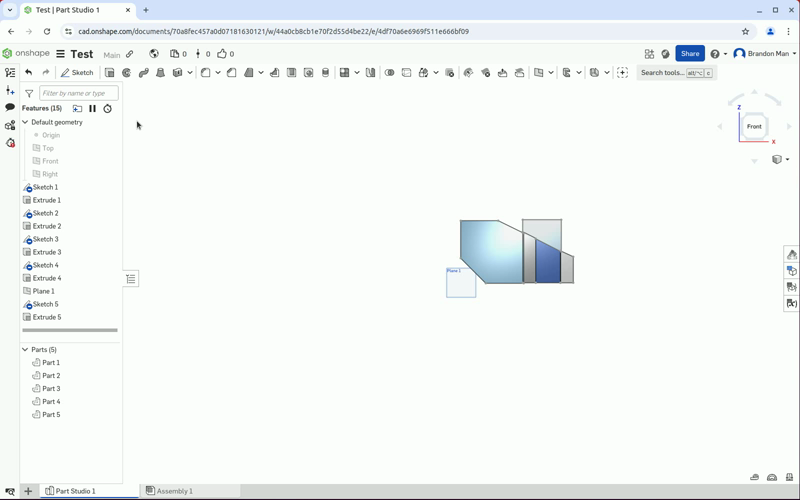
key(left, 2)
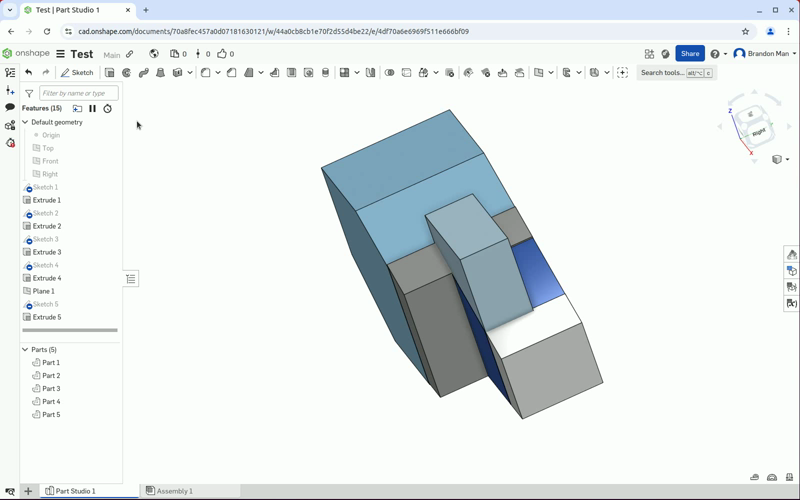
key(down, 2)
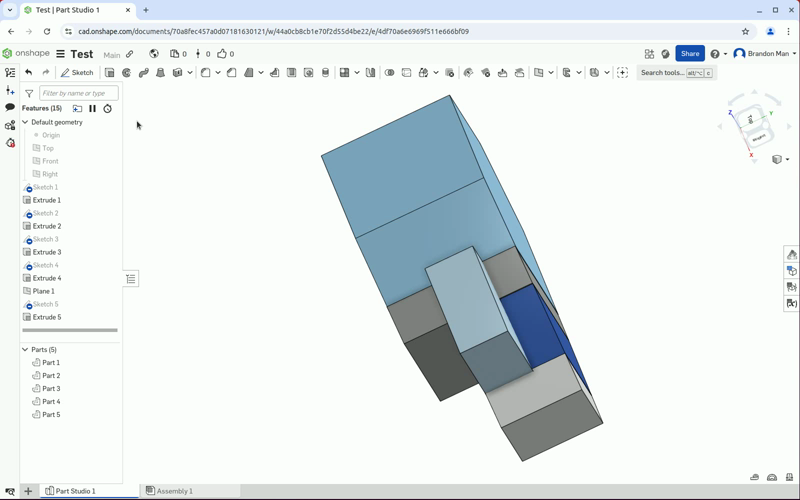
key(up, 2)
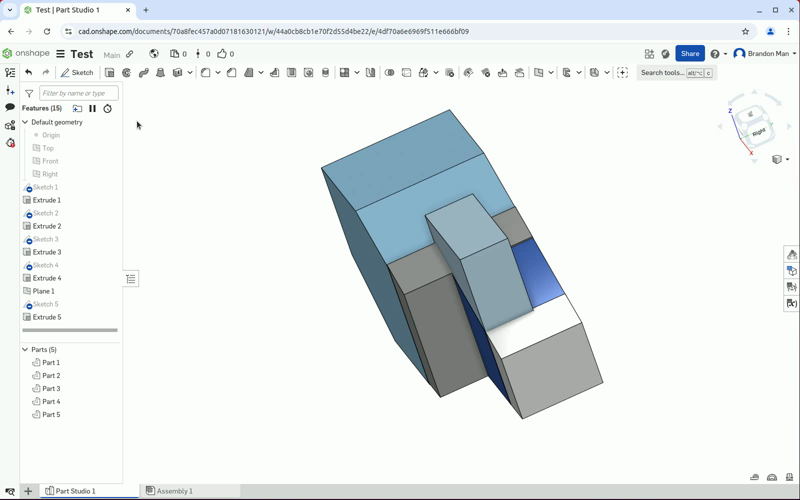
key(right, 2)
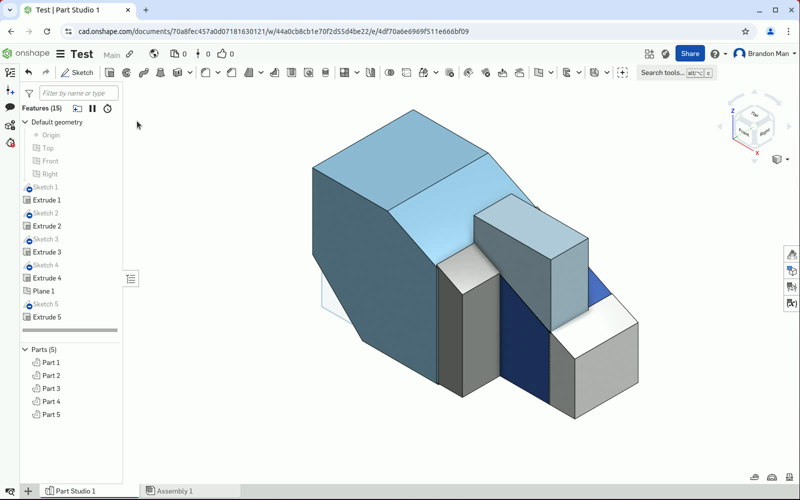
mouse_move(73, 189)
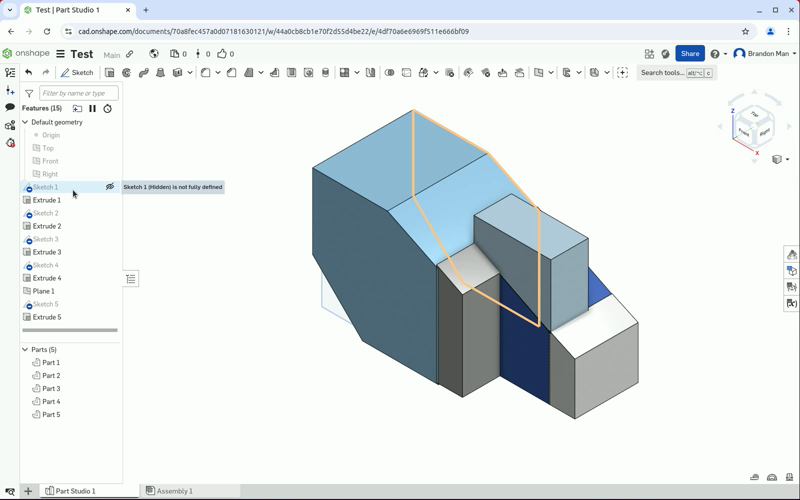
click(73, 189)